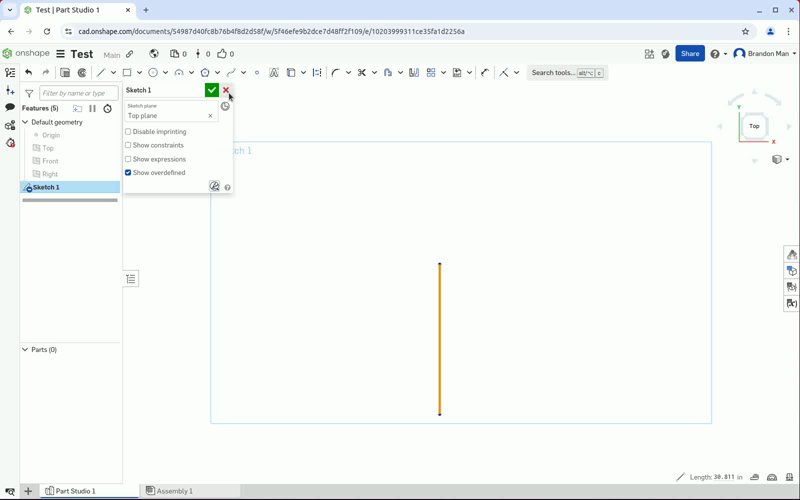
key(shift+h)
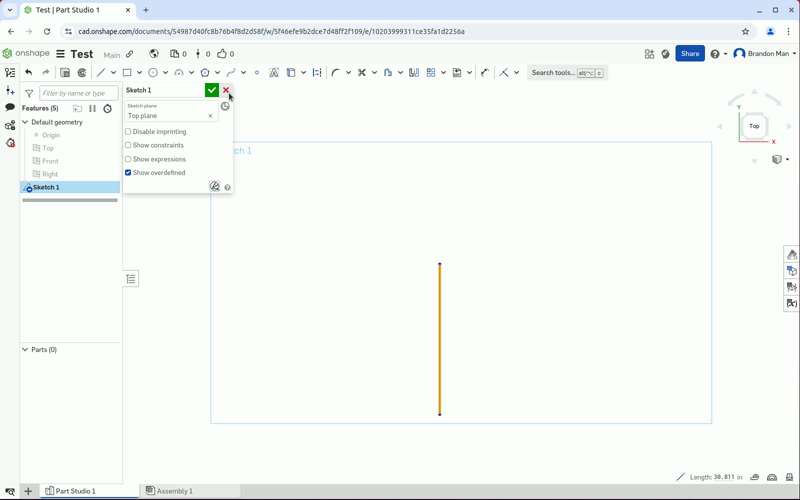
key(shift+s)
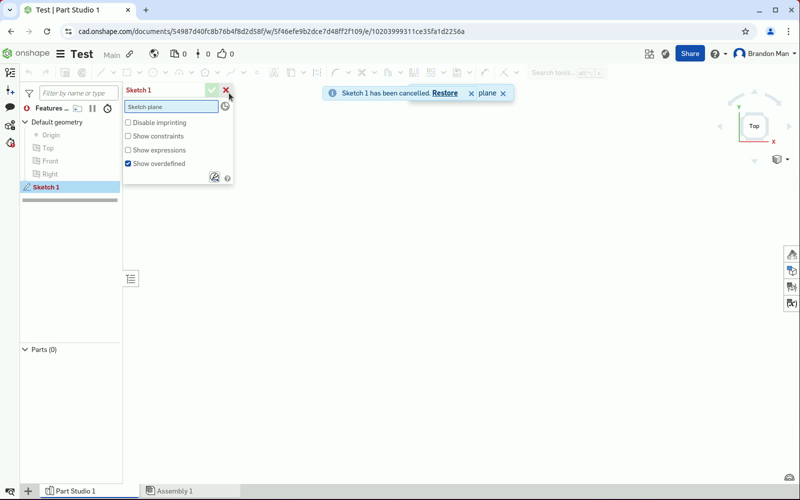
mouse_move(73, 150)
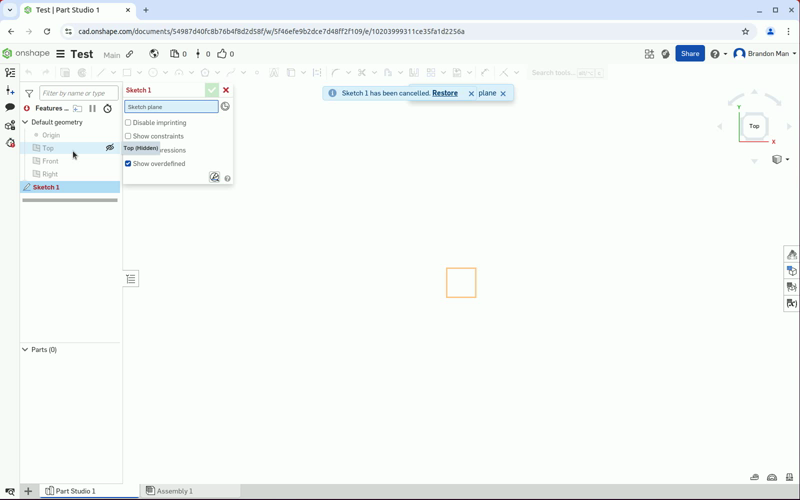
click(73, 150)
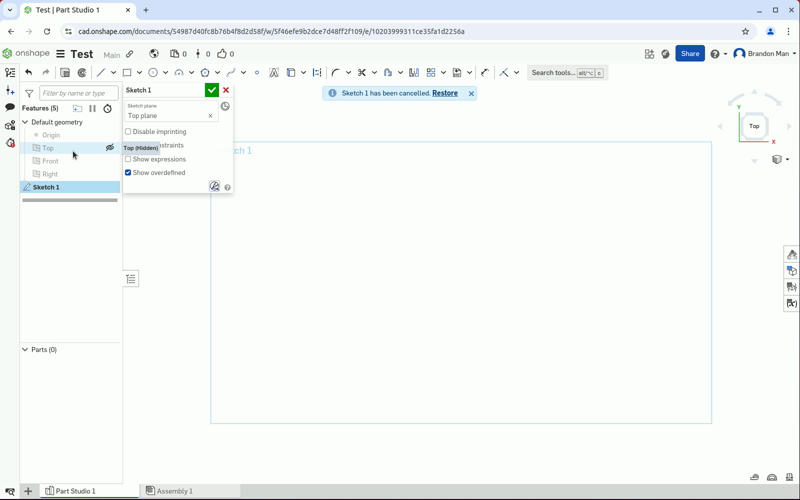
mouse_move(73, 352)
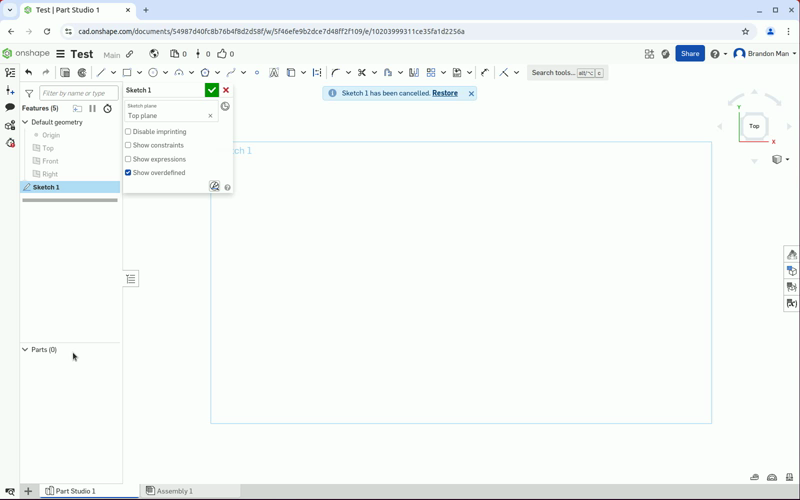
key(y)
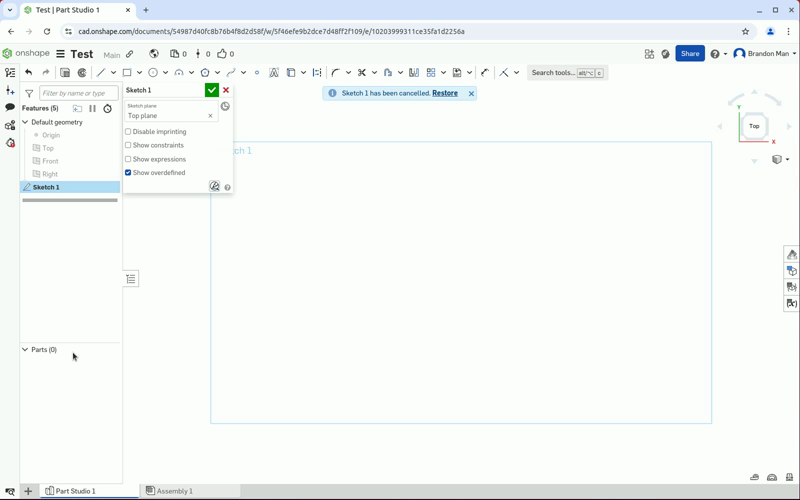
key(l)
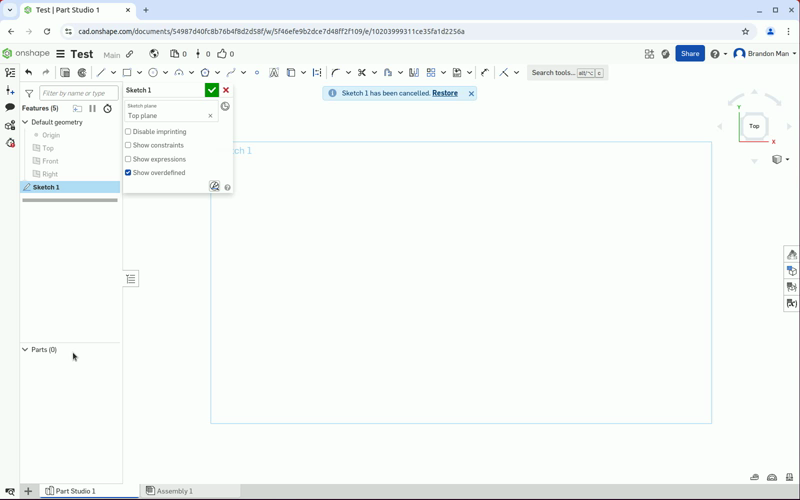
key_down(shift)
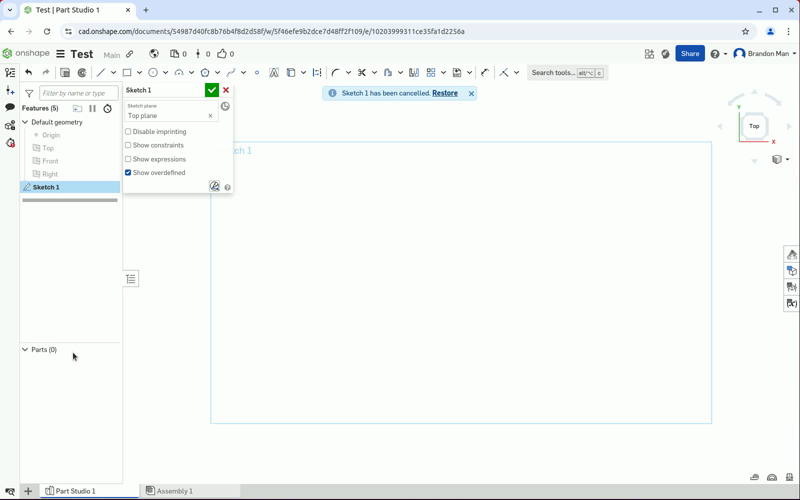
mouse_move(348, 293)
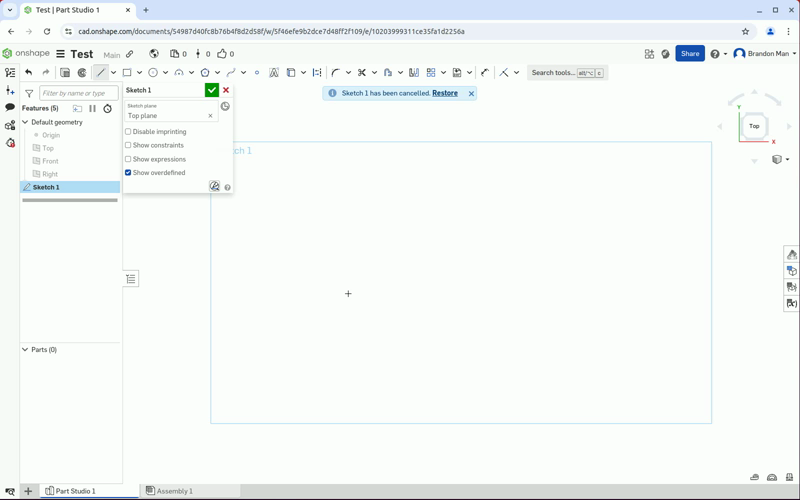
click(348, 293)
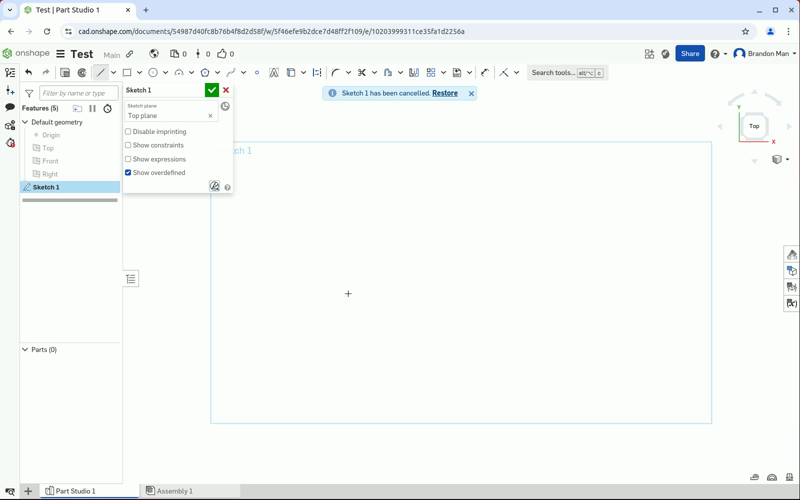
key_up(shift)
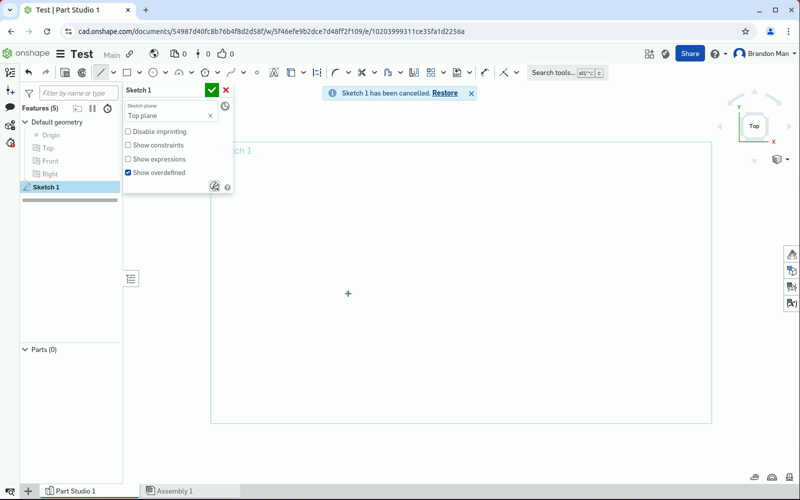
key_down(shift)
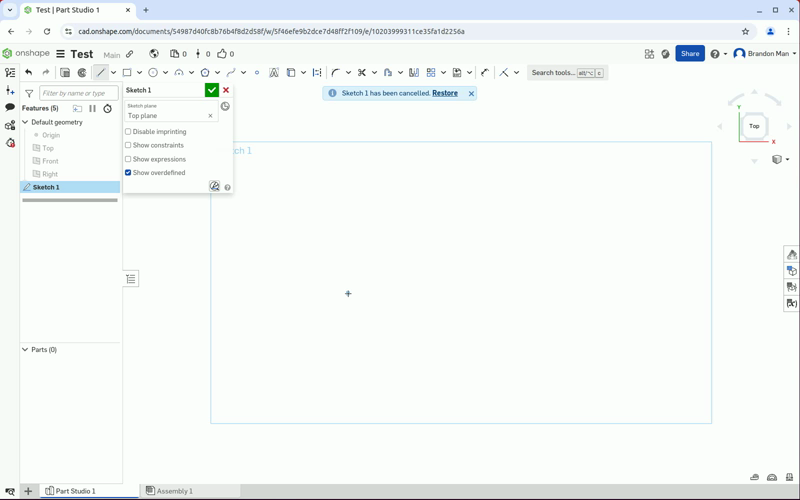
mouse_move(572, 293)
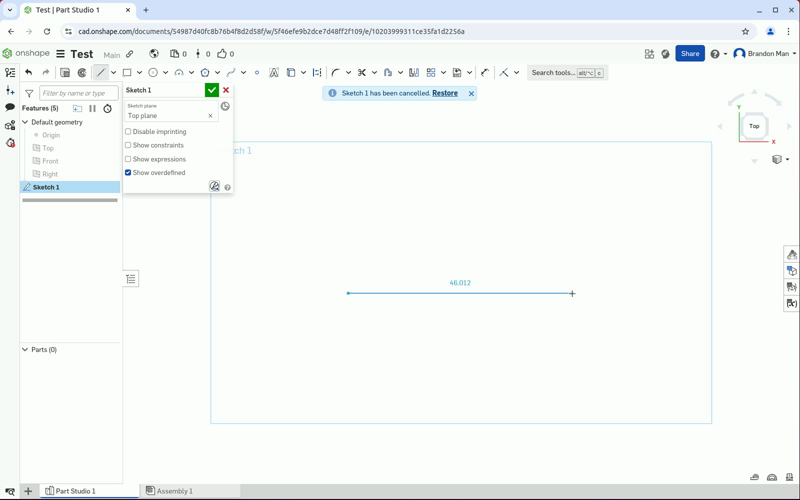
click(572, 293)
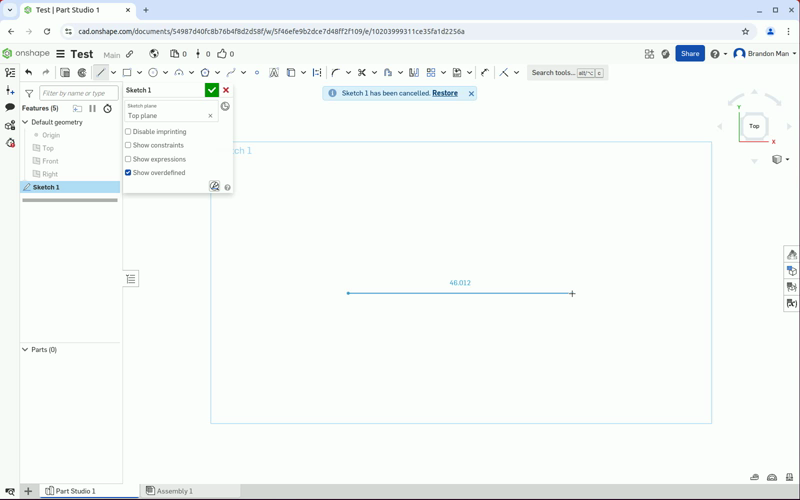
key_up(shift)
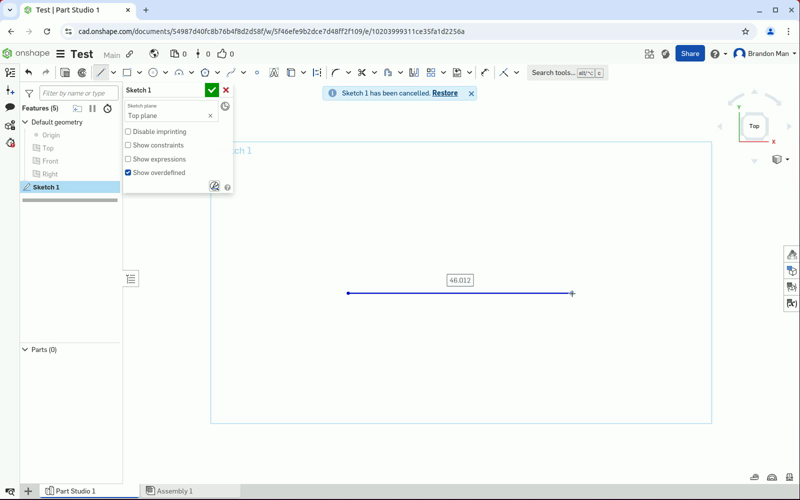
key_down(shift)
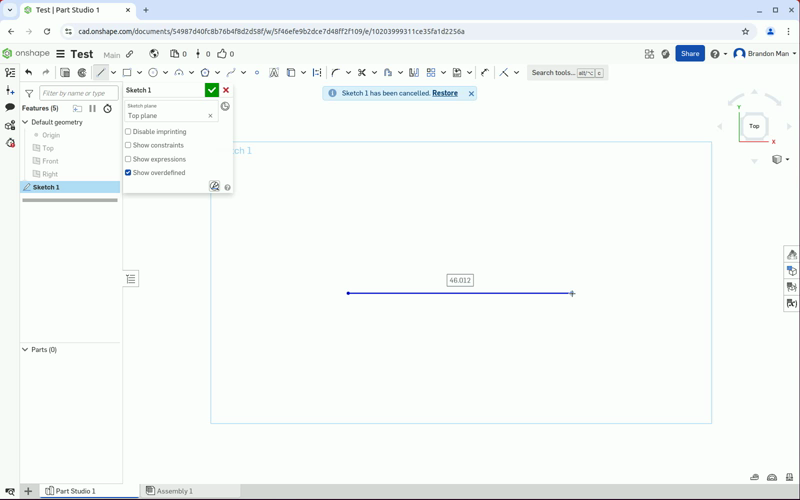
mouse_move(589, 293)
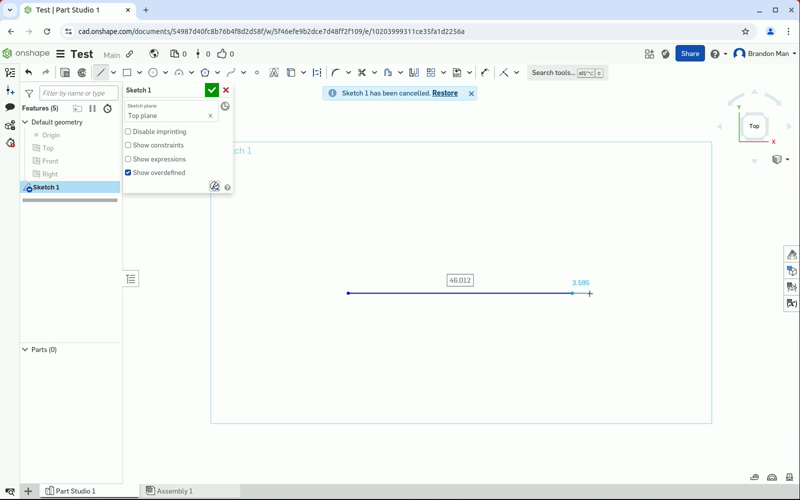
mouse_move(572, 272)
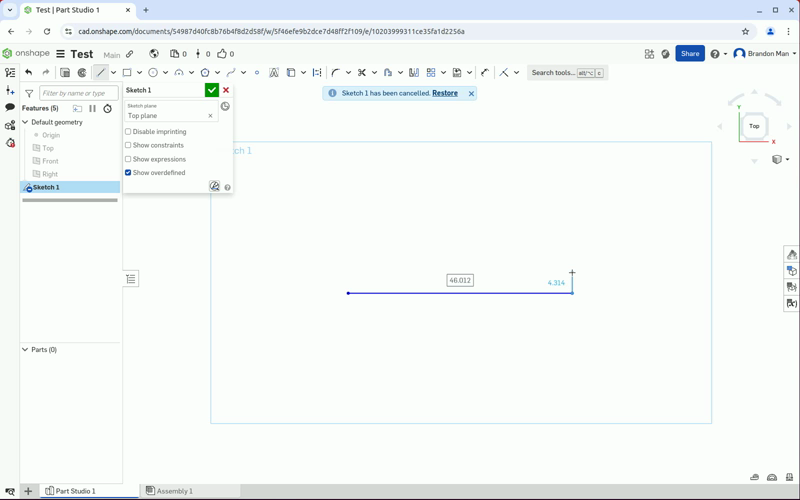
click(572, 272)
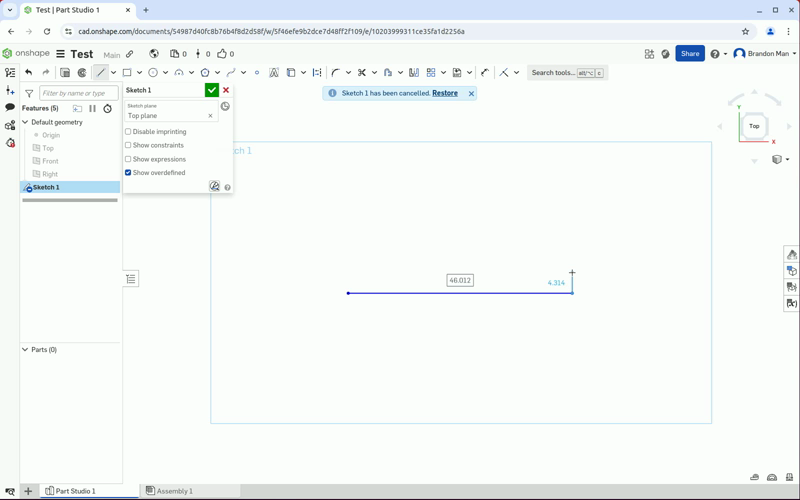
key_up(shift)
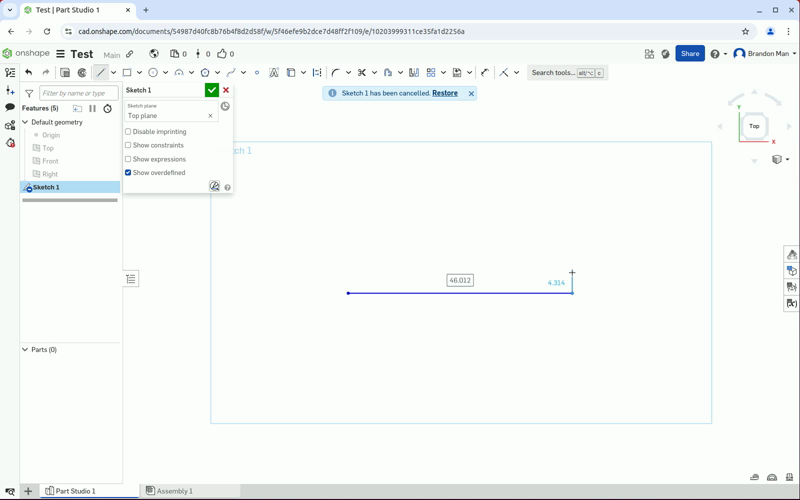
key_down(shift)
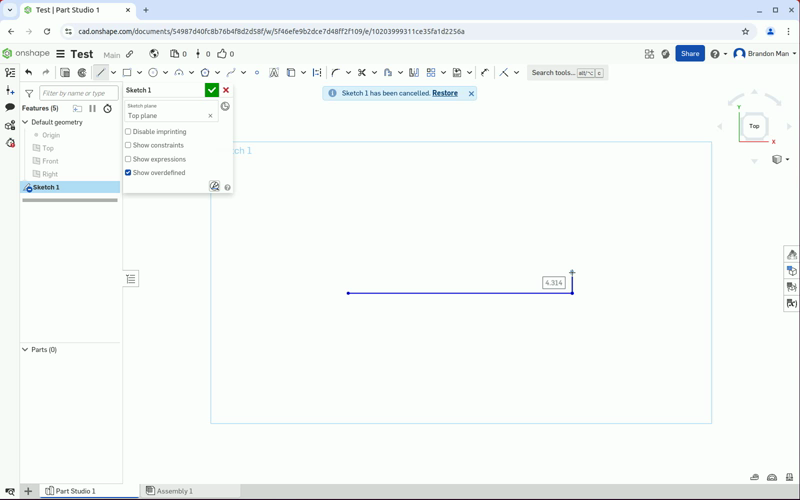
mouse_move(348, 272)
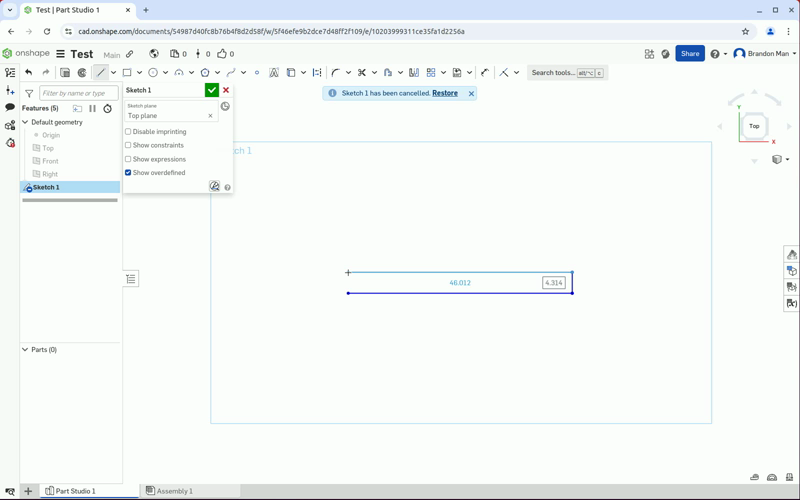
click(348, 272)
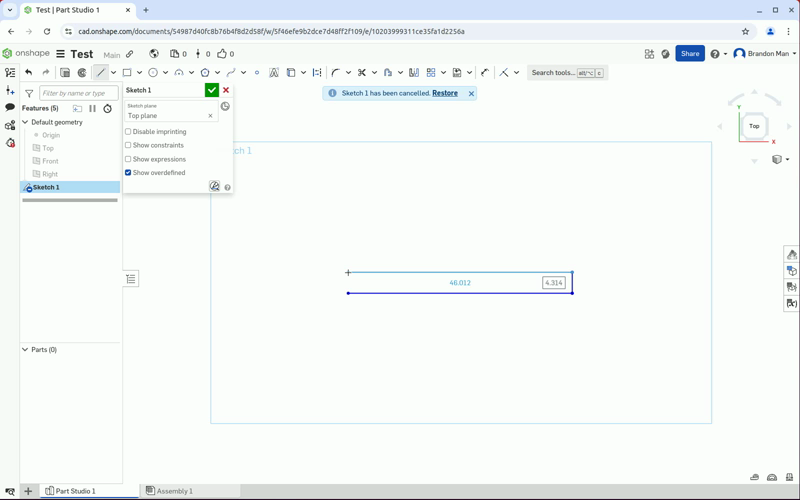
key_up(shift)
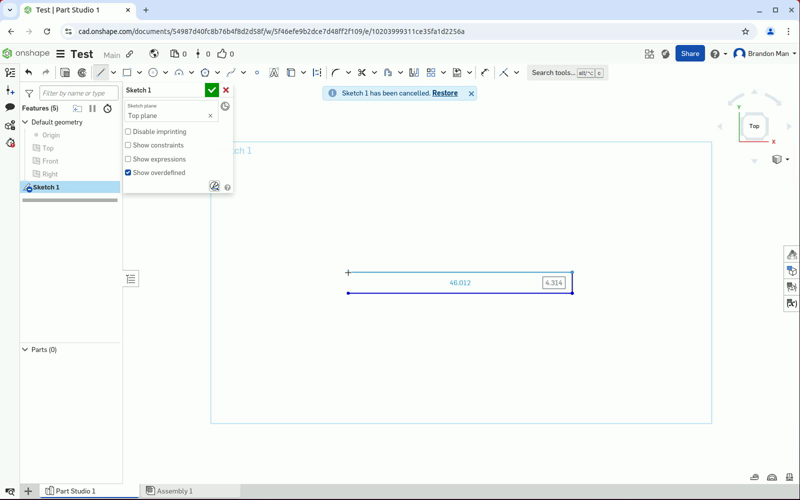
mouse_move(378, 272)
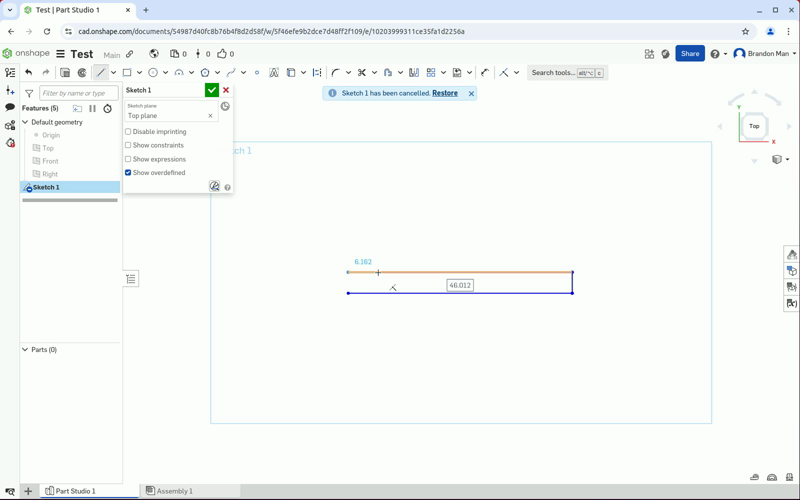
key_down(shift)
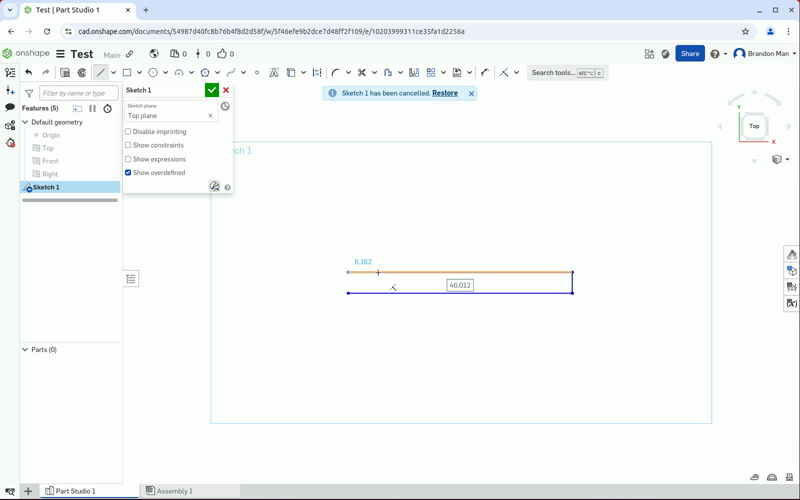
mouse_move(348, 293)
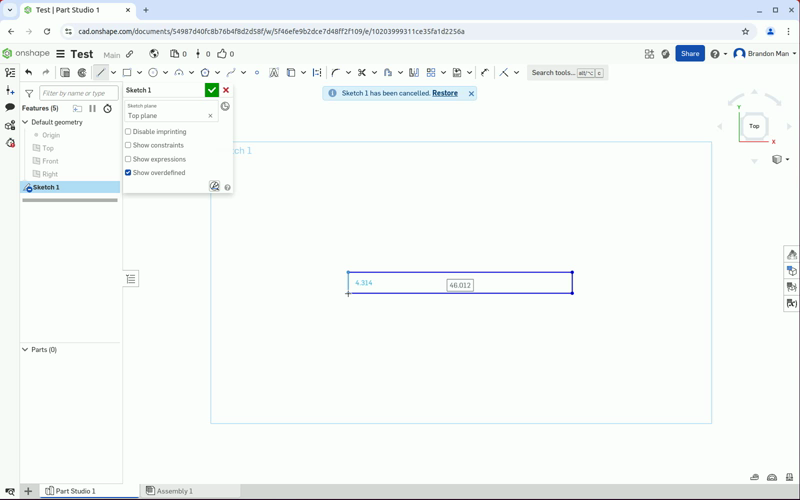
key_up(shift)
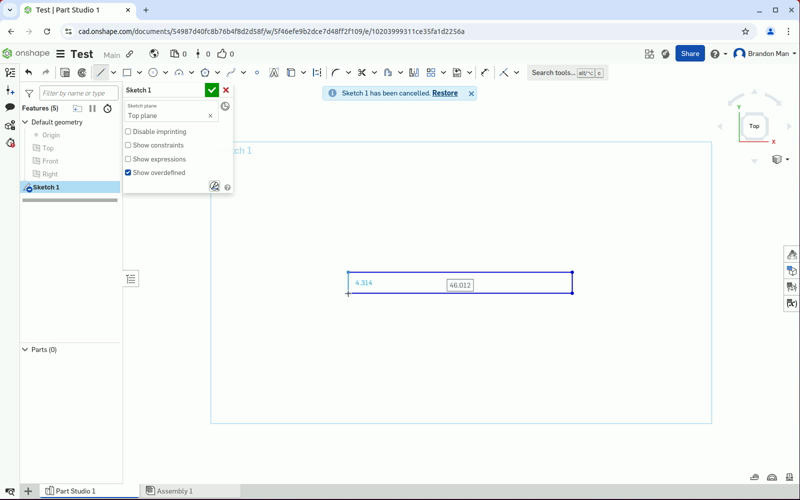
click(348, 293)
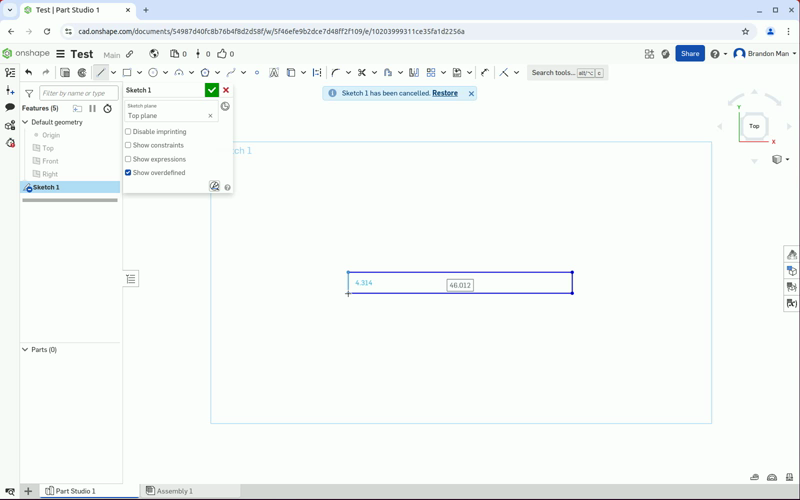
key(esc)
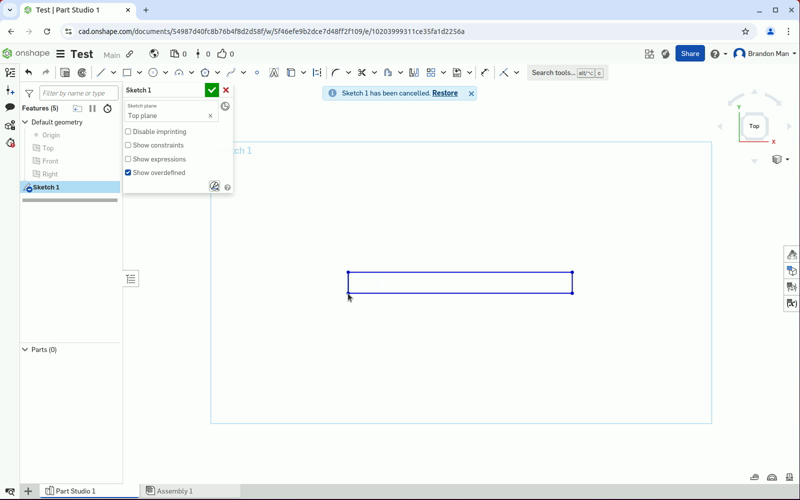
mouse_move(432, 277)
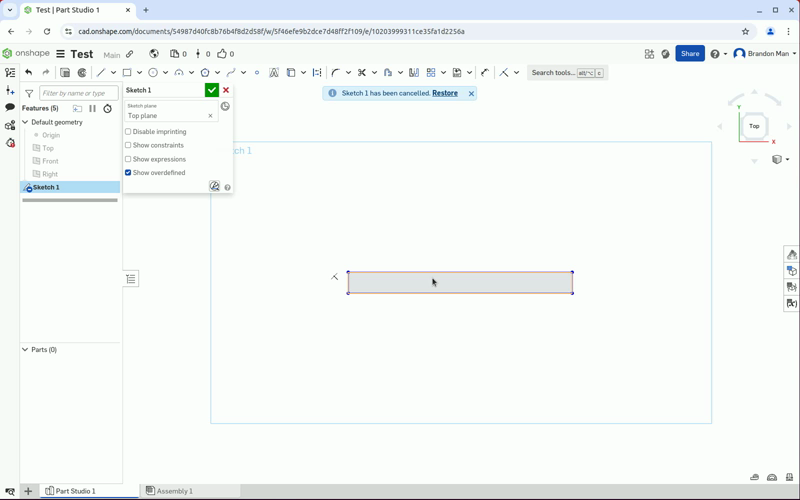
click(432, 277)
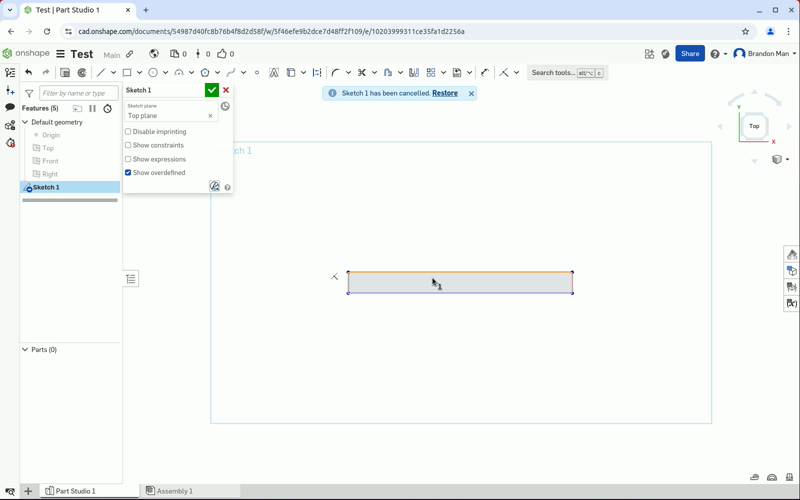
mouse_move(73, 352)
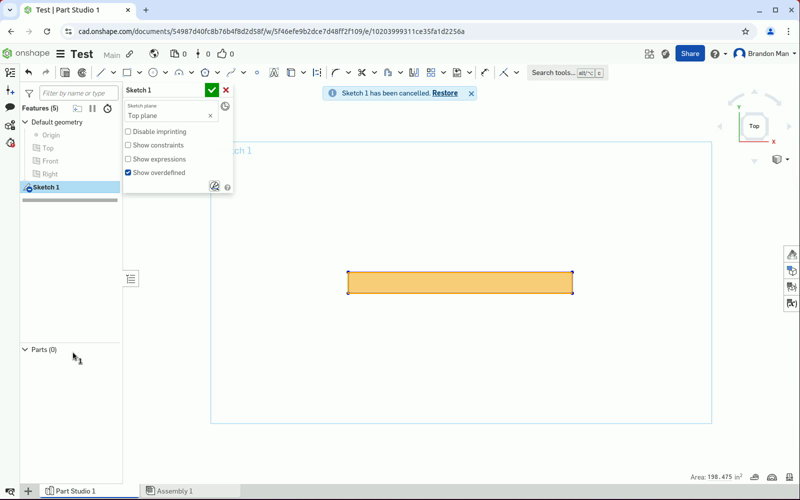
key(shift+y)
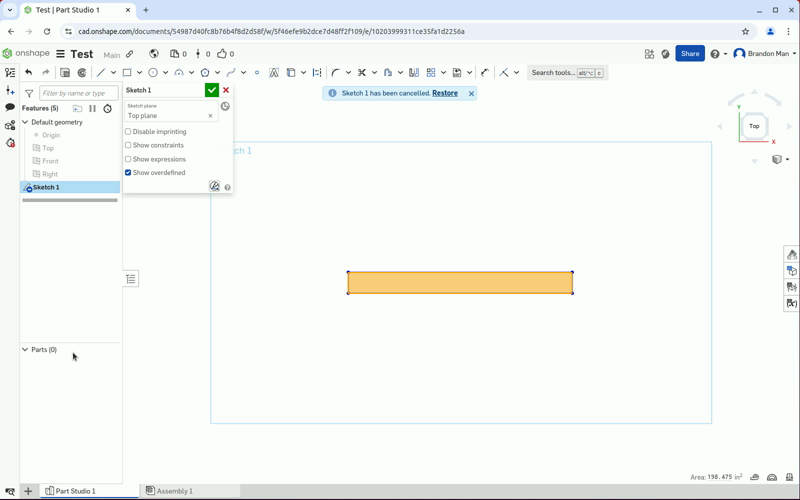
key(shift+e)
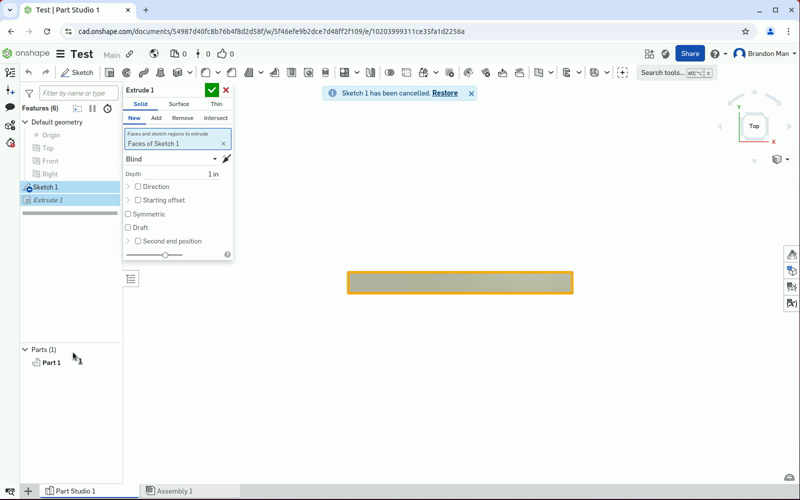
mouse_move(143, 106)
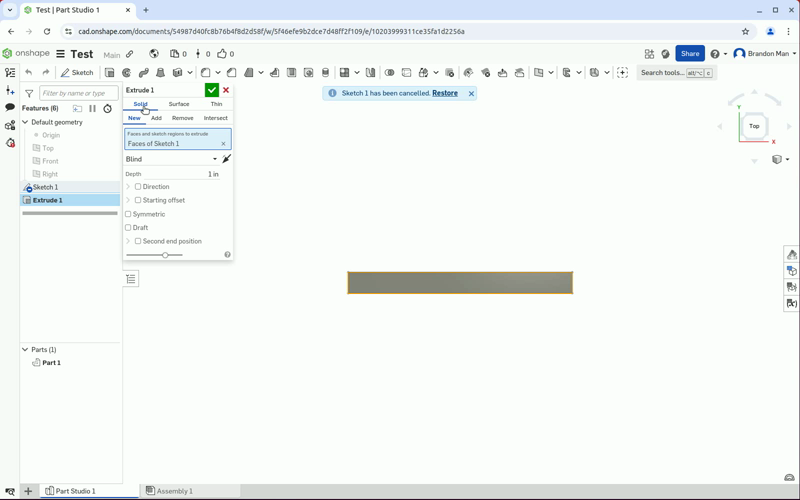
click(143, 106)
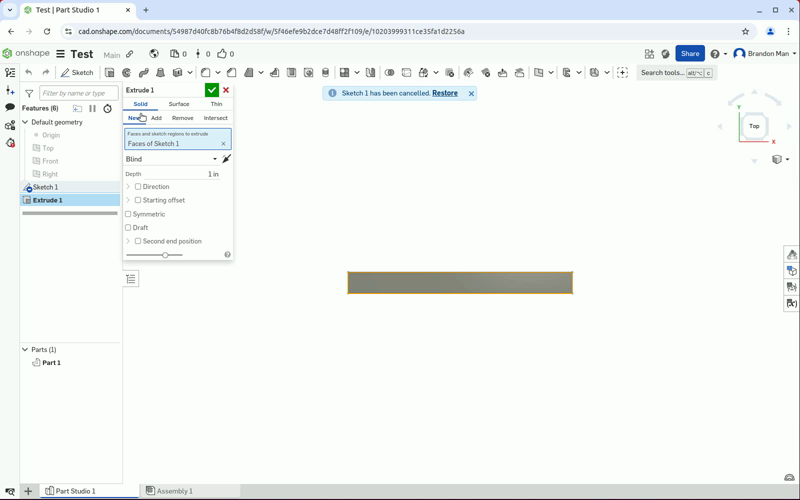
mouse_move(137, 120)
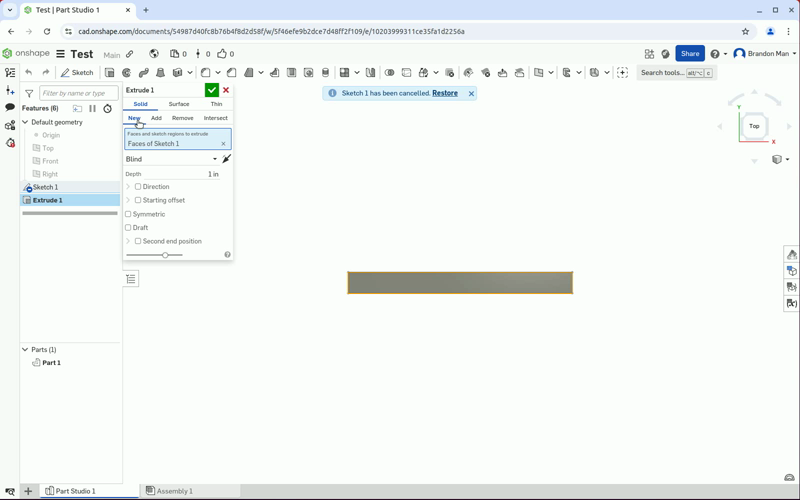
click(137, 120)
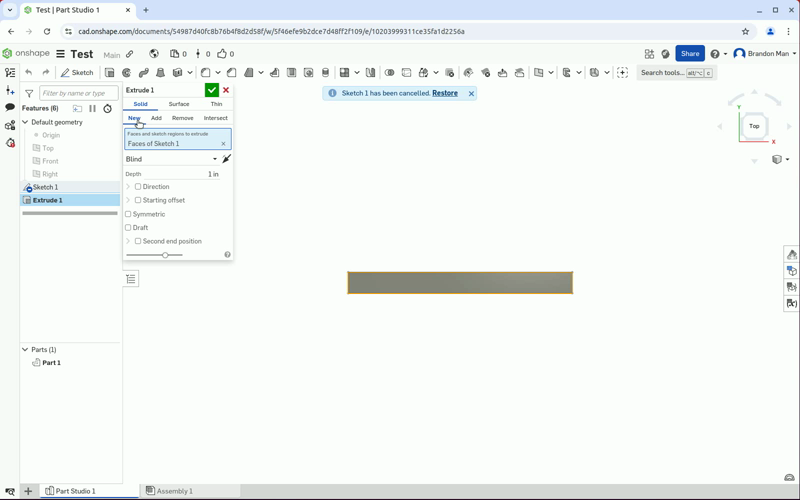
key(tab, 4)
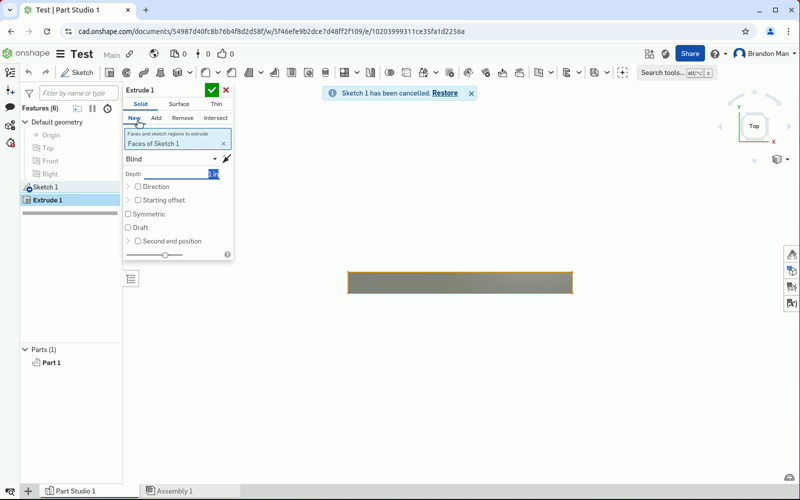
text(0.722)
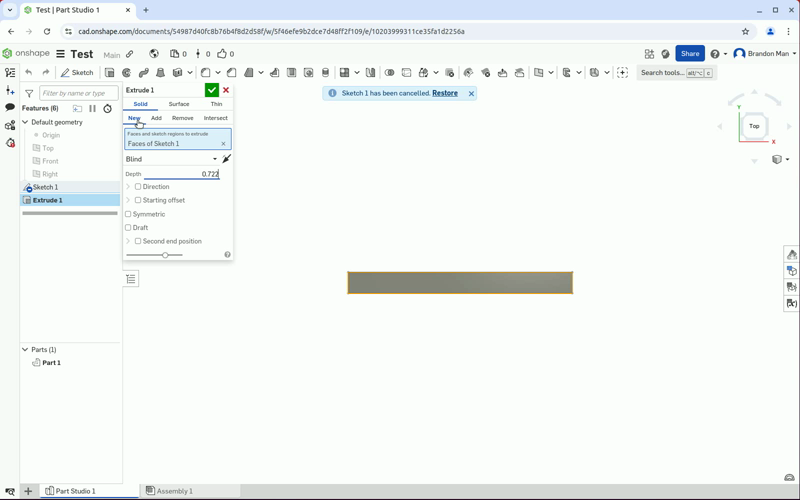
key(enter)
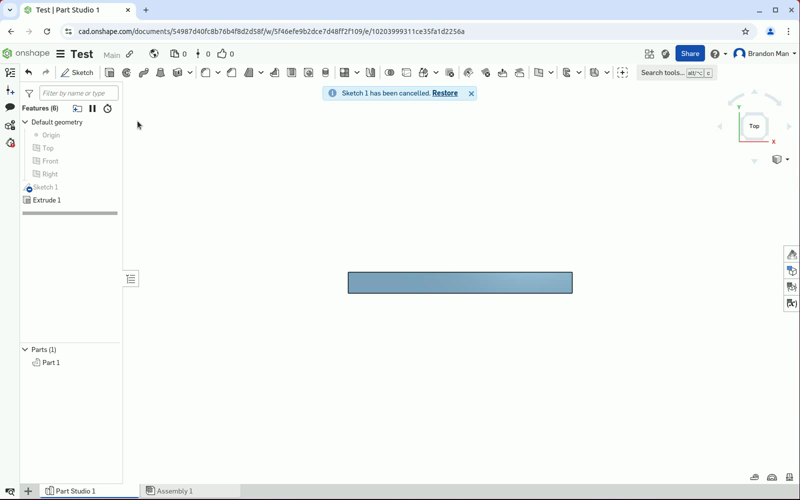
key(shift+h)
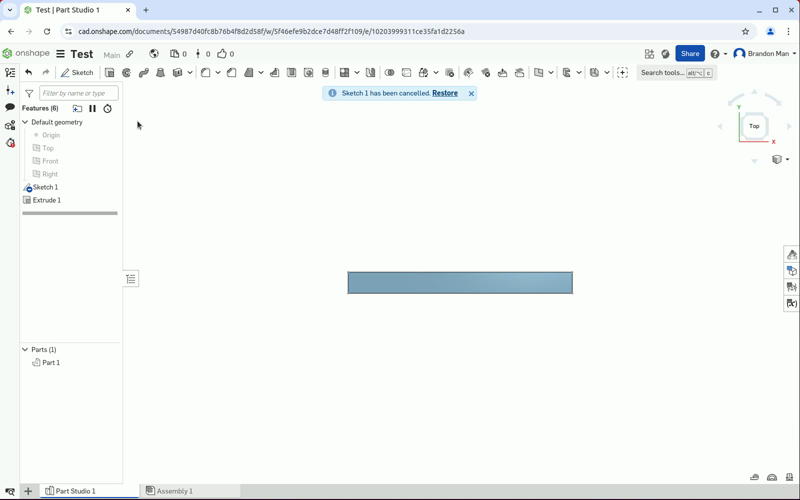
key(shift+h)
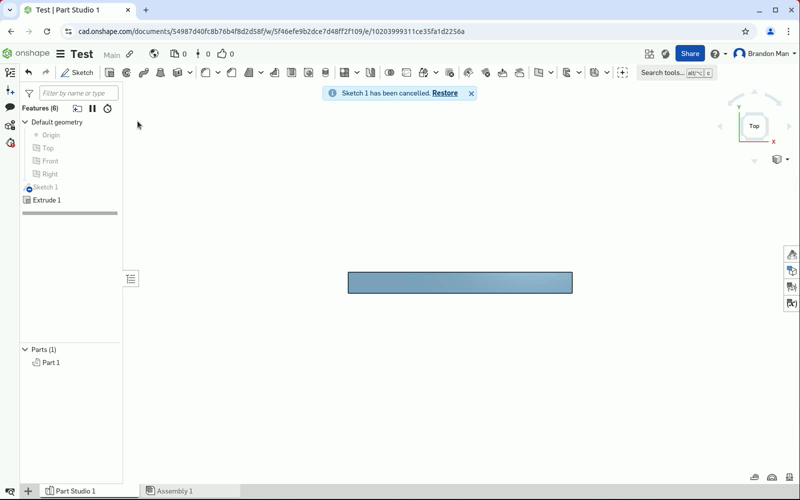
mouse_move(73, 189)
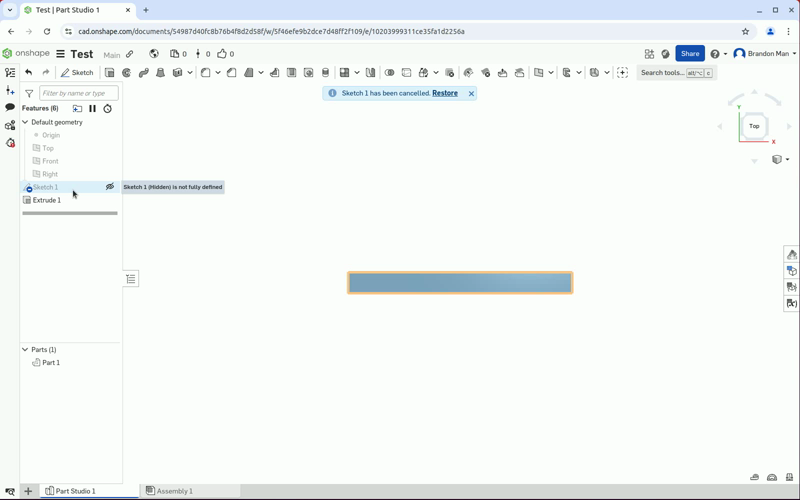
click(73, 189)
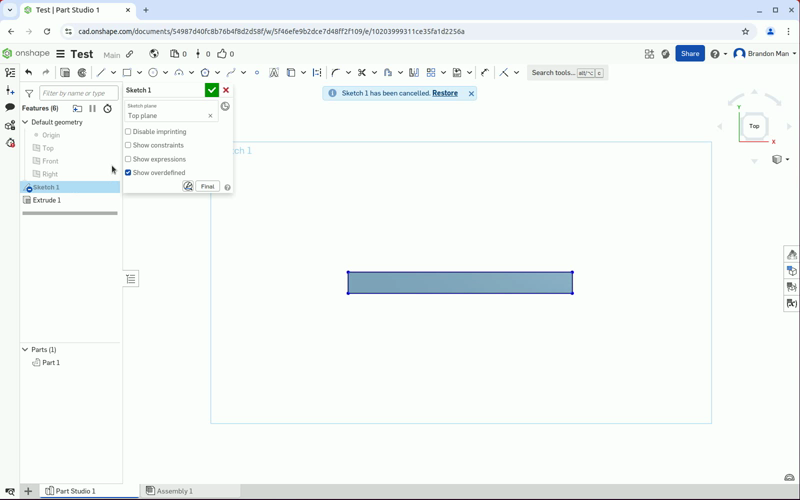
mouse_move(229, 92)
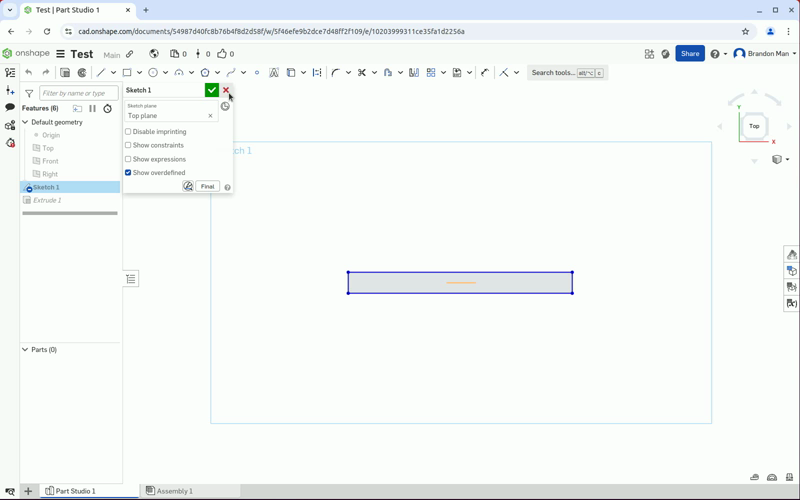
click(229, 92)
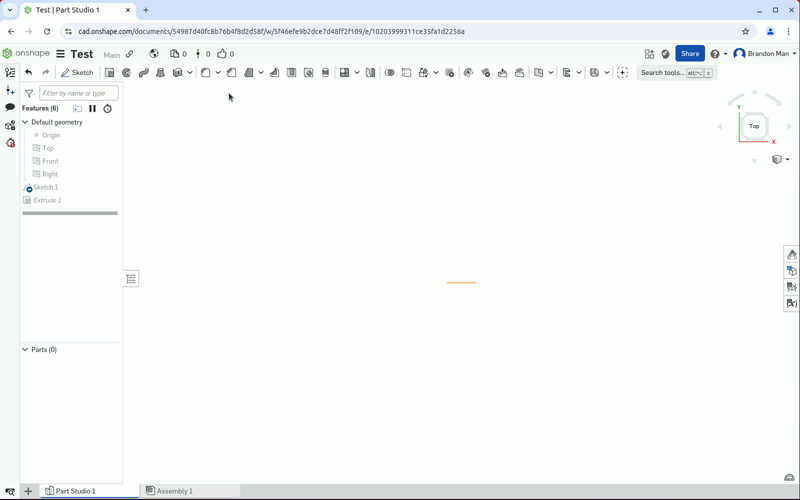
mouse_move(73, 352)
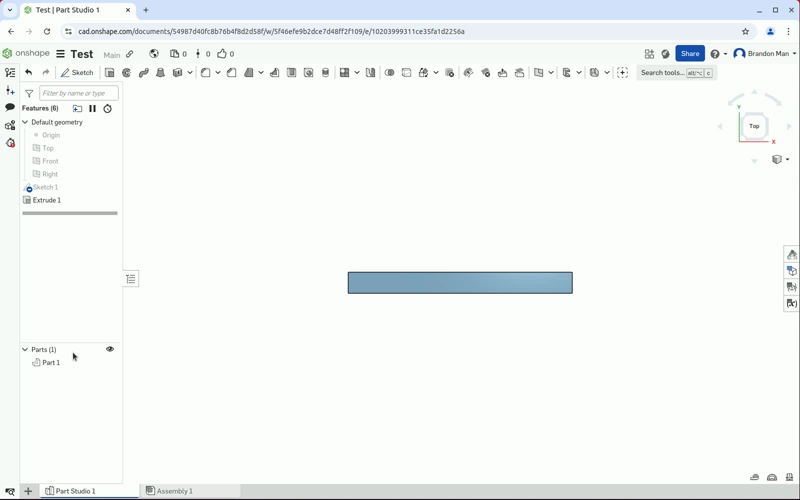
key(y)
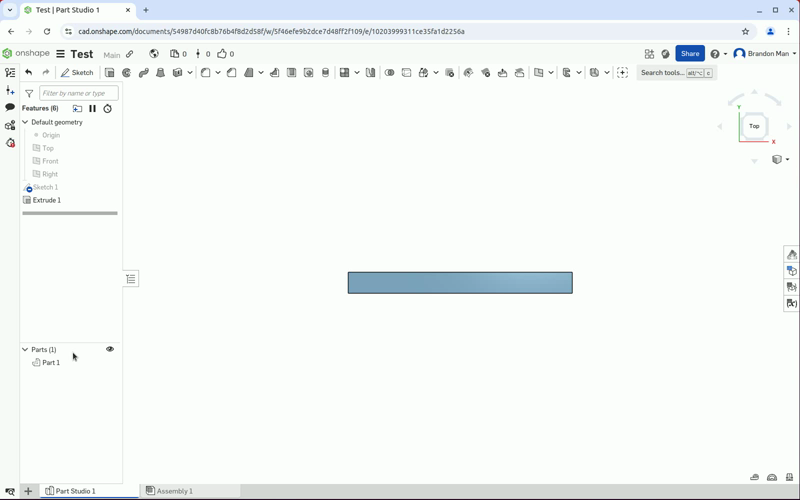
key(shift+p)
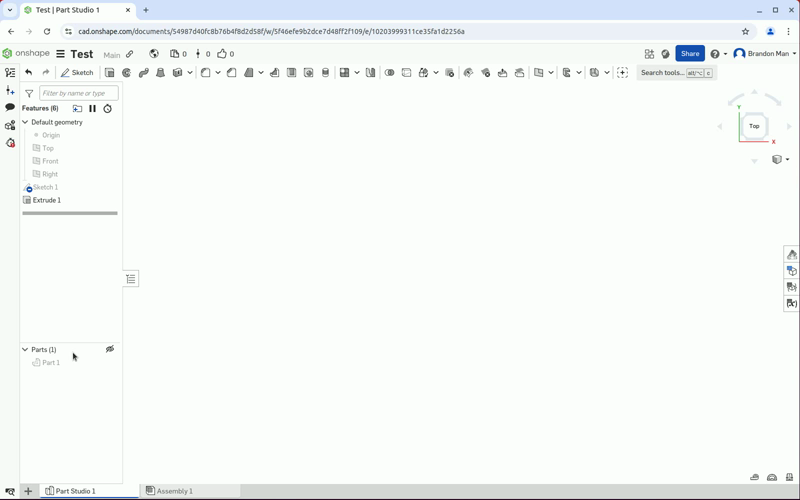
key(space)
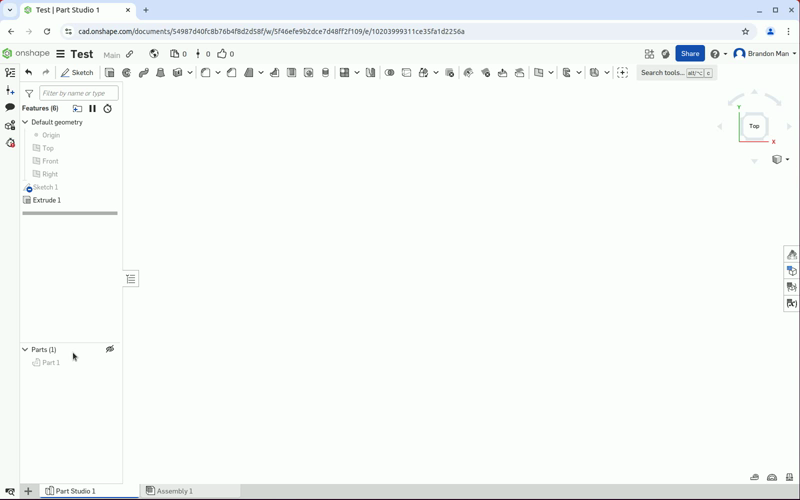
key_down(shift)
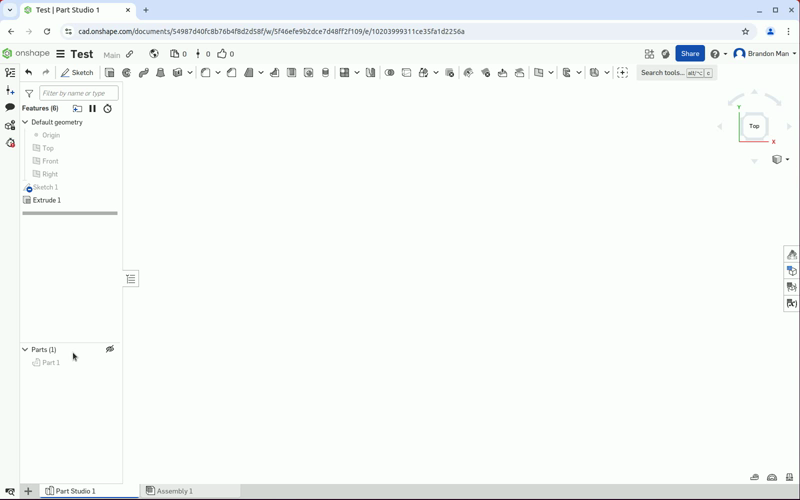
key(up)
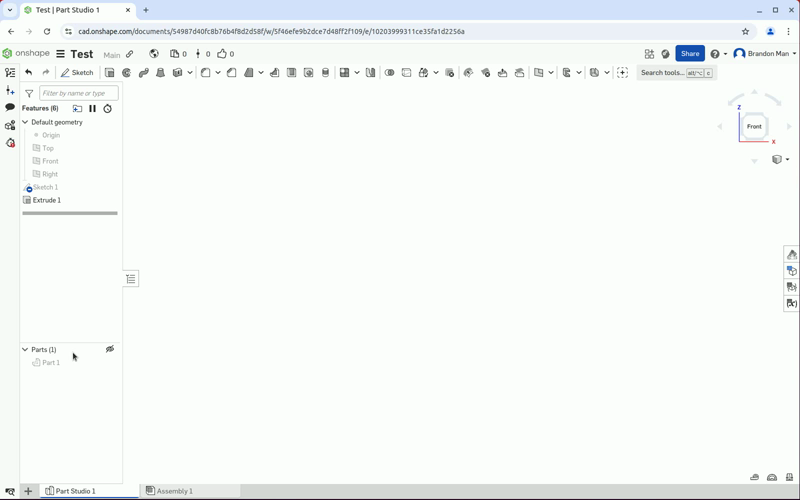
key_up(shift)
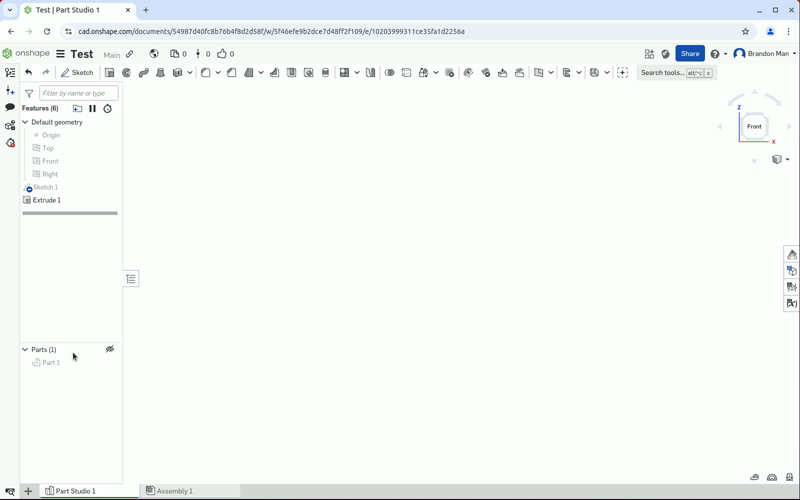
key(space)
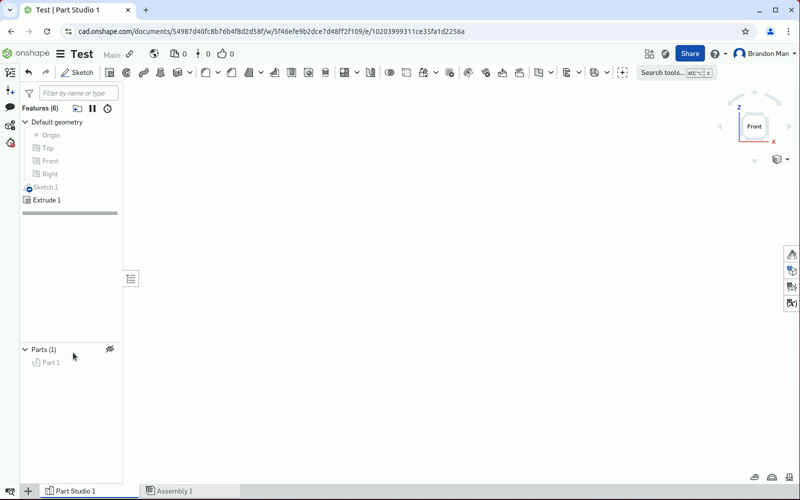
key_down(shift)
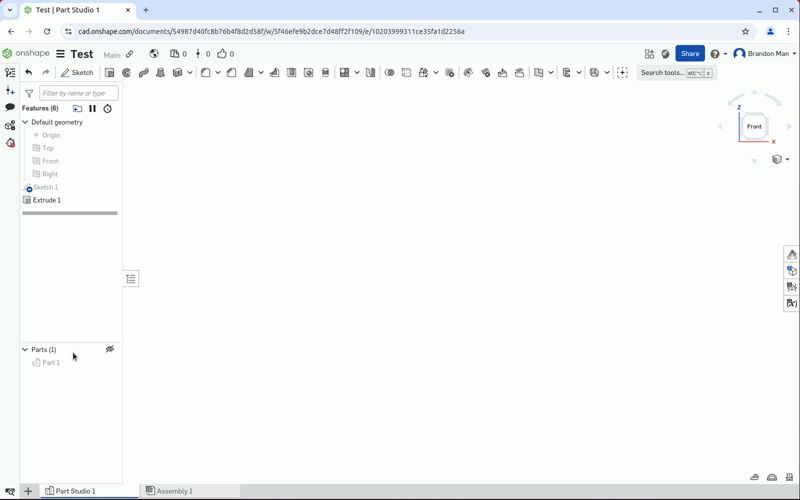
key(left)
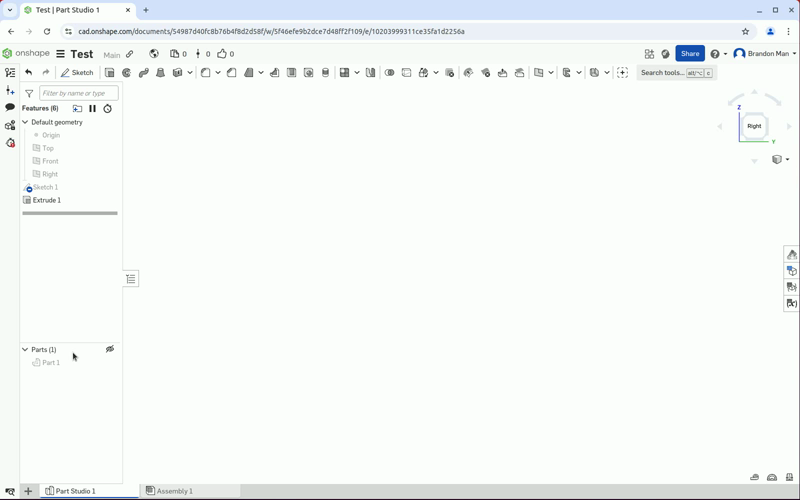
key_up(shift)
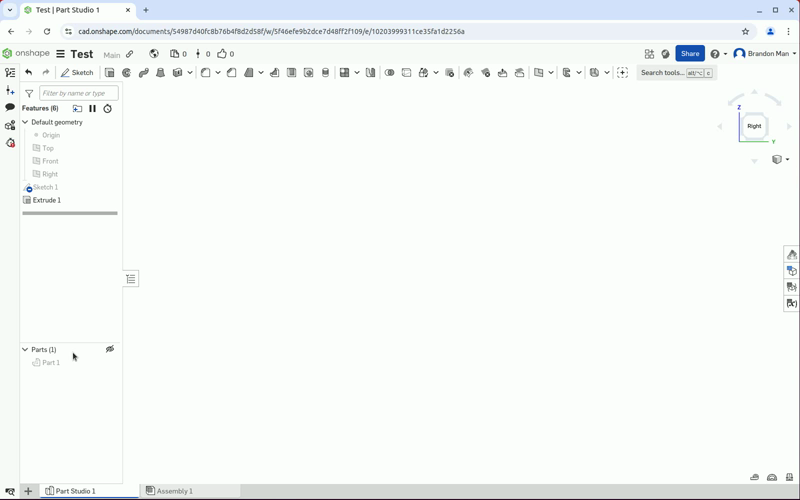
mouse_move(73, 352)
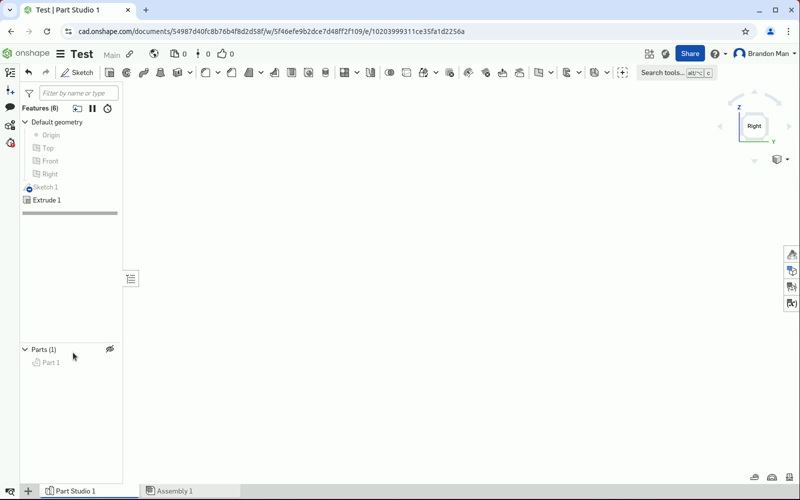
key(shift+y)
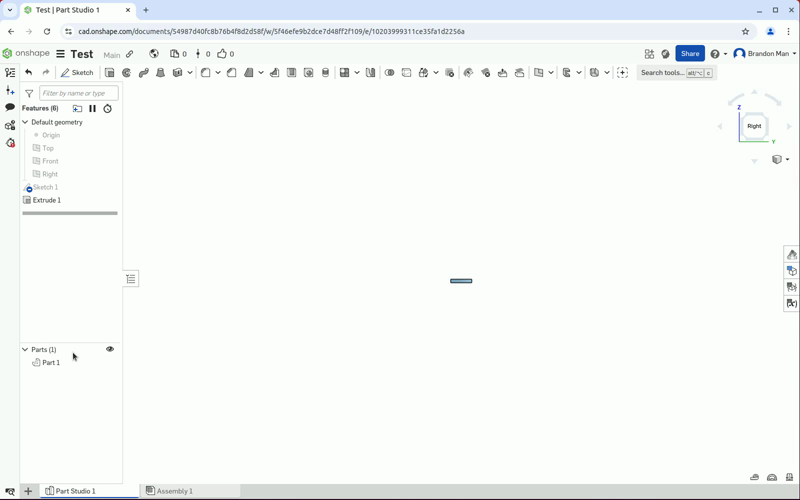
mouse_move(541, 75)
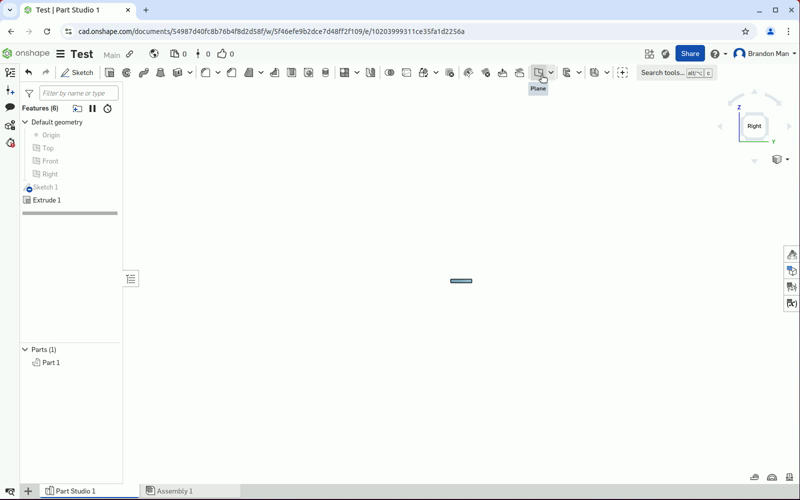
click(541, 75)
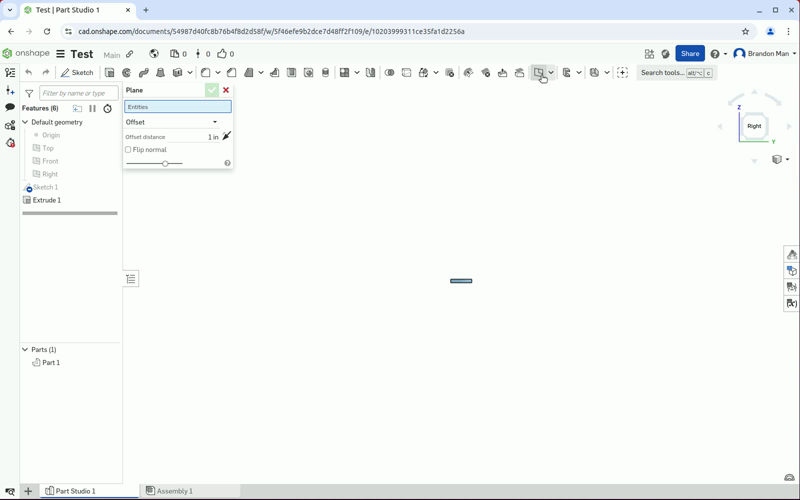
mouse_move(73, 176)
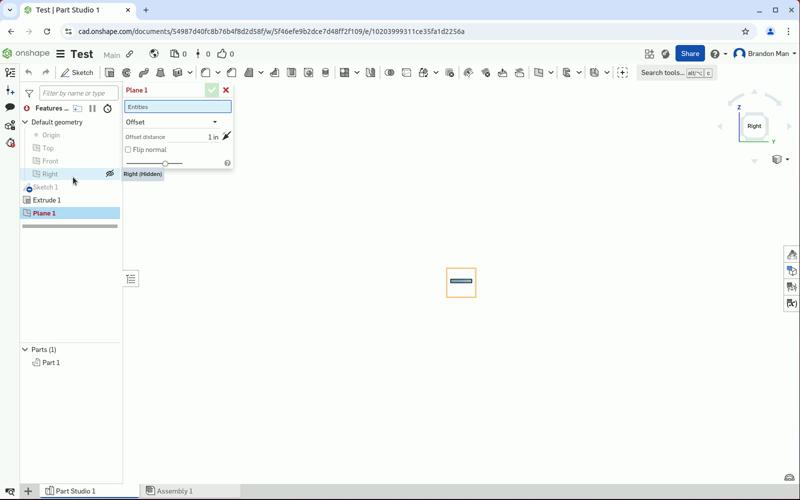
click(73, 176)
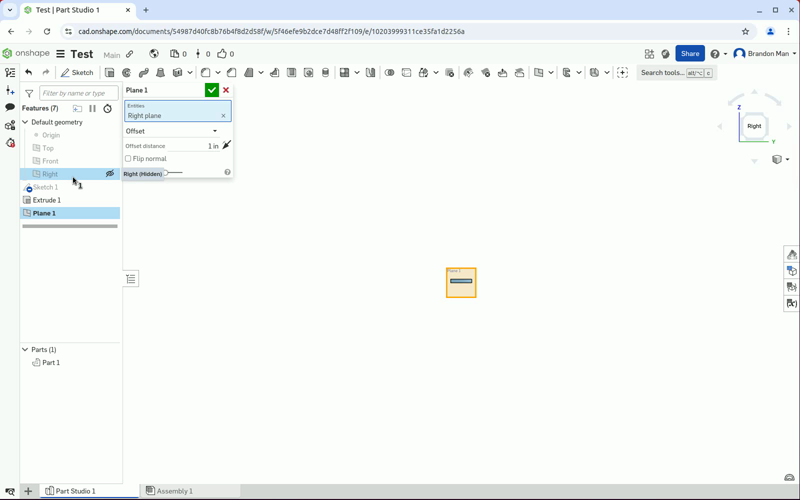
key(tab, 2)
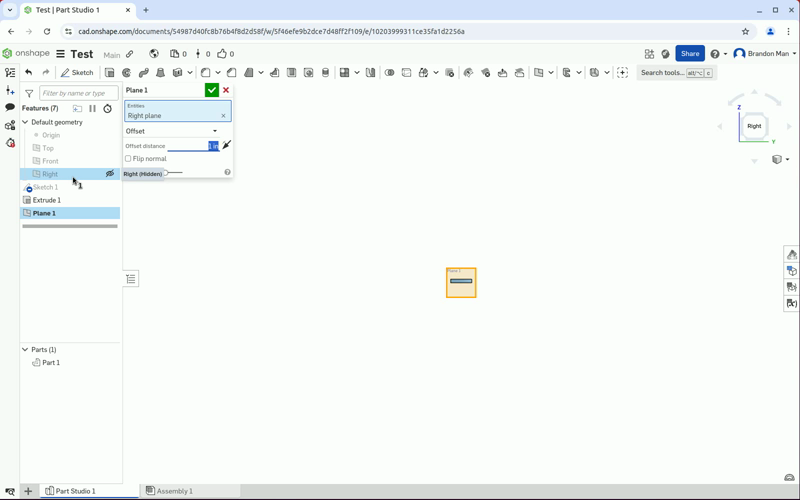
text(23.108)
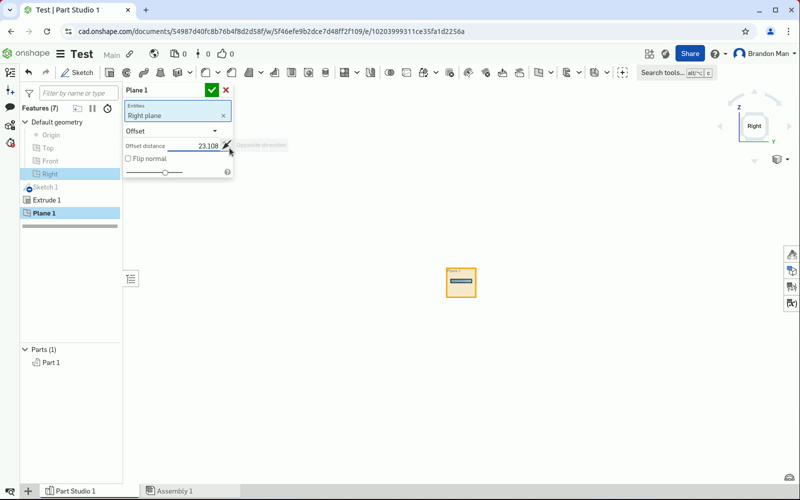
mouse_move(229, 147)
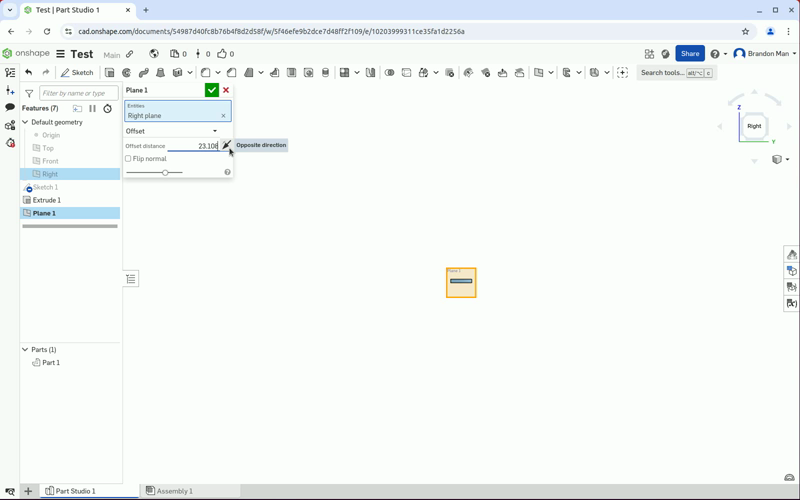
click(229, 147)
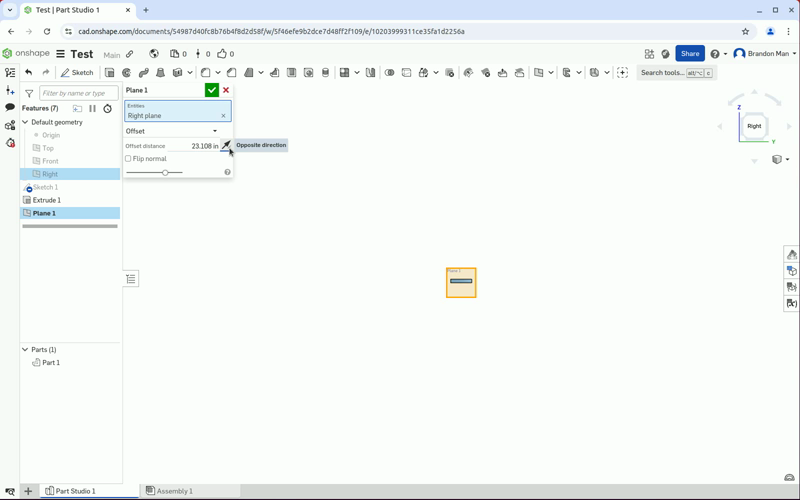
key(enter, 2)
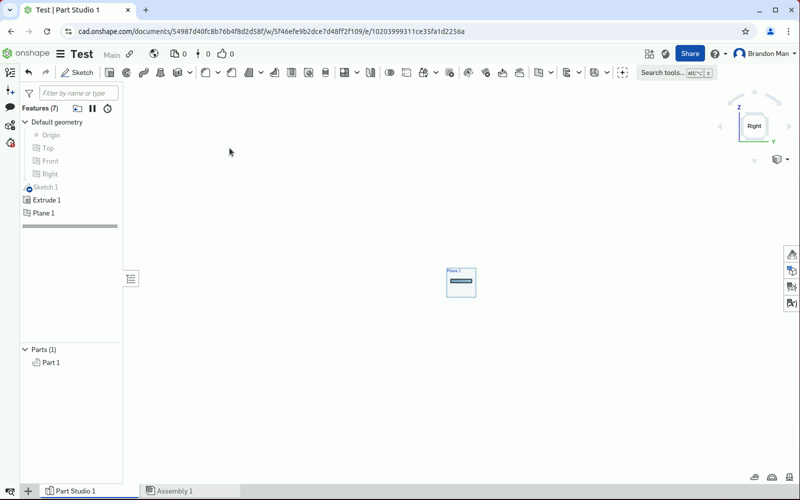
key(shift+s)
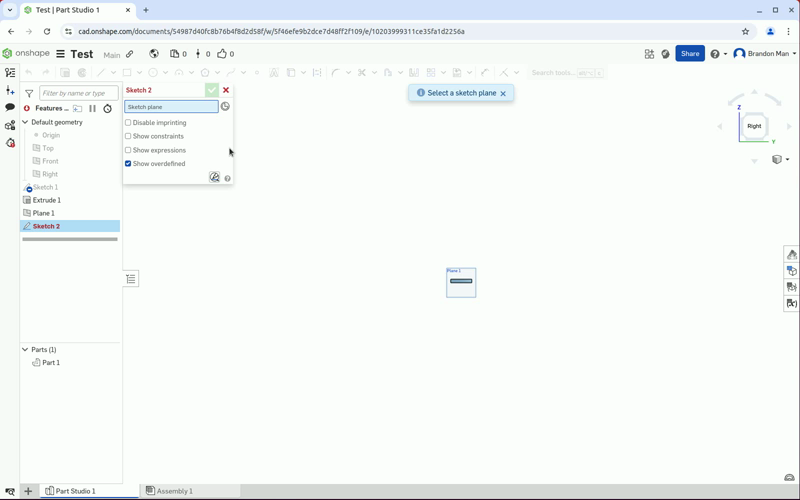
mouse_move(73, 215)
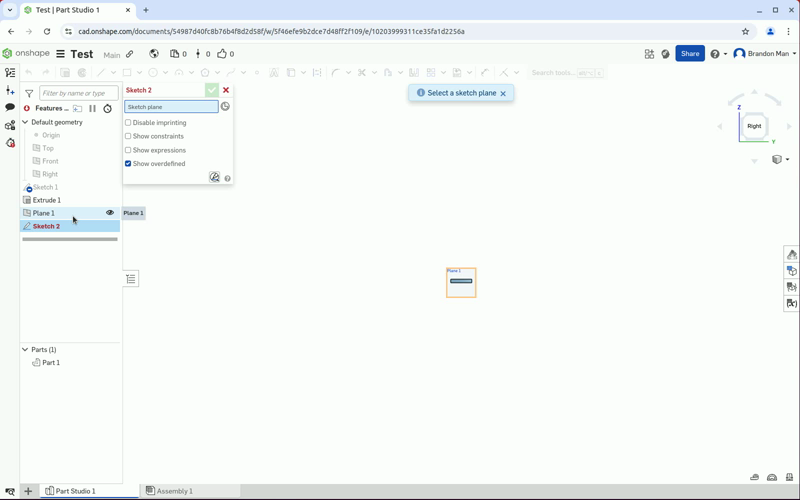
click(73, 215)
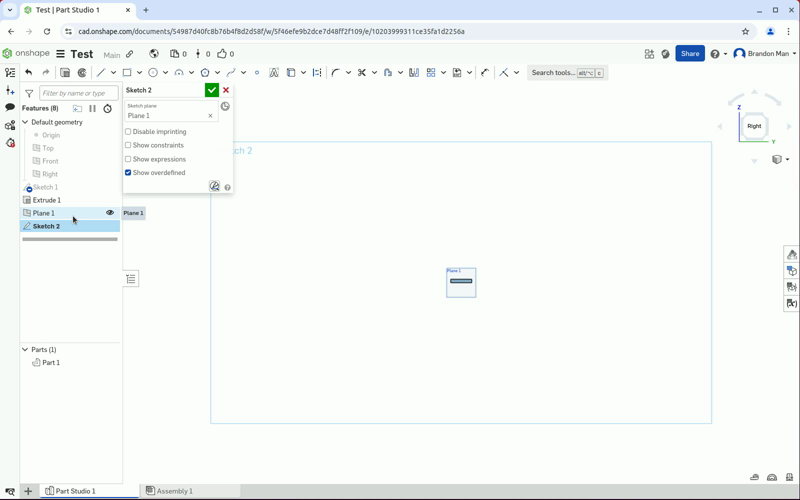
mouse_move(73, 352)
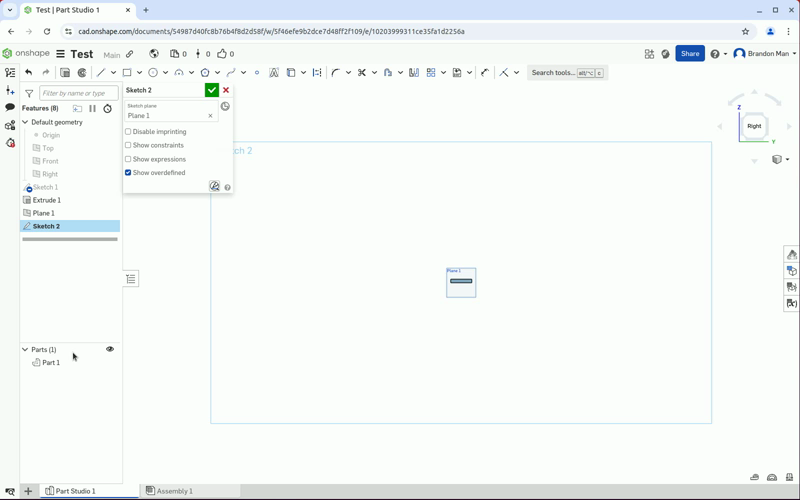
key(y)
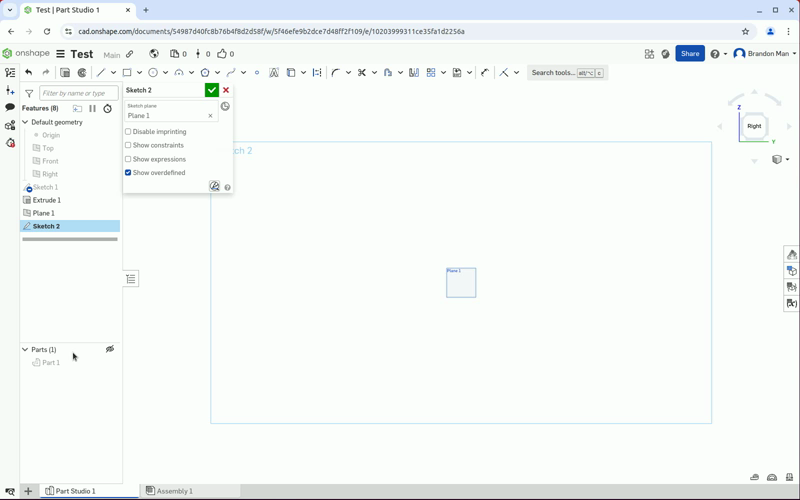
key(l)
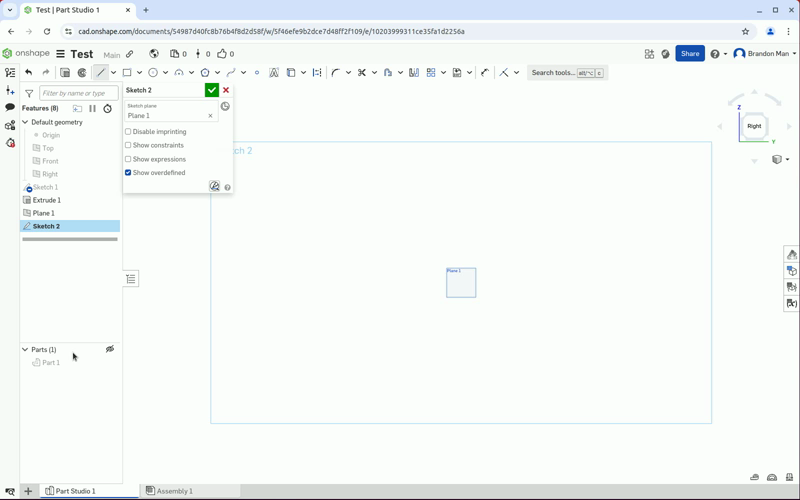
key_down(shift)
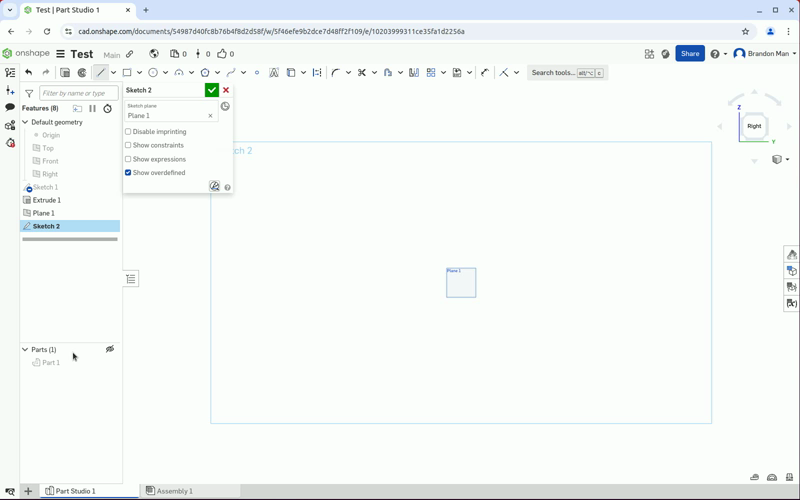
mouse_move(458, 282)
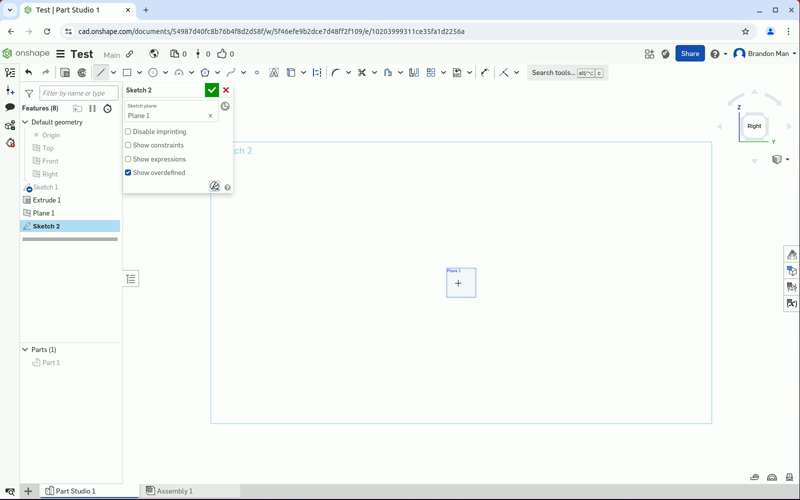
click(458, 282)
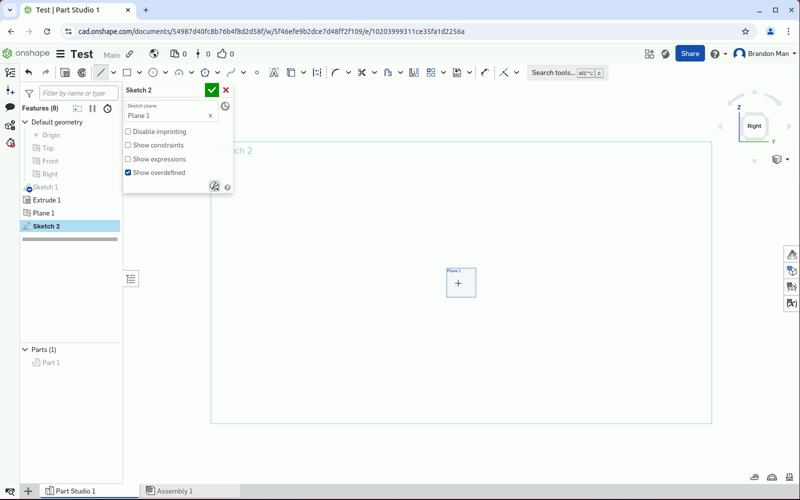
key_up(shift)
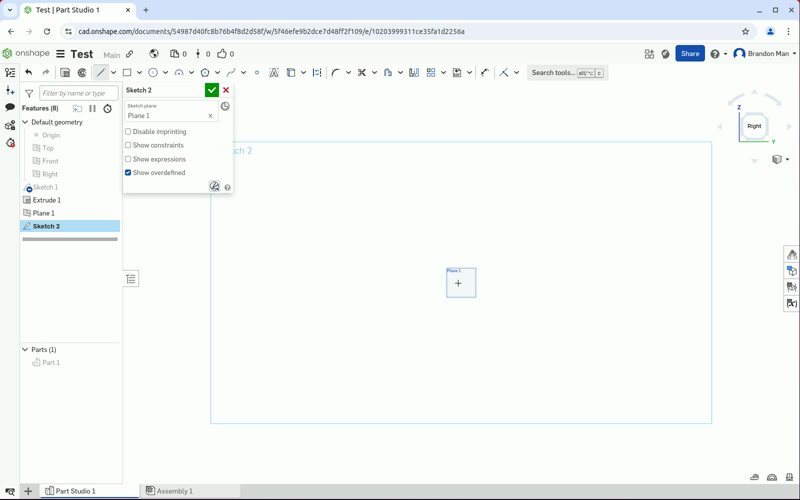
key_down(shift)
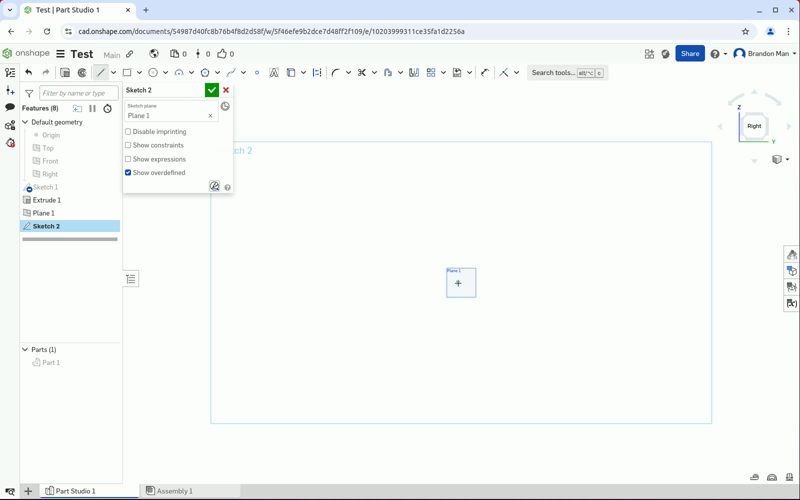
mouse_move(488, 282)
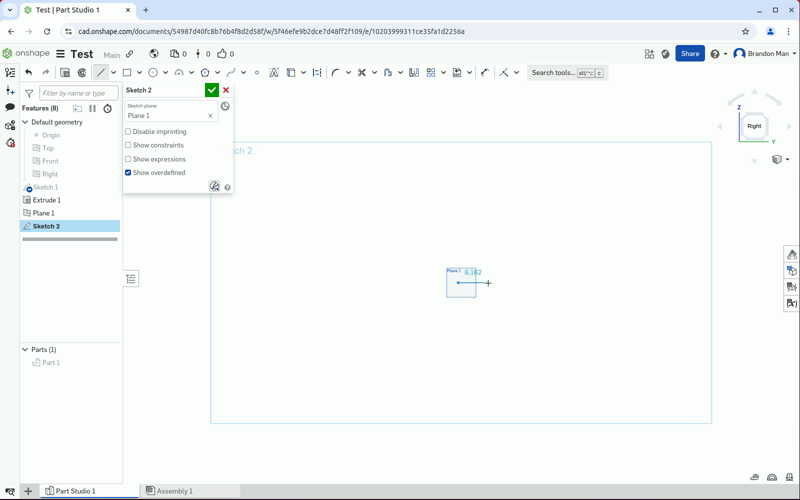
mouse_move(462, 282)
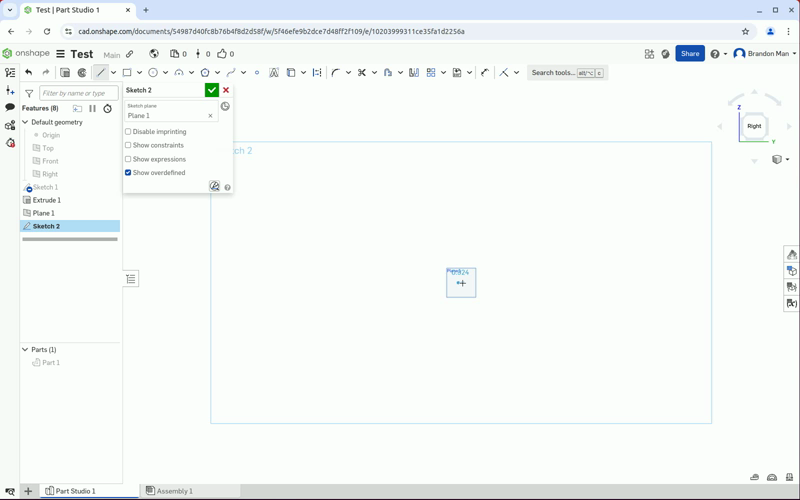
scroll(6)
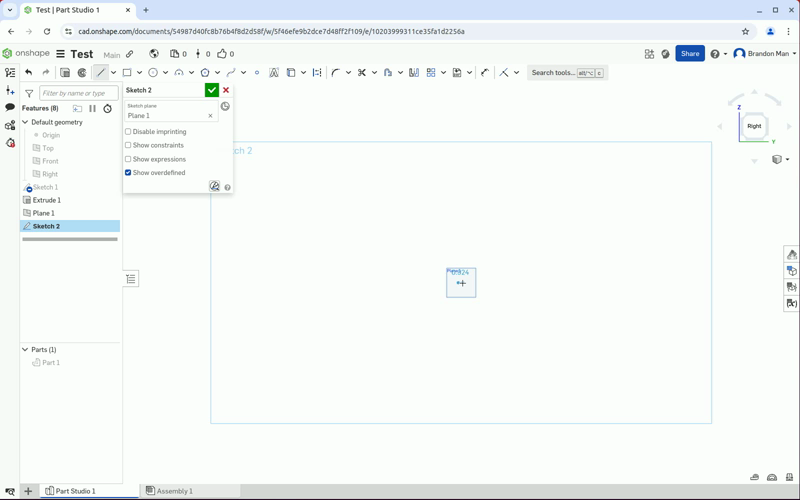
scroll(6)
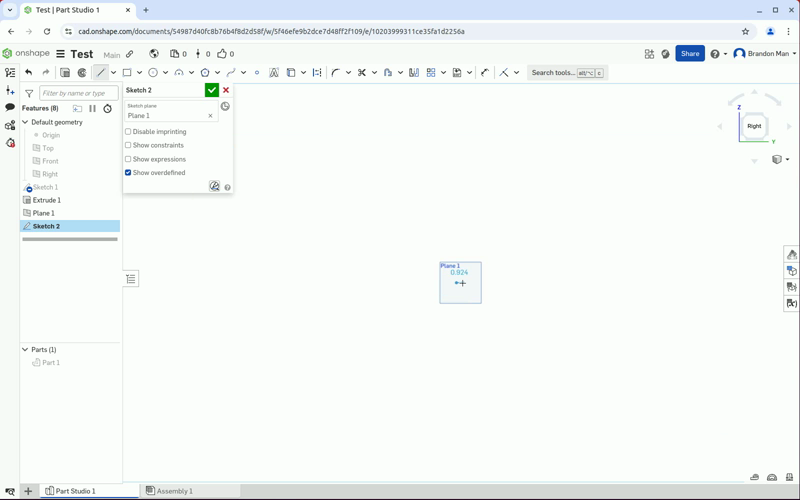
scroll(6)
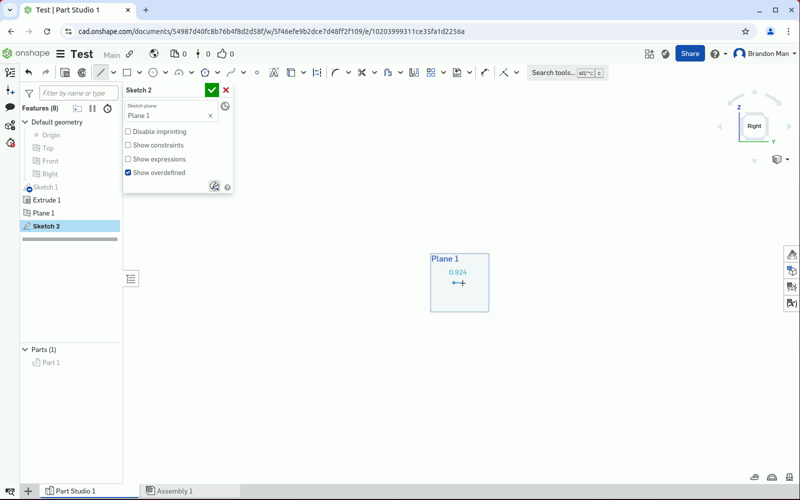
scroll(6)
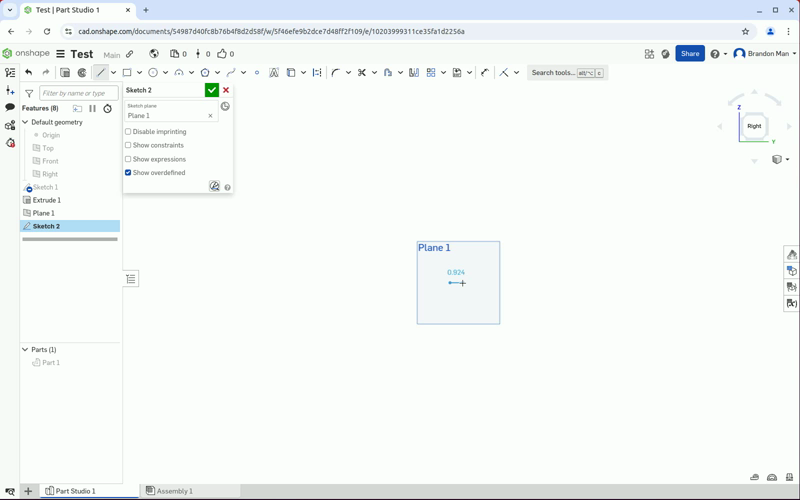
scroll(6)
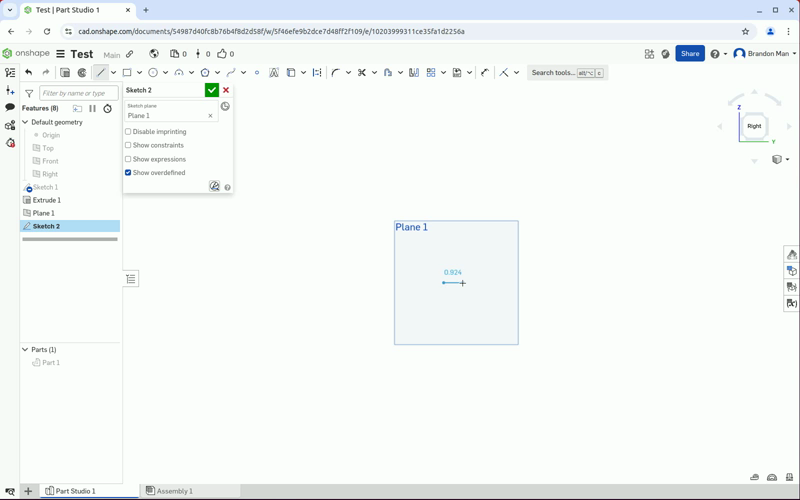
scroll(6)
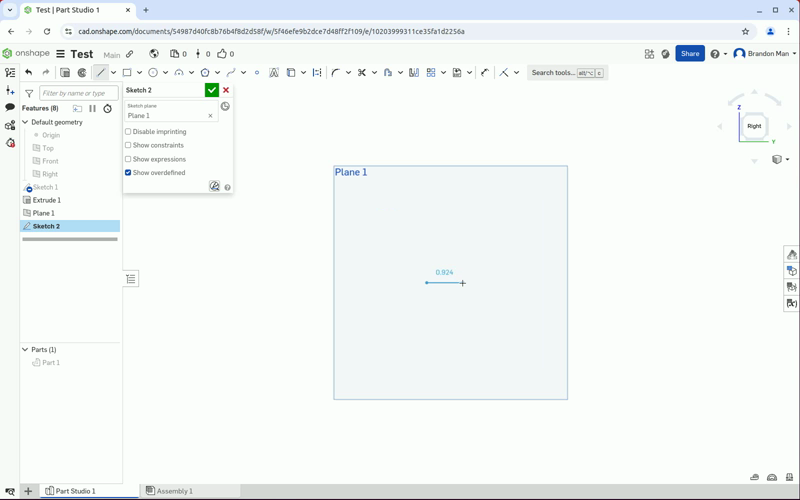
scroll(6)
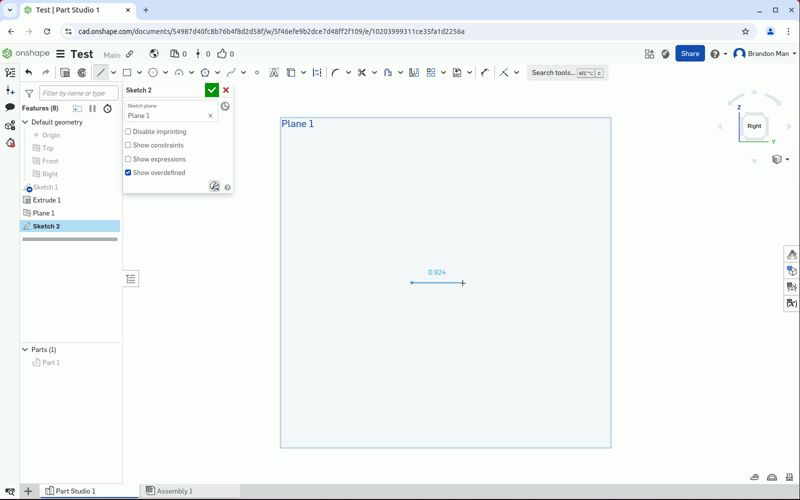
click(462, 282)
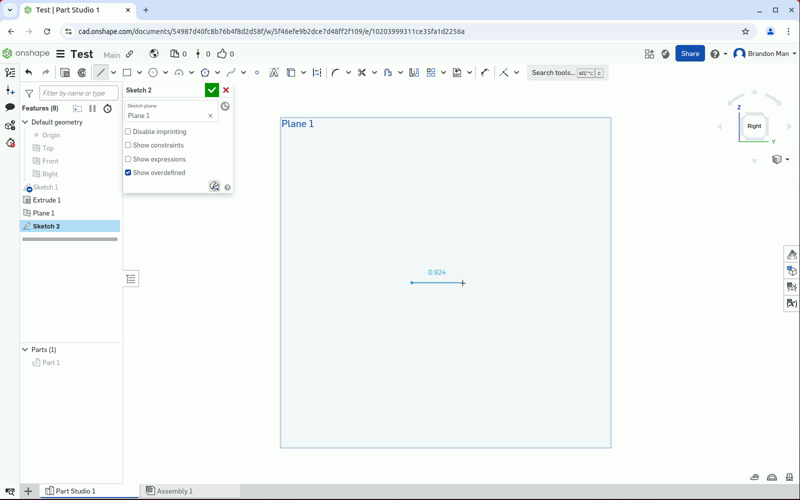
scroll(-6)
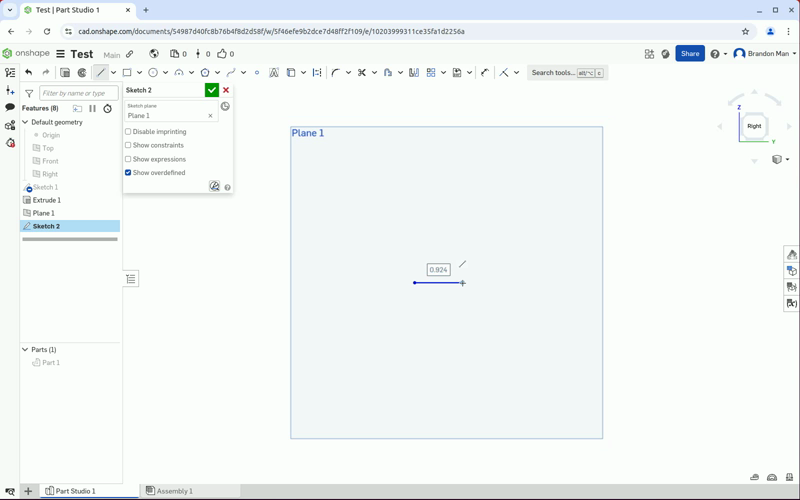
scroll(-6)
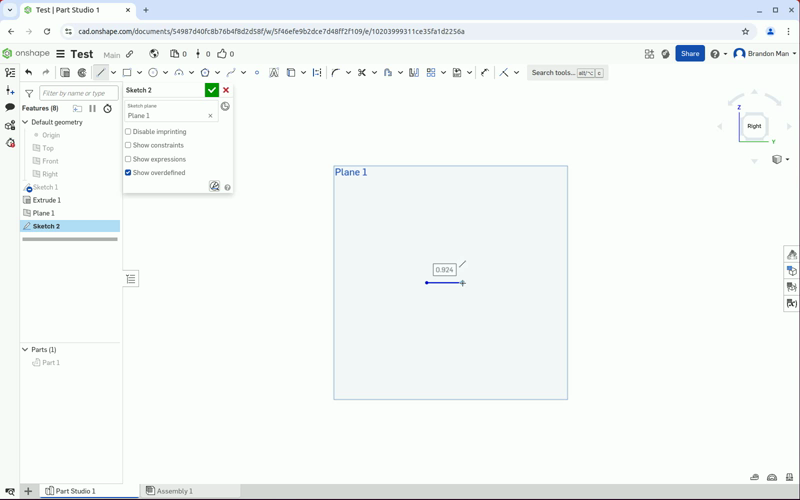
scroll(-6)
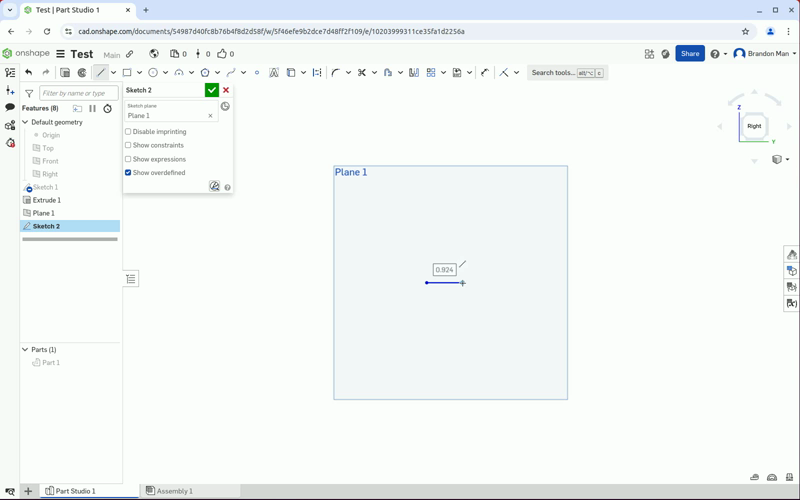
scroll(-6)
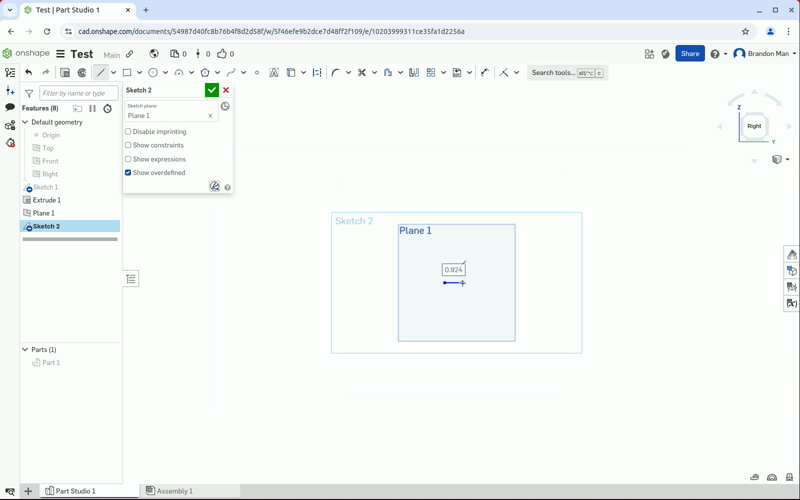
scroll(-6)
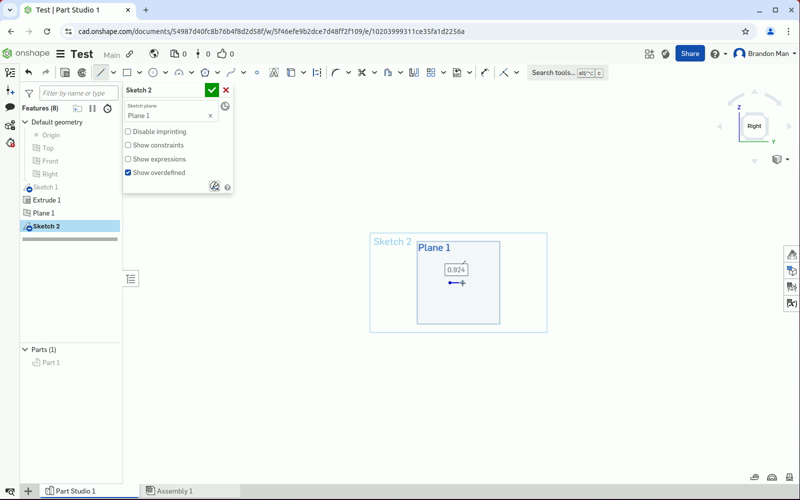
scroll(-6)
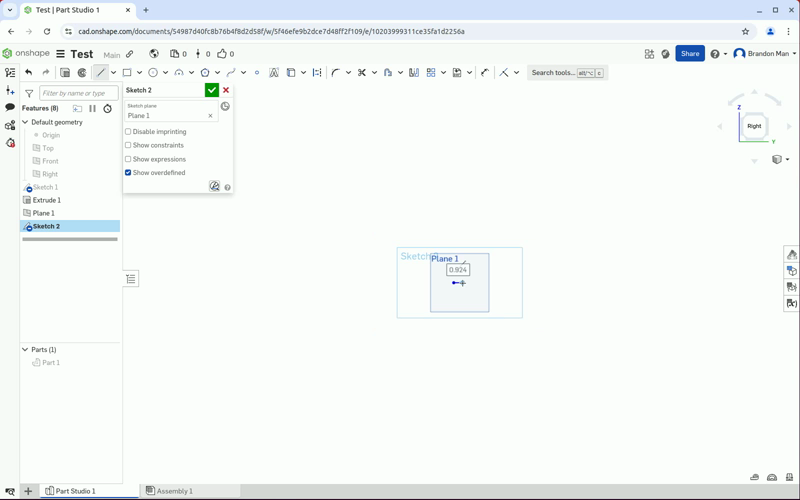
scroll(-6)
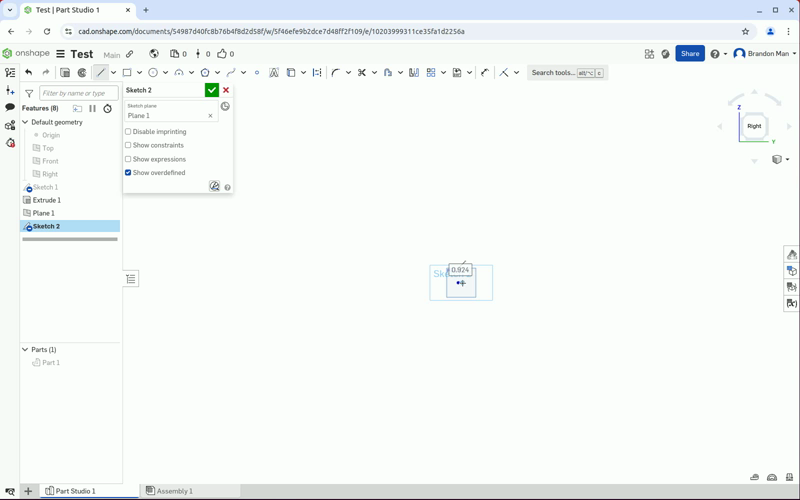
key_up(shift)
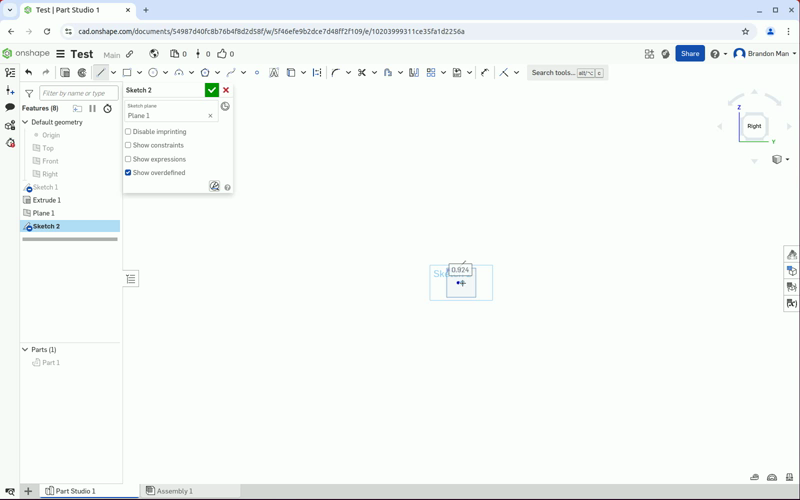
key_down(shift)
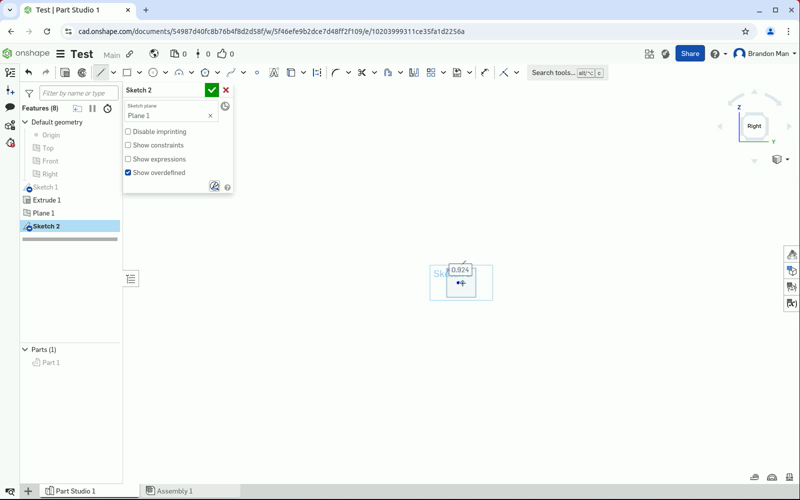
mouse_move(492, 282)
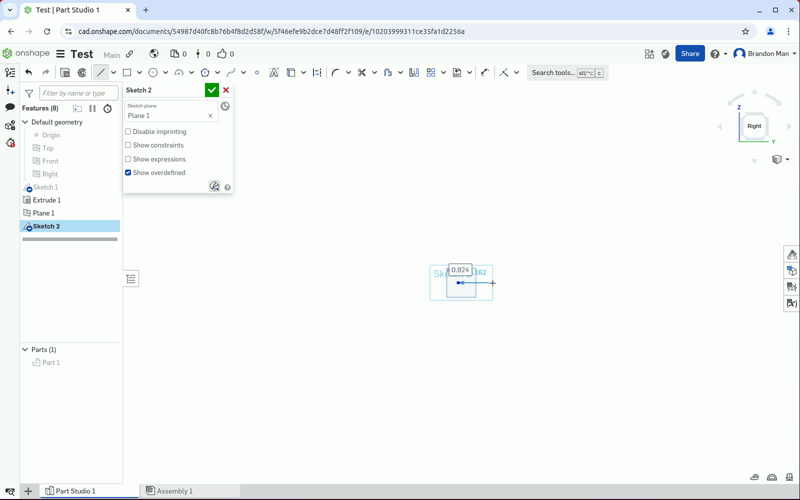
mouse_move(462, 280)
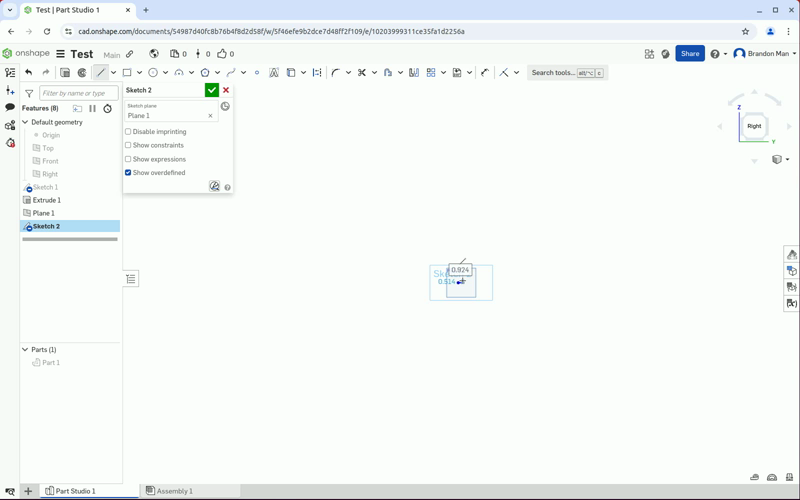
scroll(6)
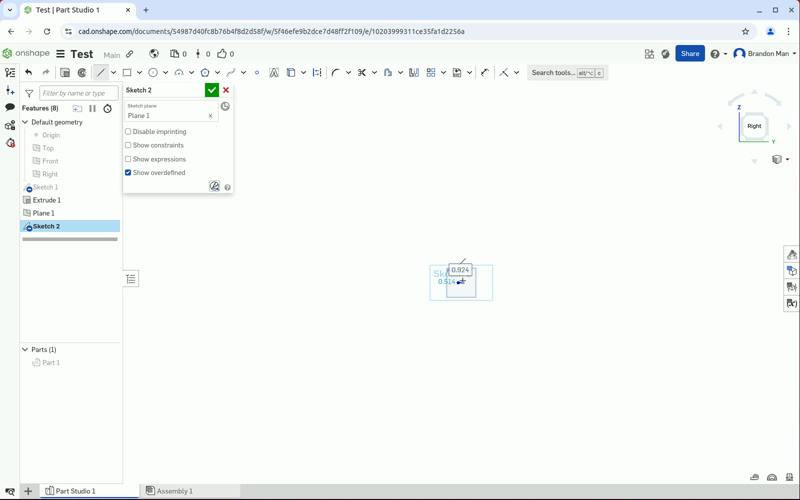
scroll(6)
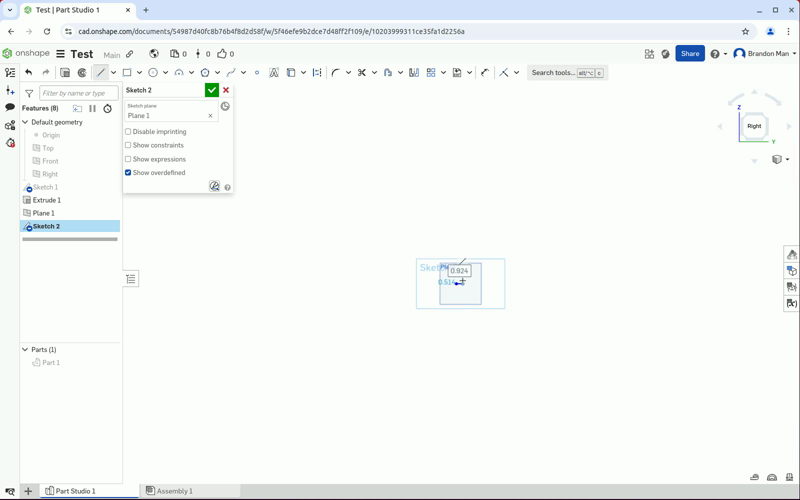
scroll(6)
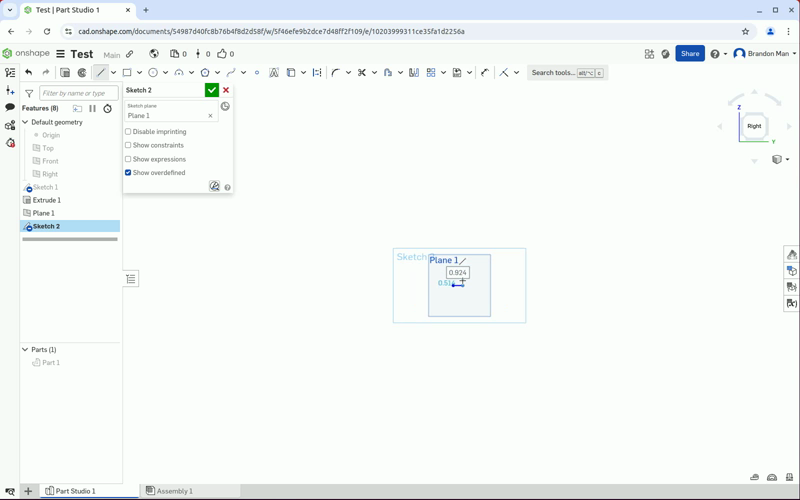
scroll(6)
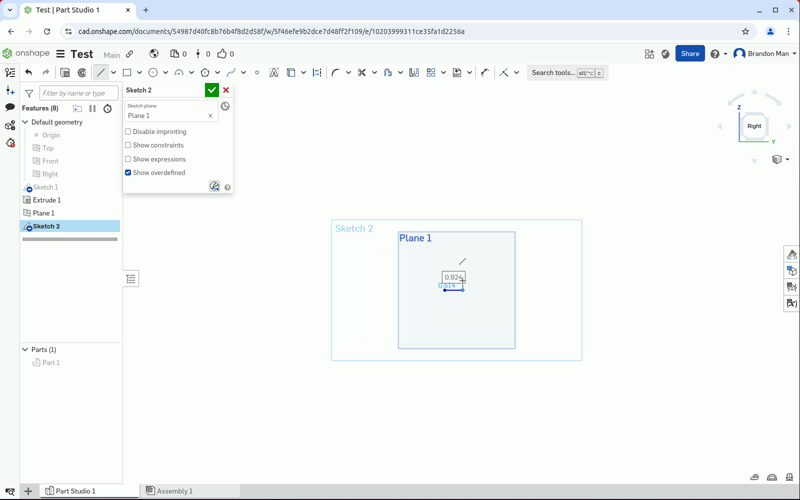
scroll(6)
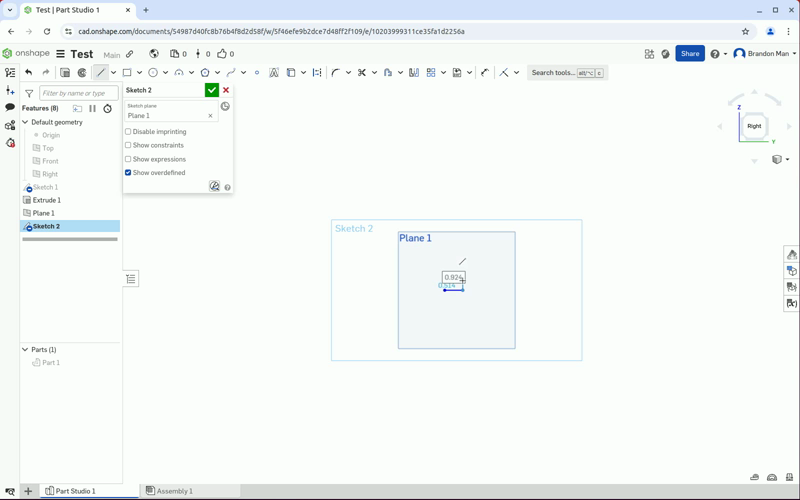
scroll(6)
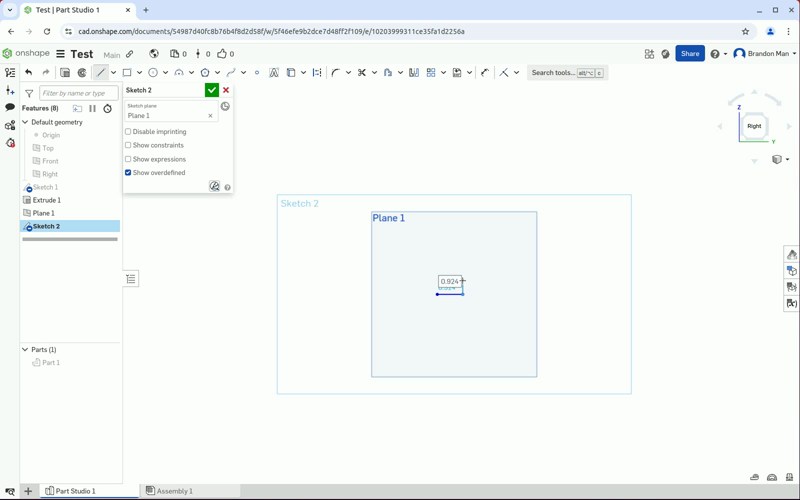
scroll(6)
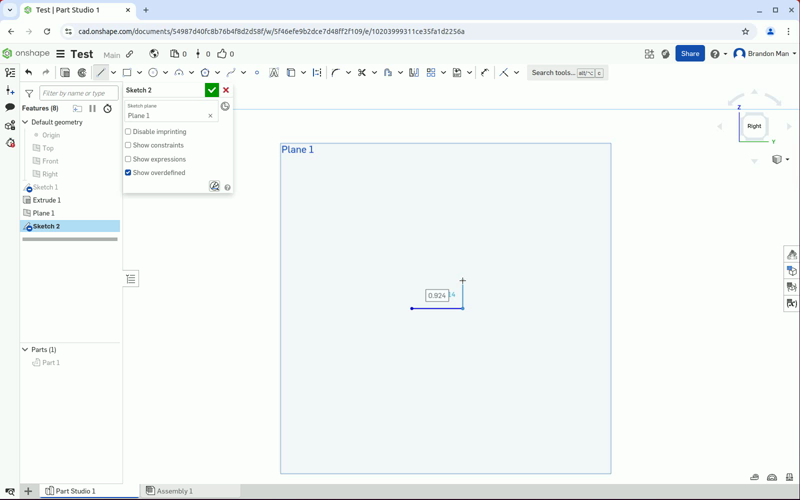
click(462, 280)
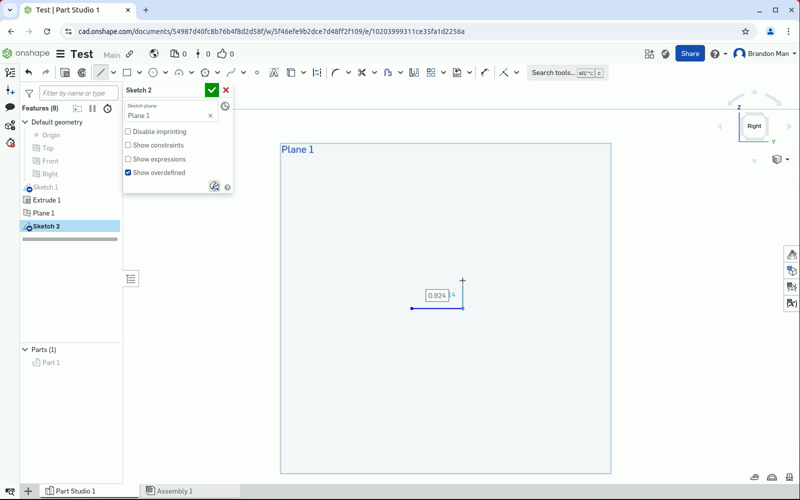
scroll(-6)
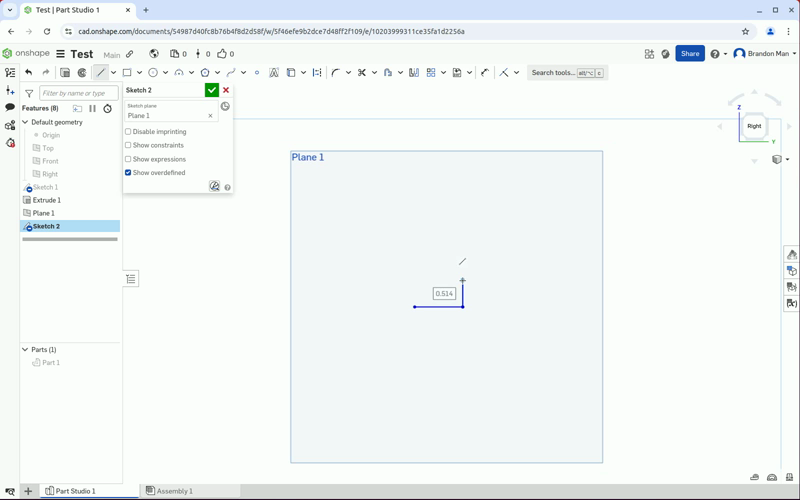
scroll(-6)
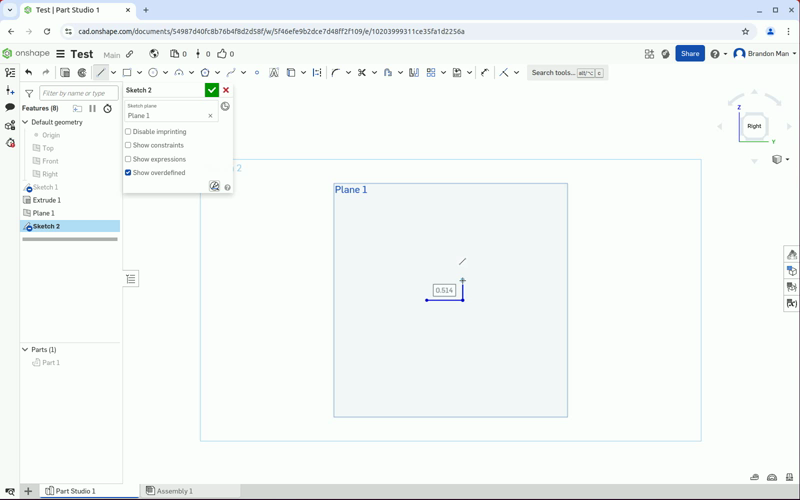
scroll(-6)
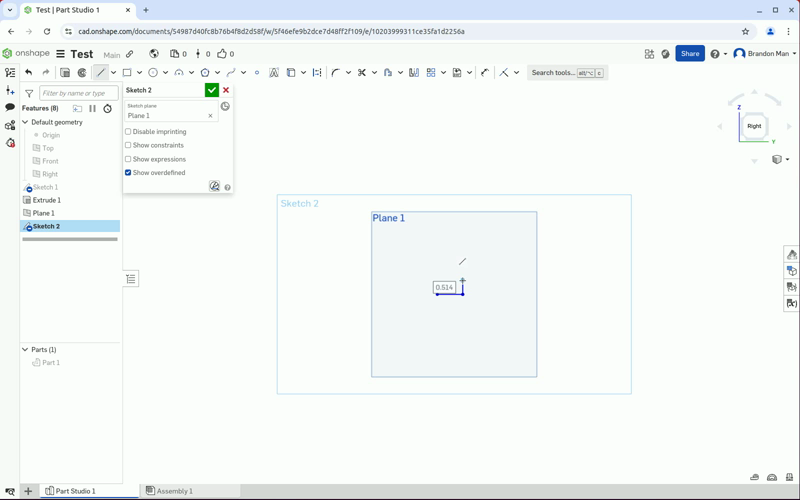
scroll(-6)
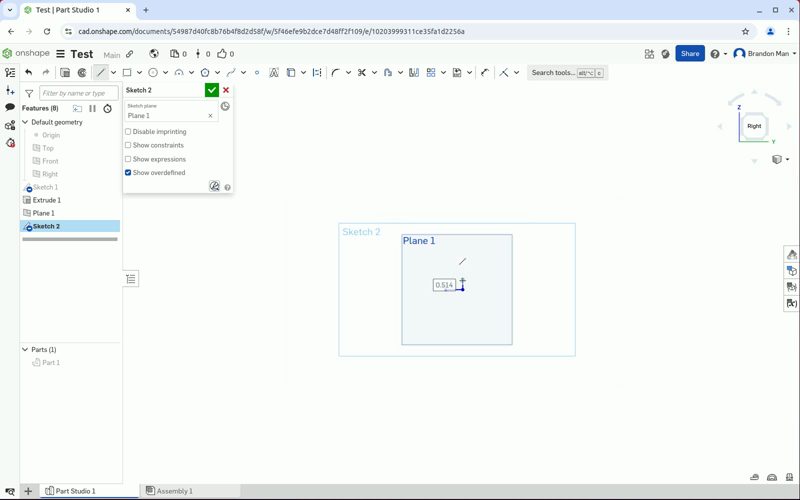
scroll(-6)
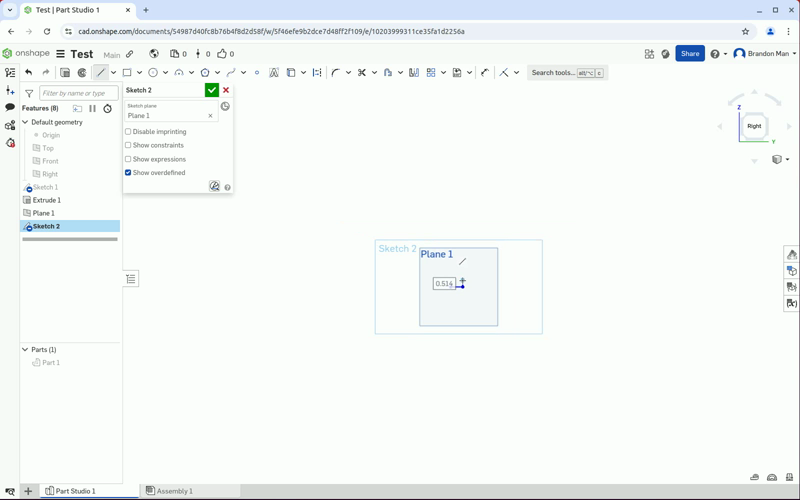
scroll(-6)
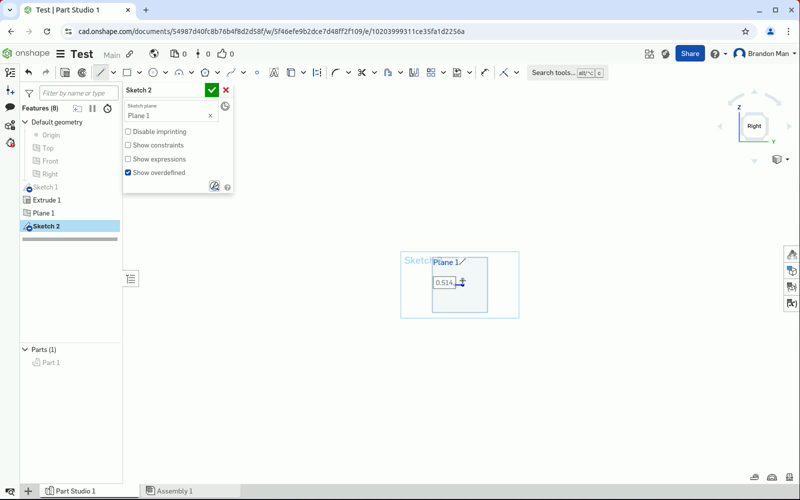
scroll(-6)
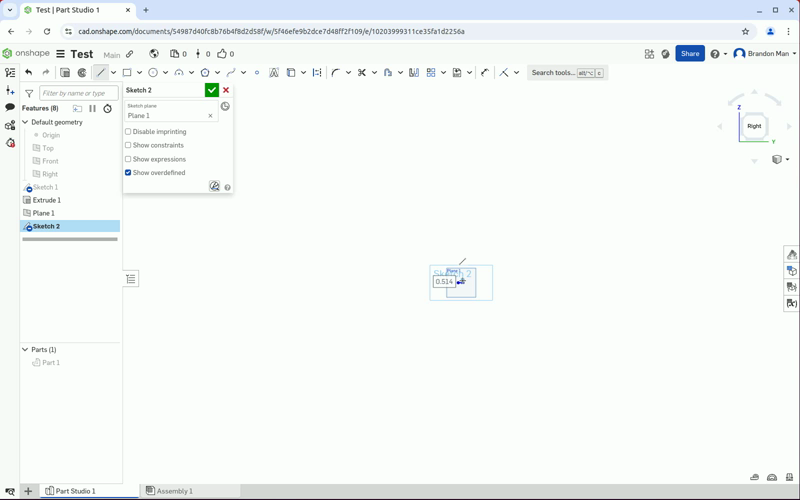
key_up(shift)
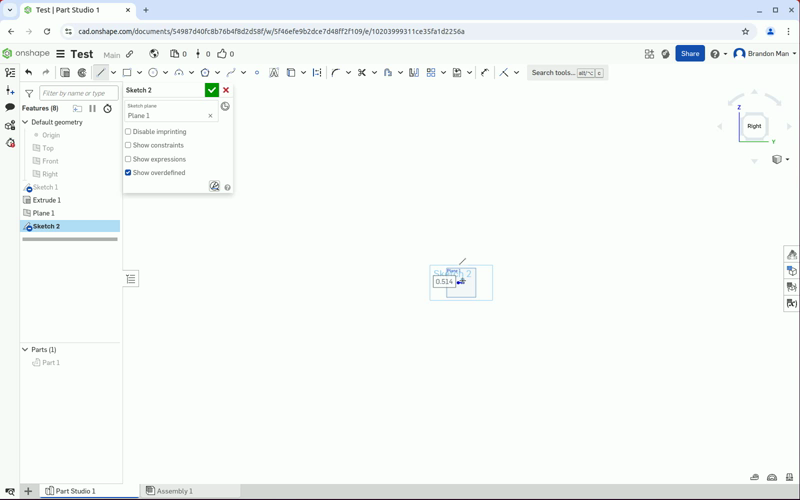
key_down(shift)
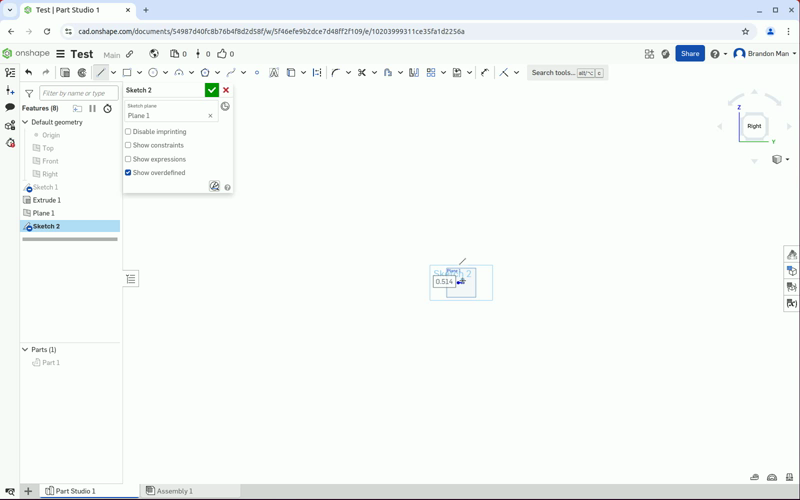
mouse_move(492, 280)
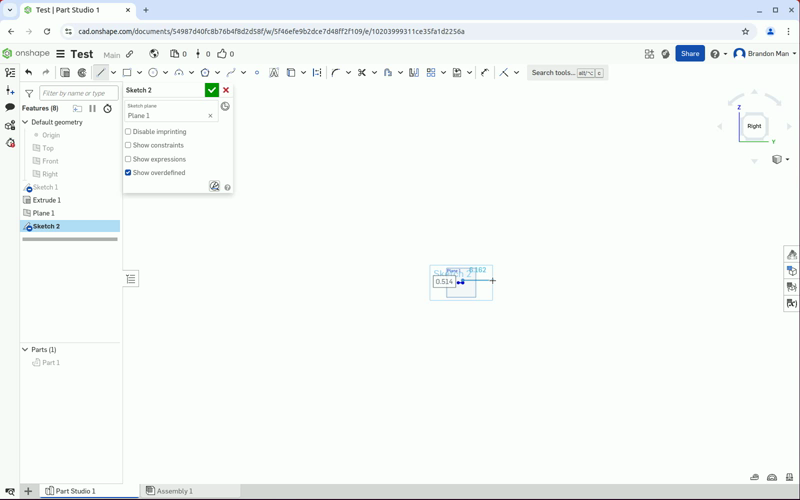
mouse_move(458, 280)
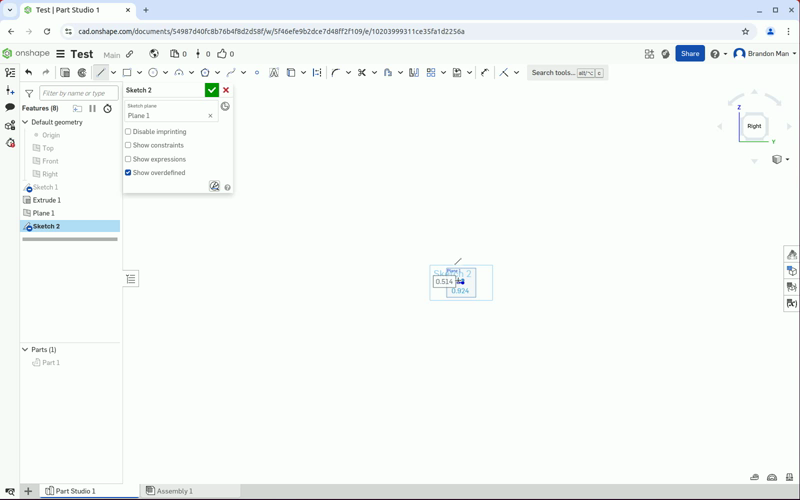
scroll(6)
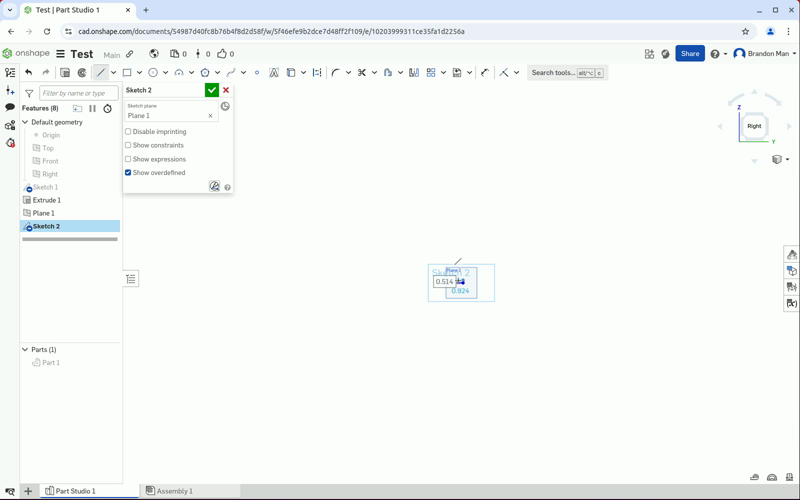
scroll(6)
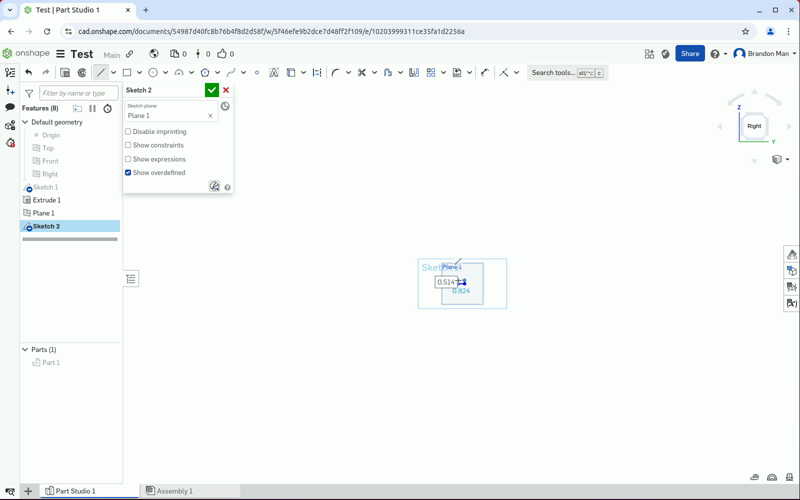
scroll(6)
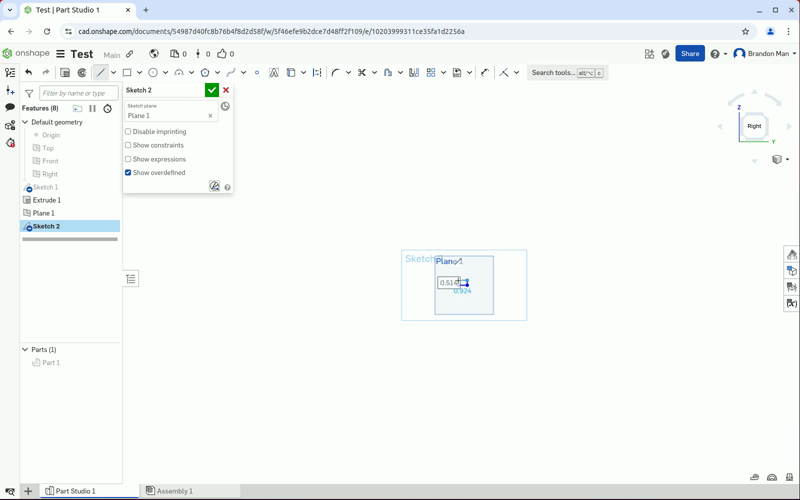
scroll(6)
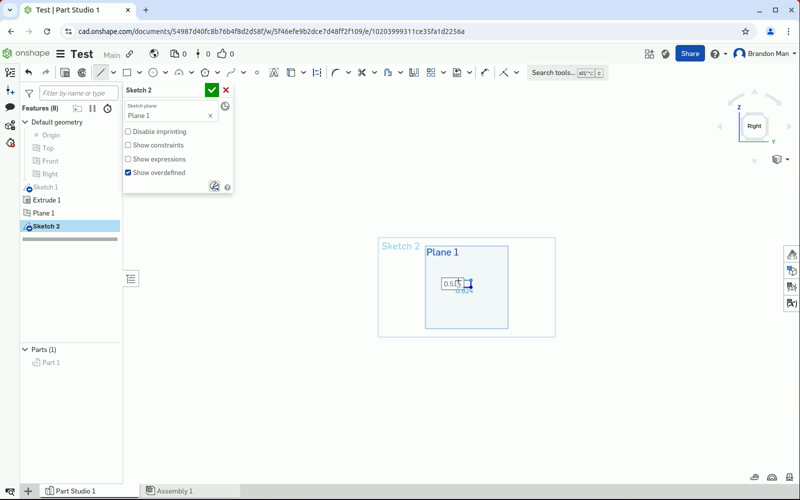
scroll(6)
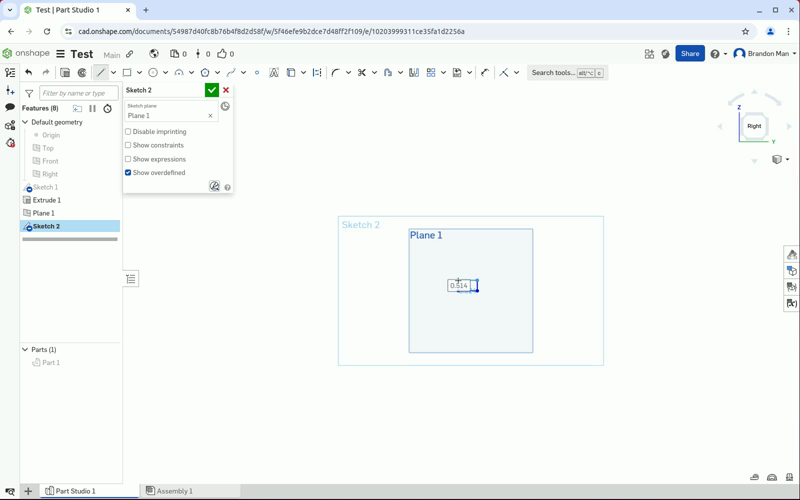
scroll(6)
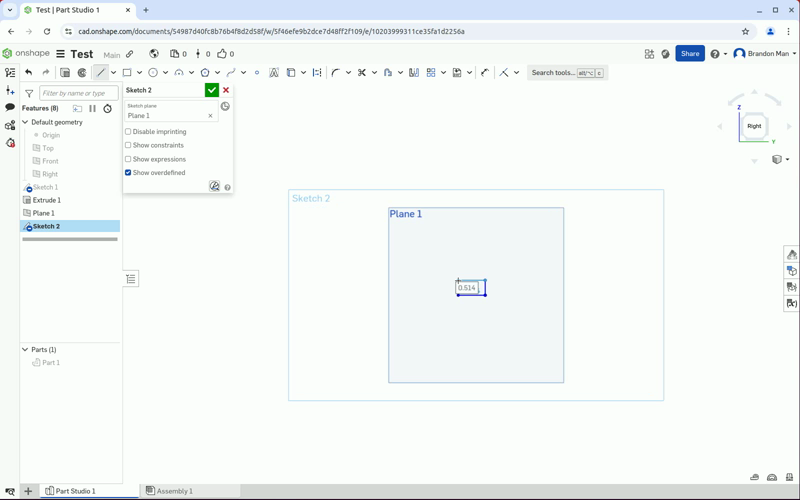
scroll(6)
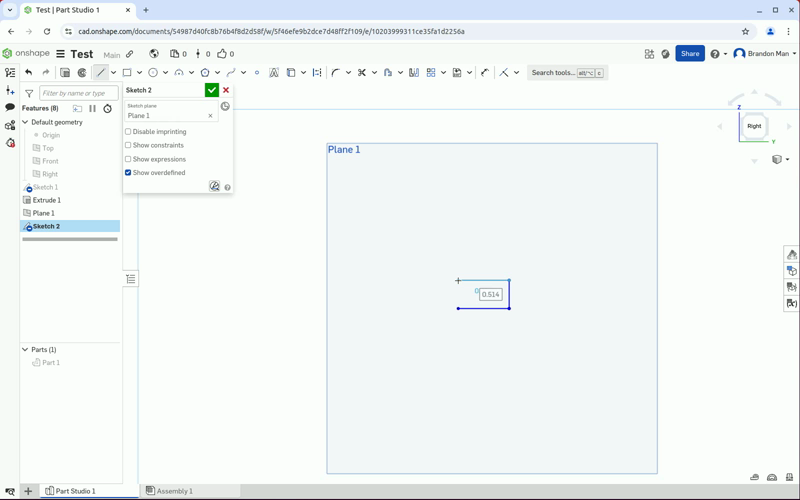
click(458, 280)
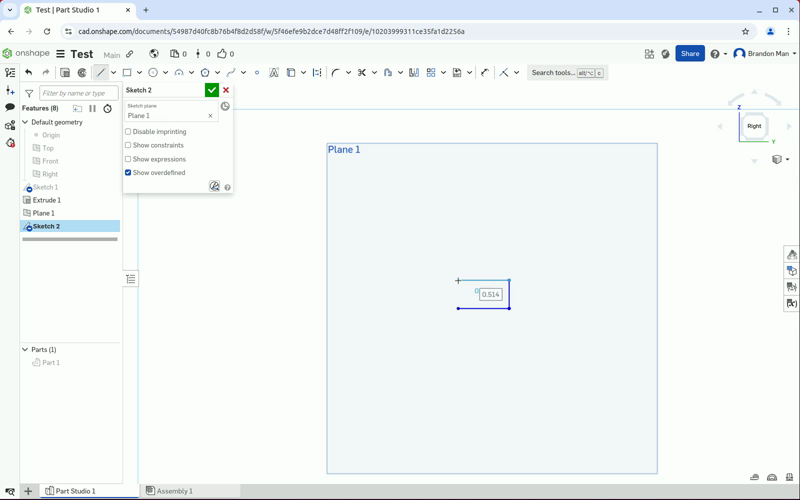
scroll(-6)
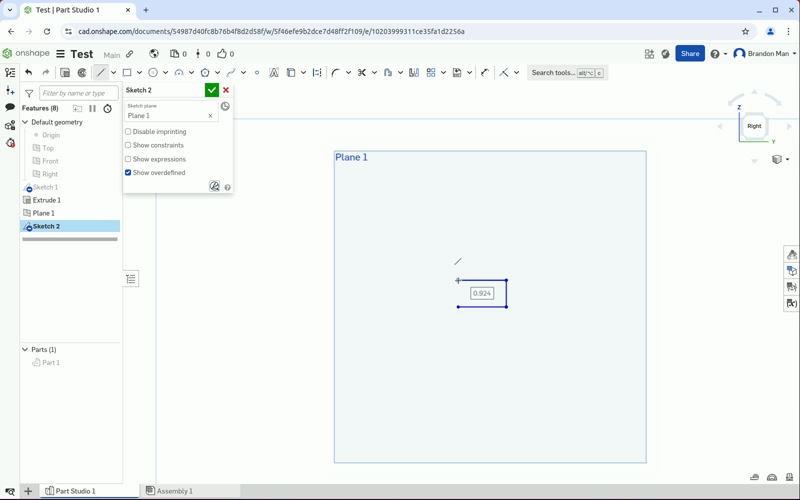
scroll(-6)
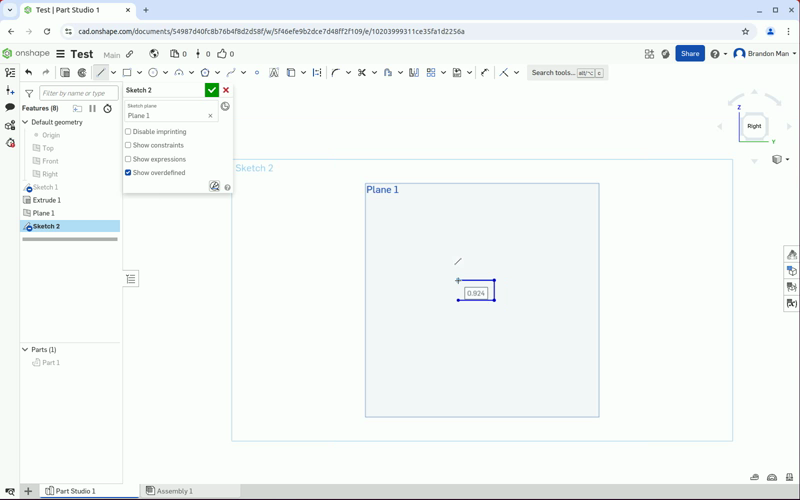
scroll(-6)
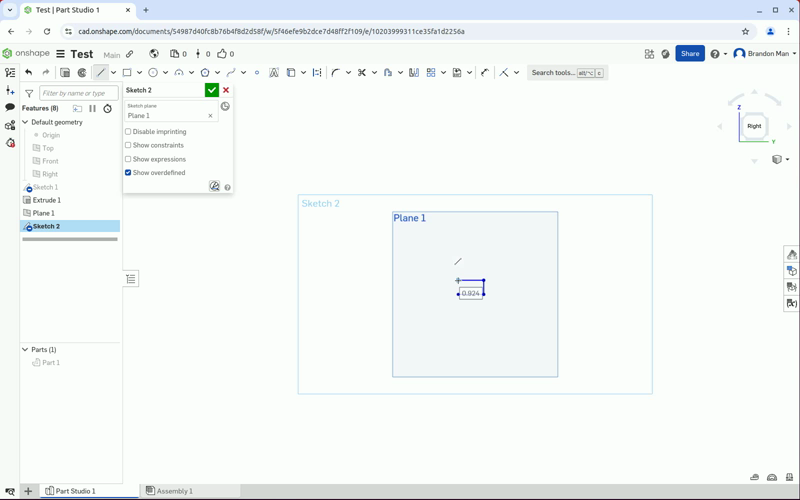
scroll(-6)
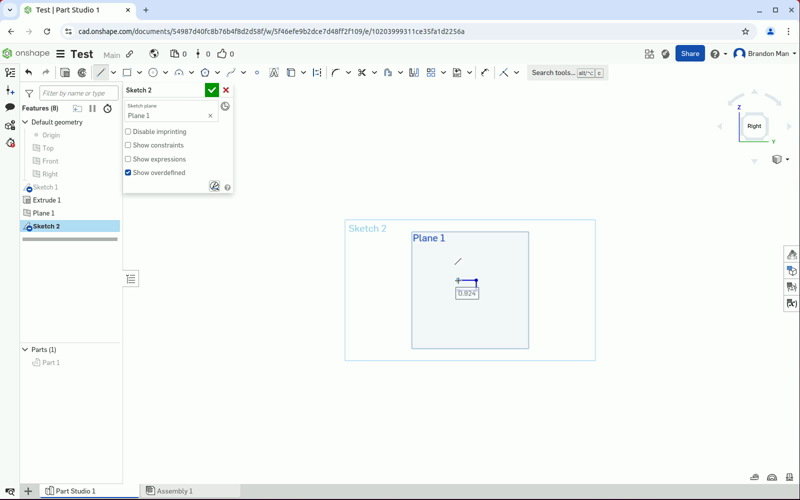
scroll(-6)
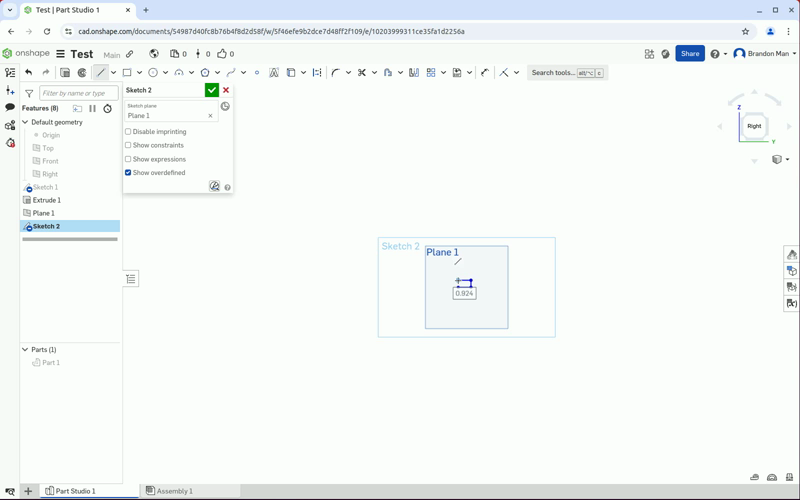
scroll(-6)
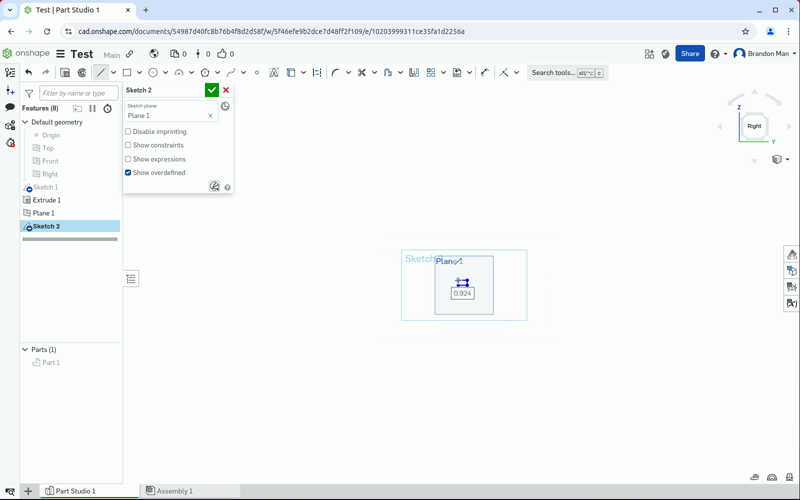
scroll(-6)
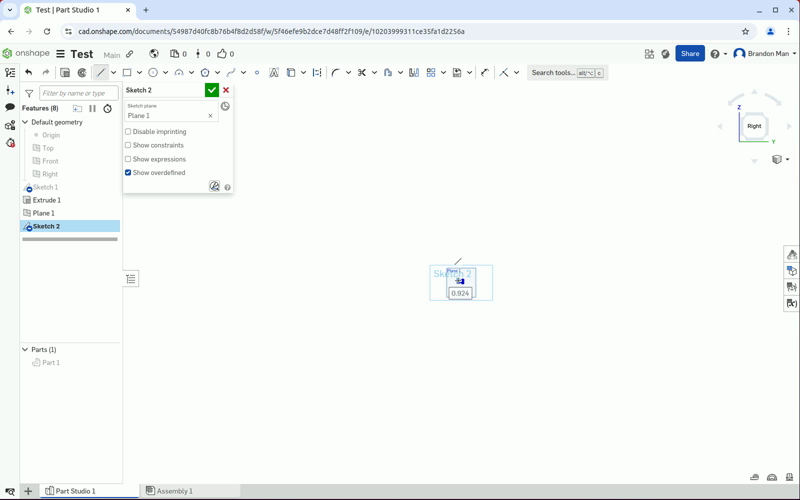
key_up(shift)
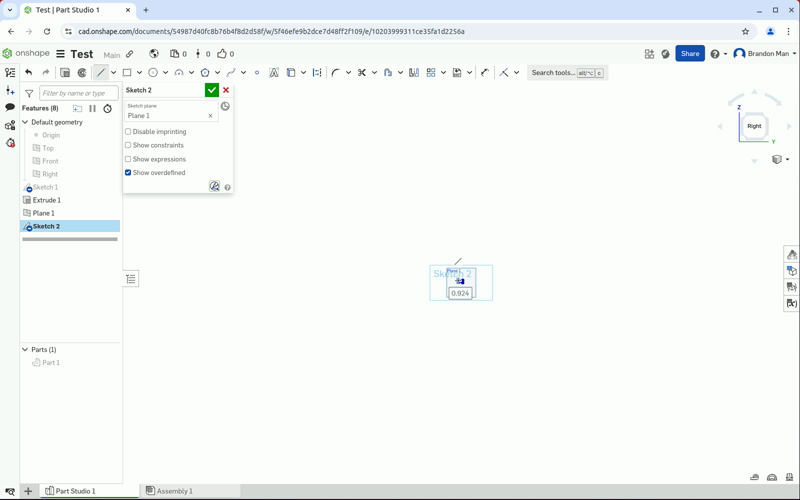
mouse_move(488, 280)
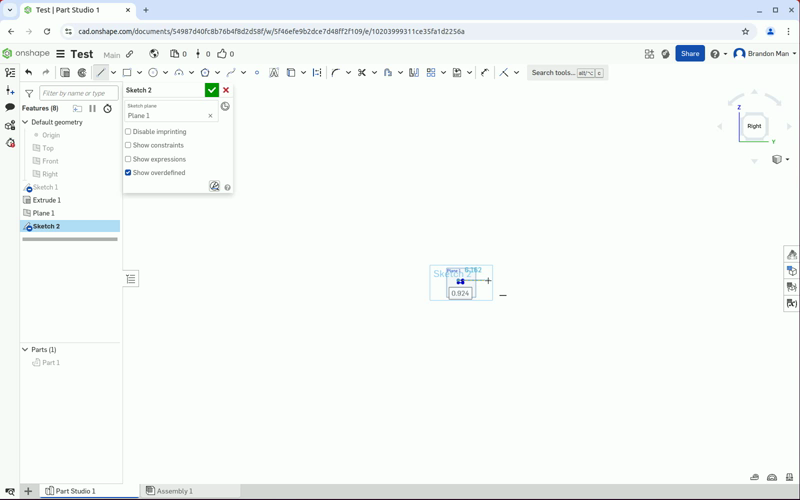
key_down(shift)
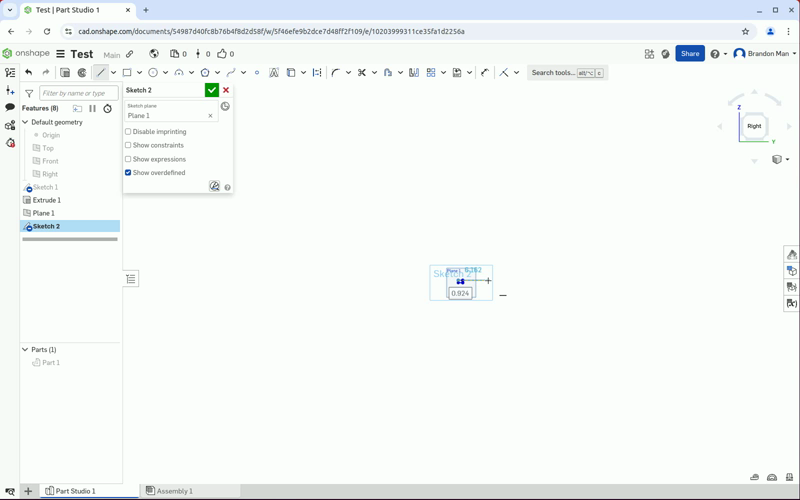
mouse_move(458, 282)
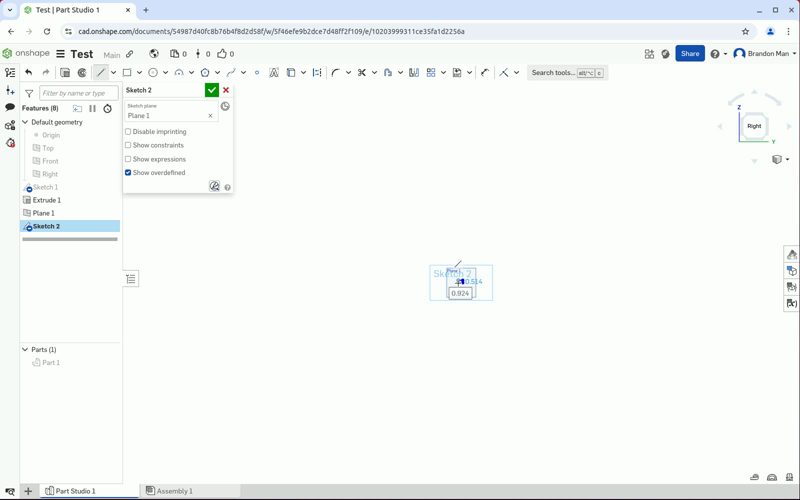
scroll(6)
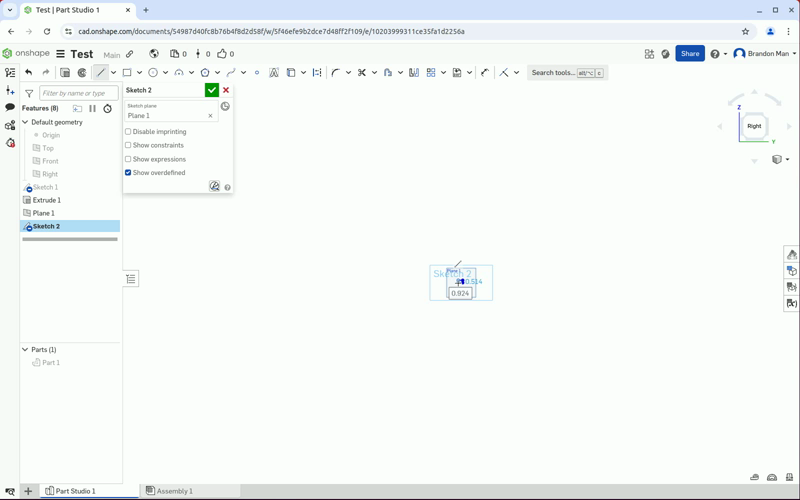
scroll(6)
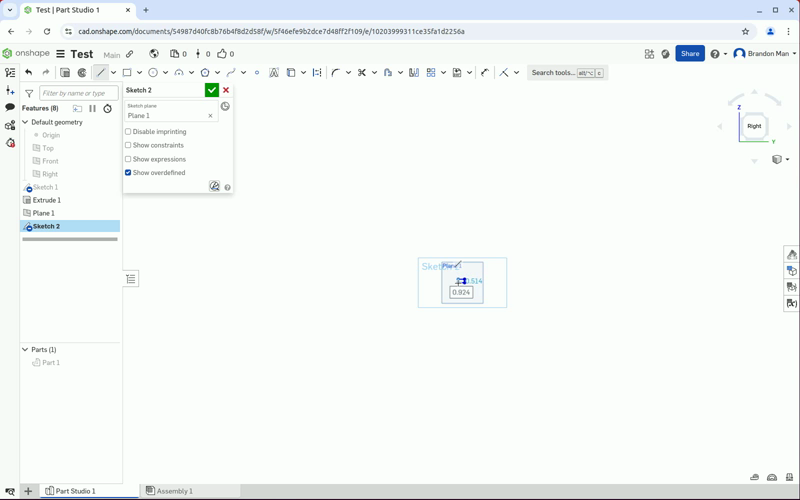
scroll(6)
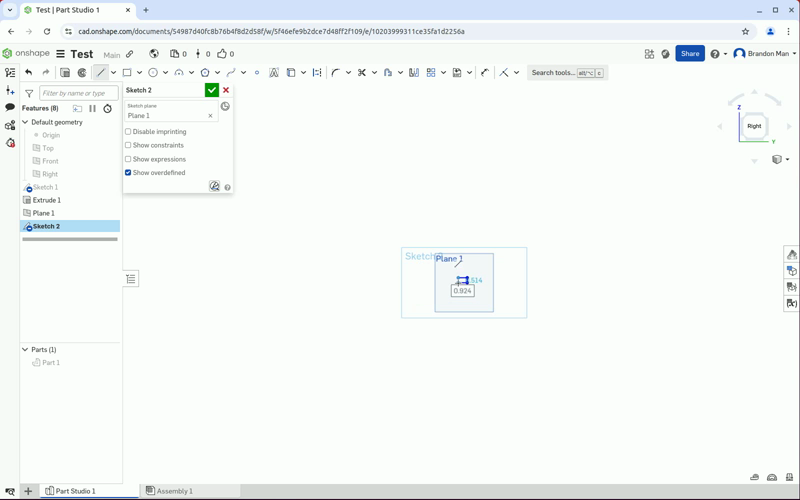
scroll(6)
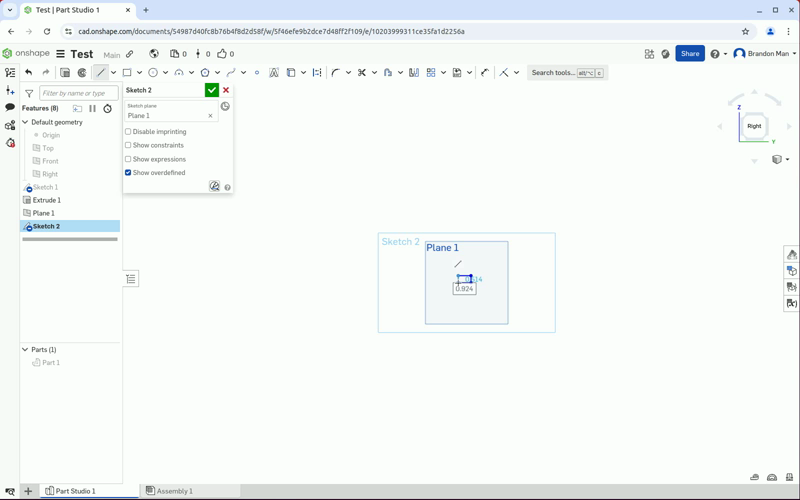
scroll(6)
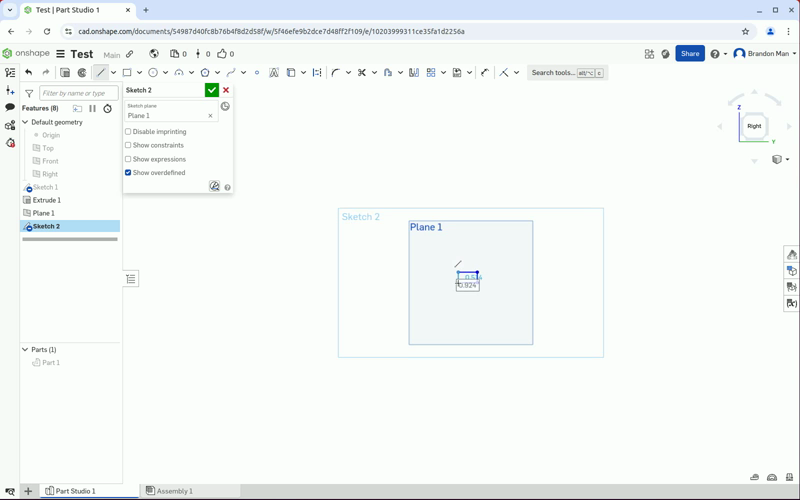
scroll(6)
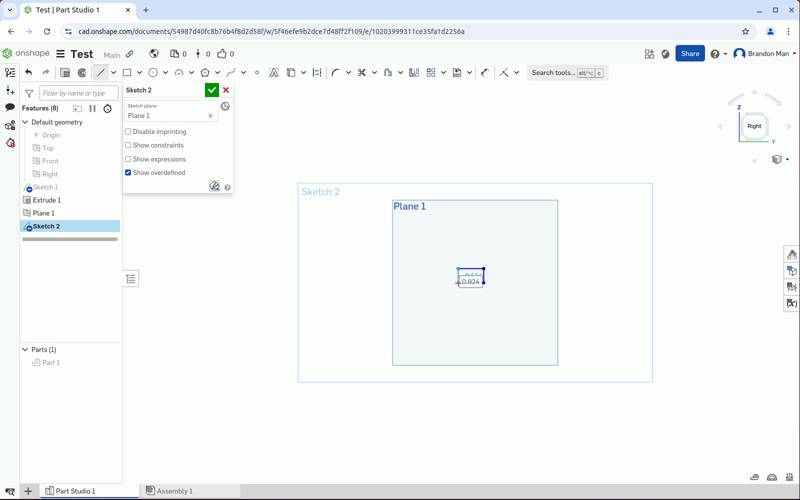
scroll(6)
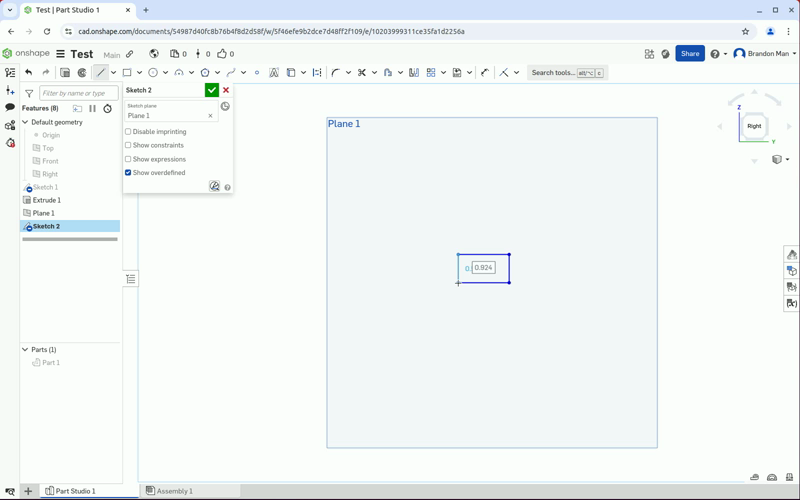
key_up(shift)
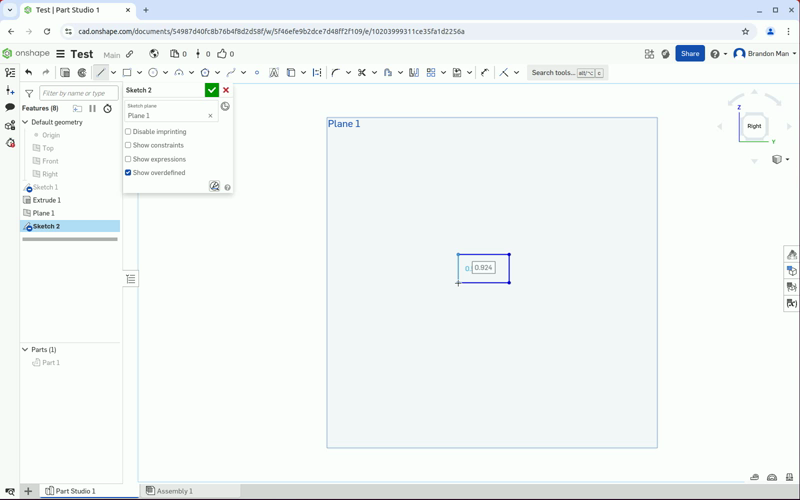
click(458, 282)
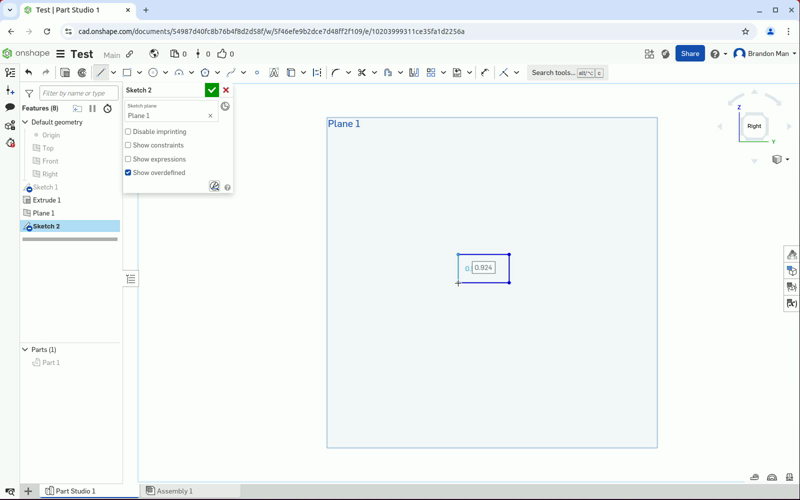
scroll(-6)
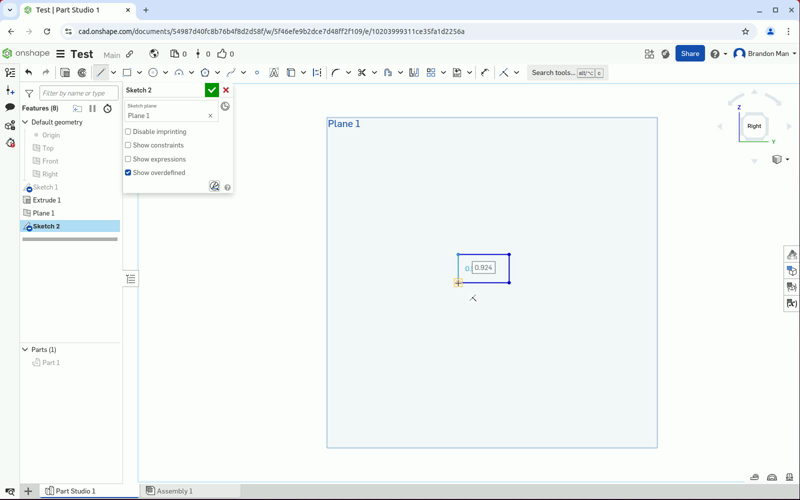
scroll(-6)
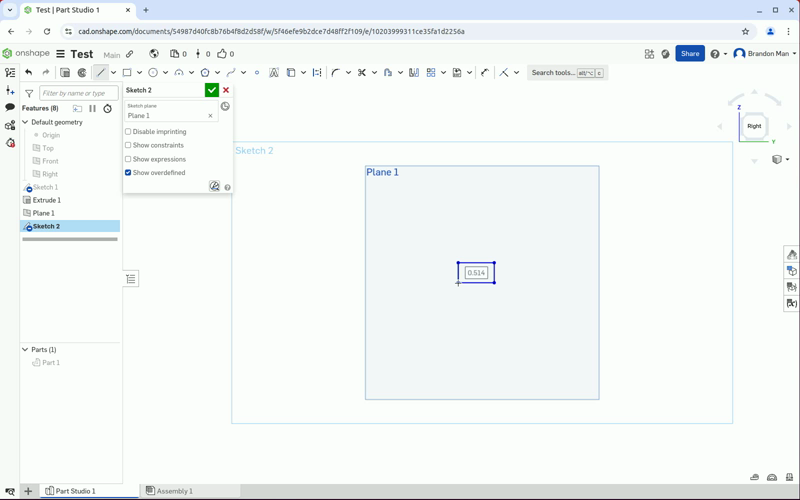
scroll(-6)
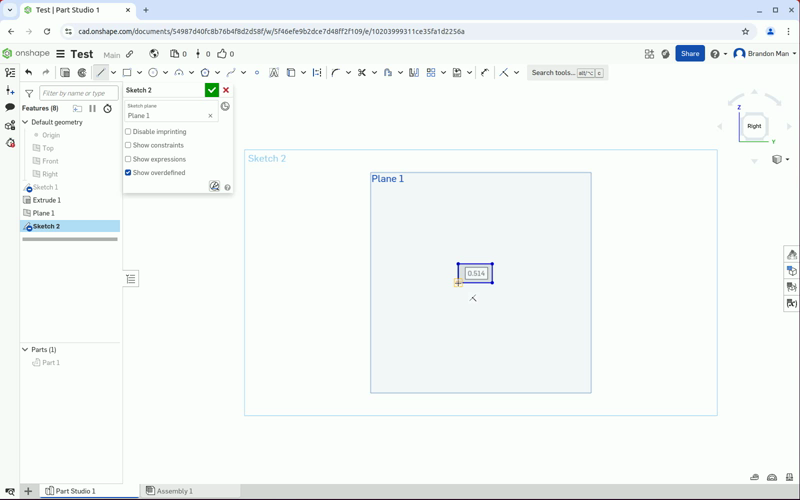
scroll(-6)
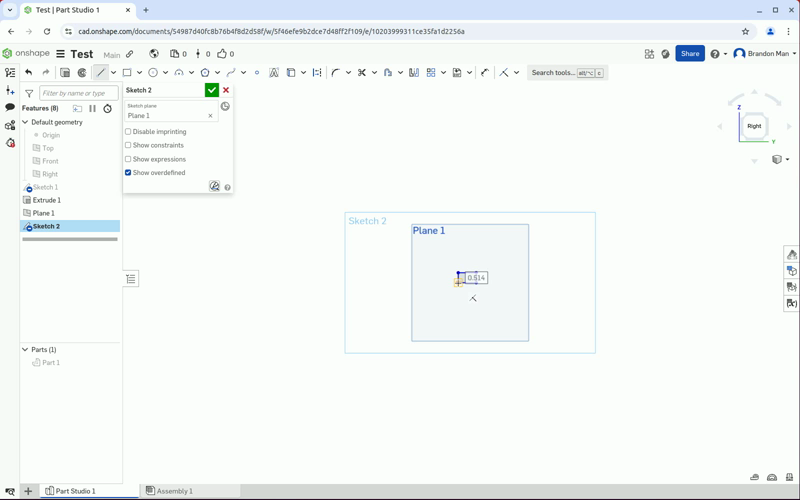
scroll(-6)
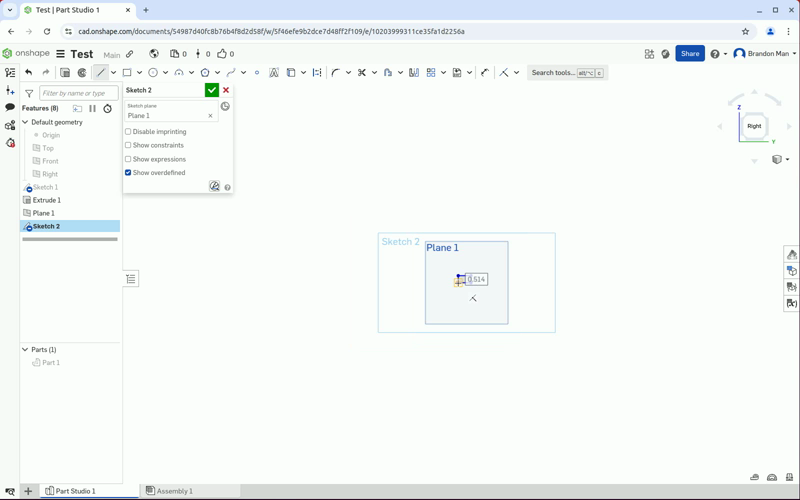
scroll(-6)
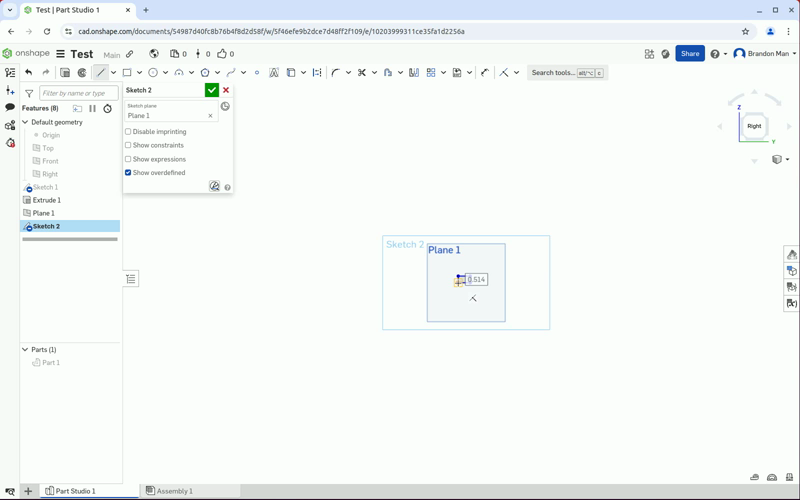
scroll(-6)
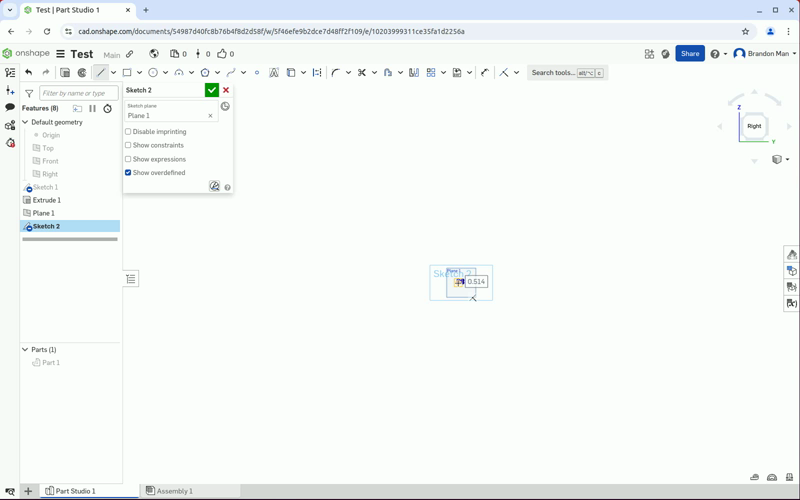
key(esc)
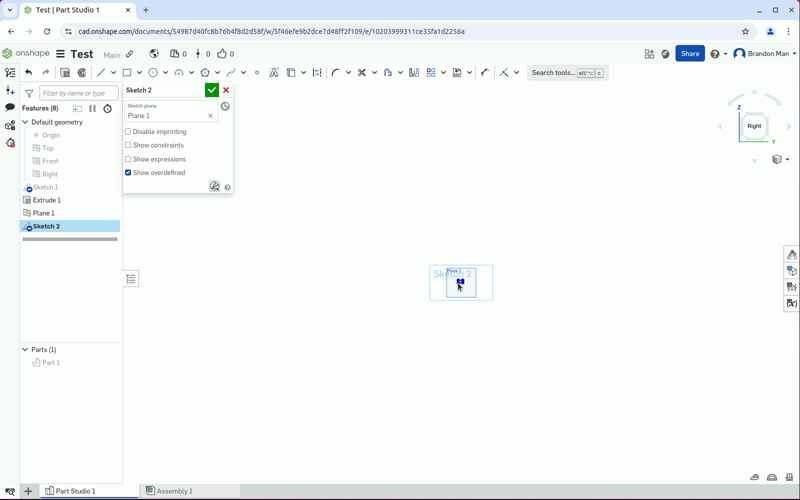
mouse_move(459, 282)
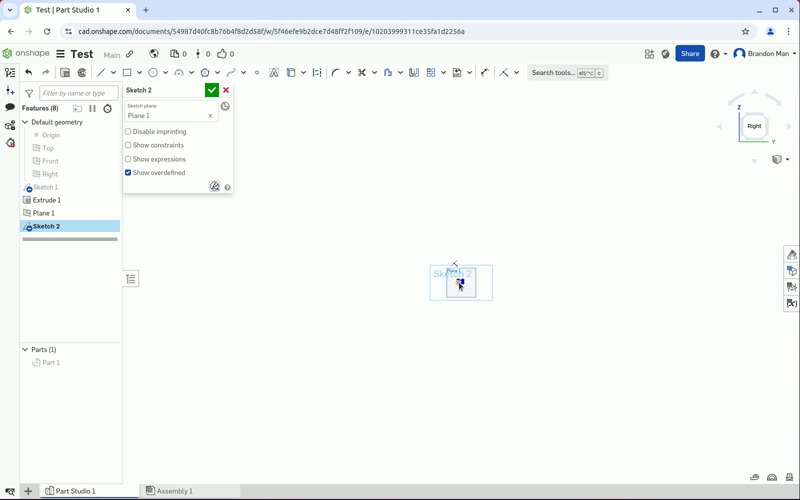
scroll(6)
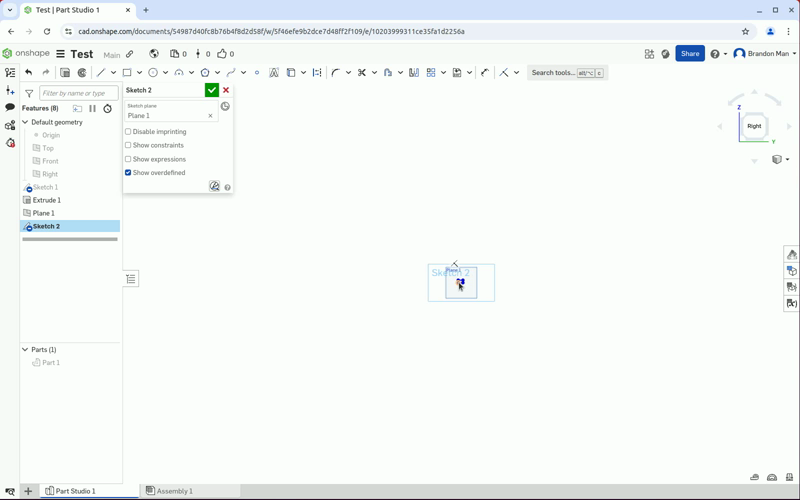
scroll(6)
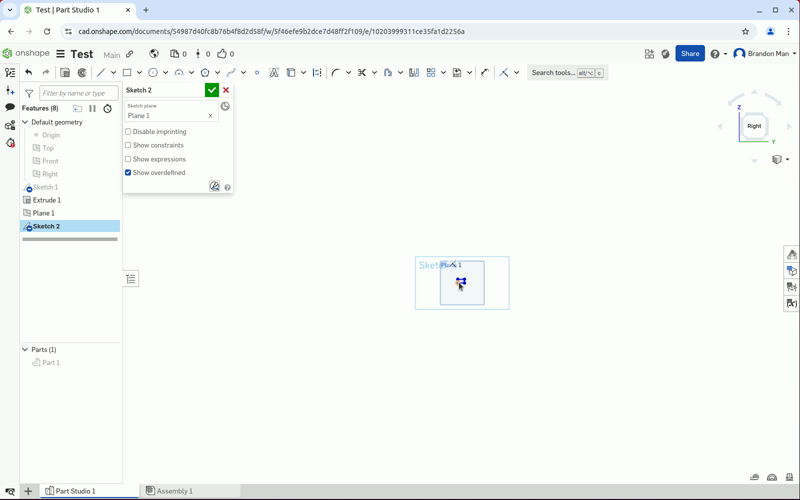
scroll(6)
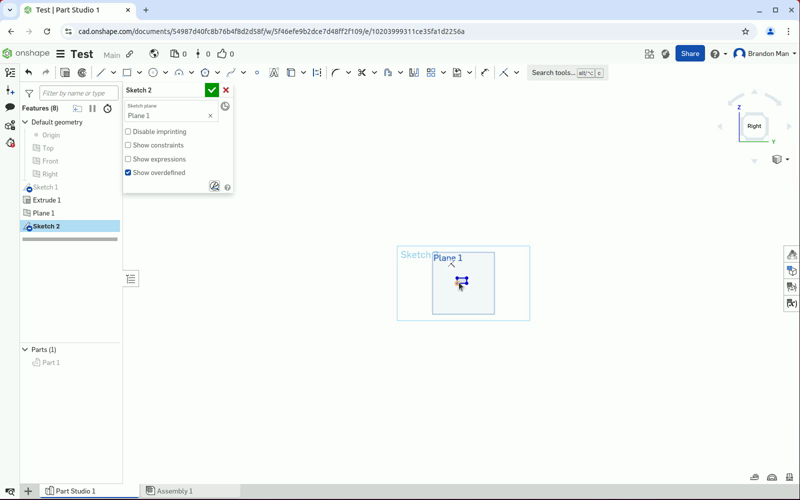
scroll(6)
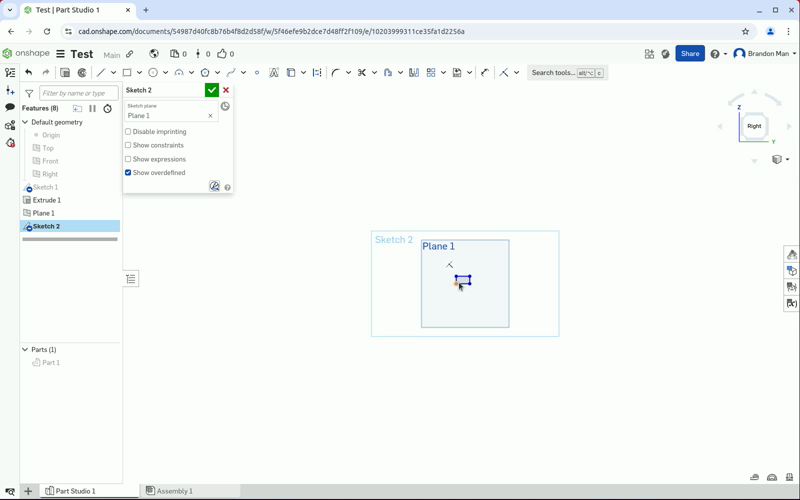
scroll(6)
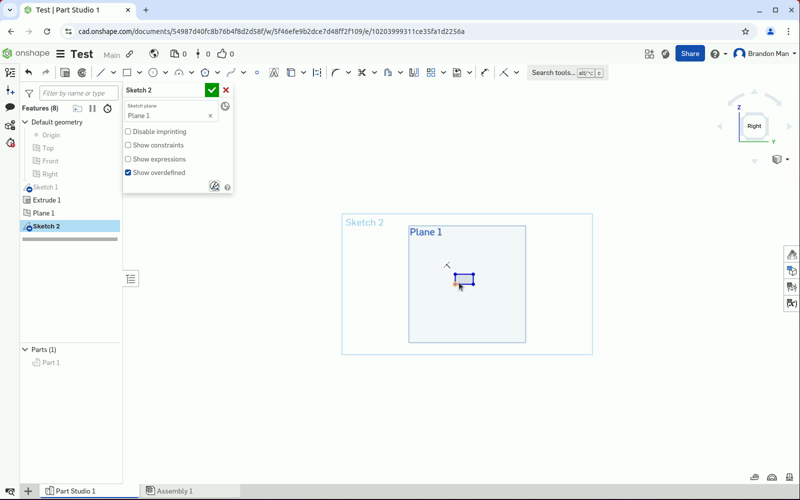
scroll(6)
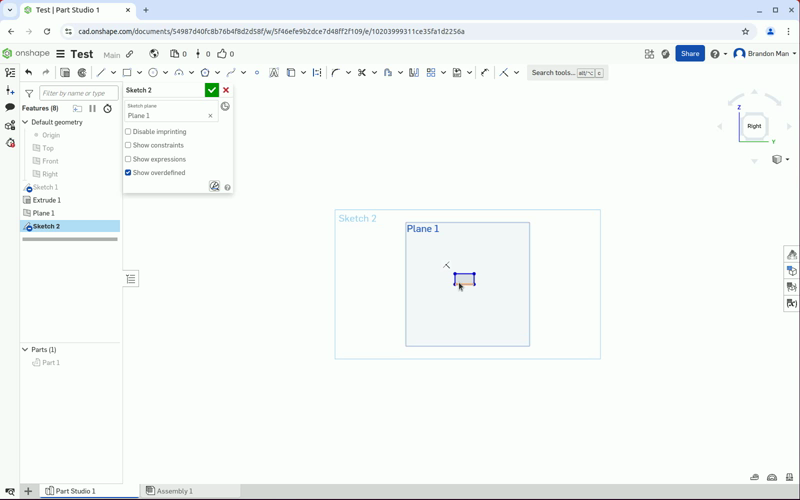
scroll(6)
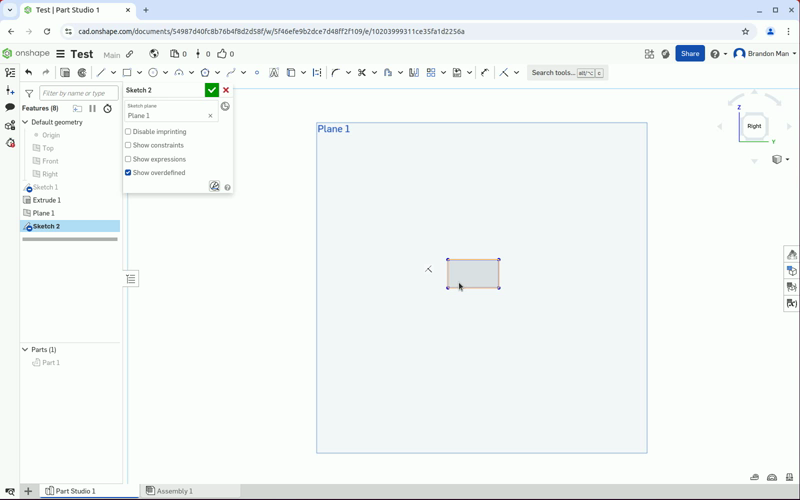
click(459, 282)
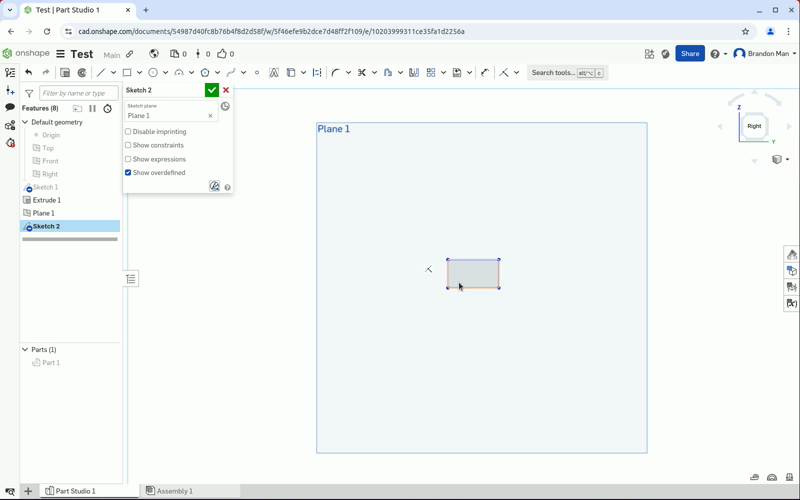
scroll(-6)
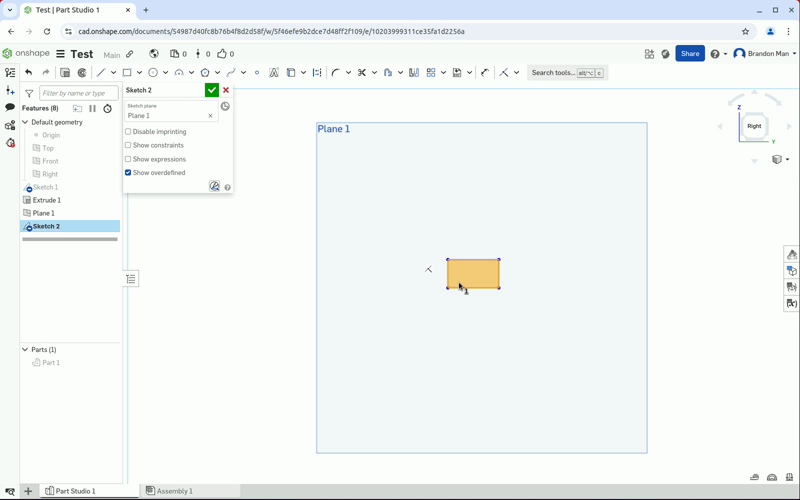
scroll(-6)
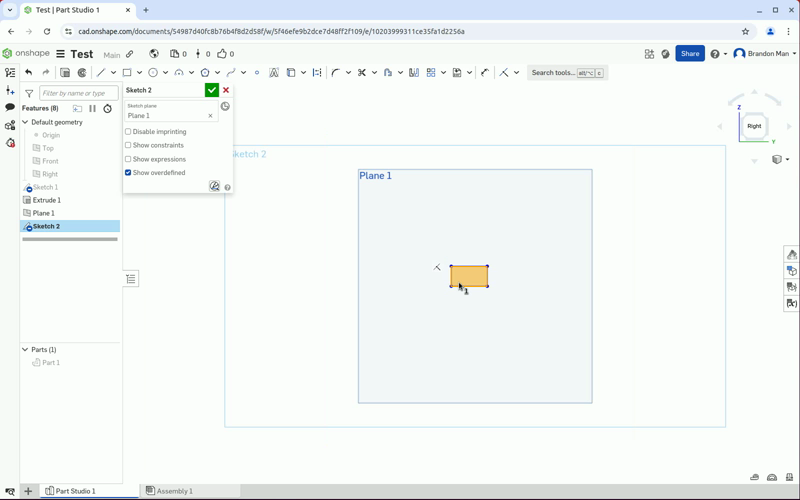
scroll(-6)
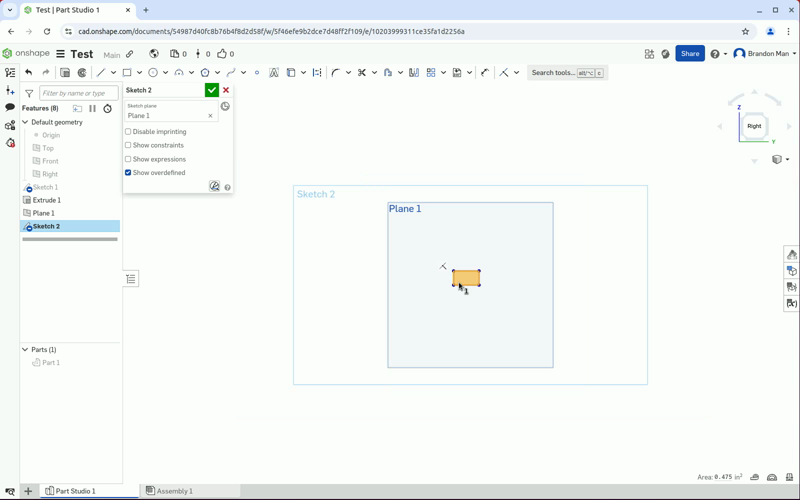
scroll(-6)
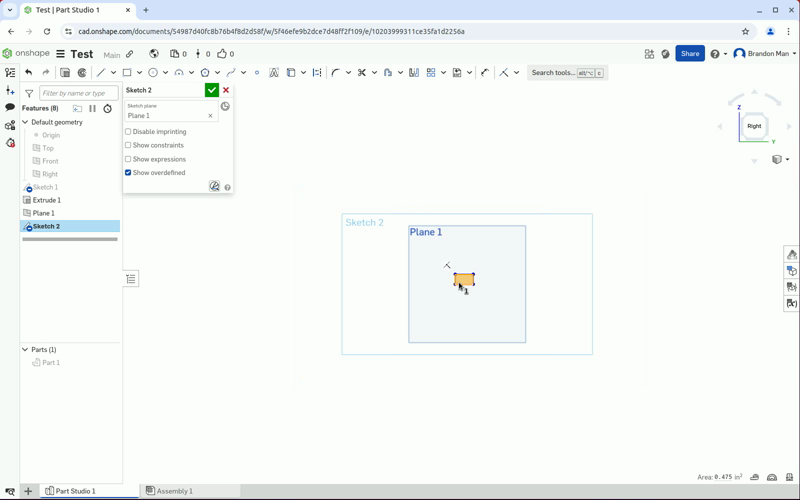
scroll(-6)
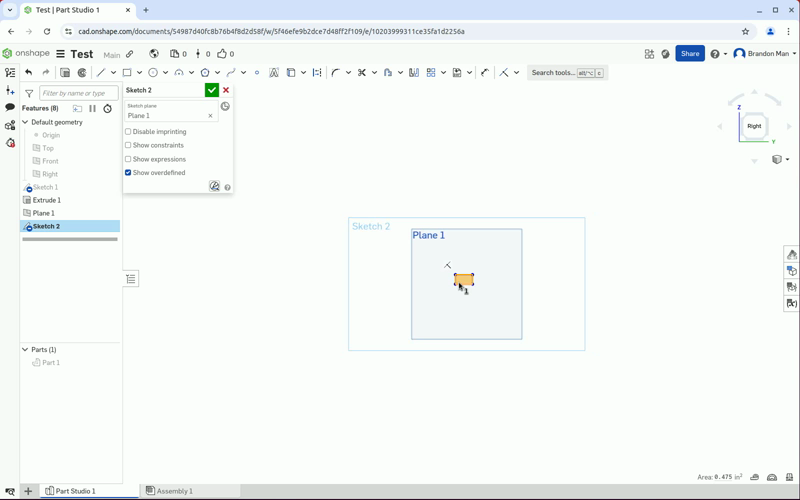
scroll(-6)
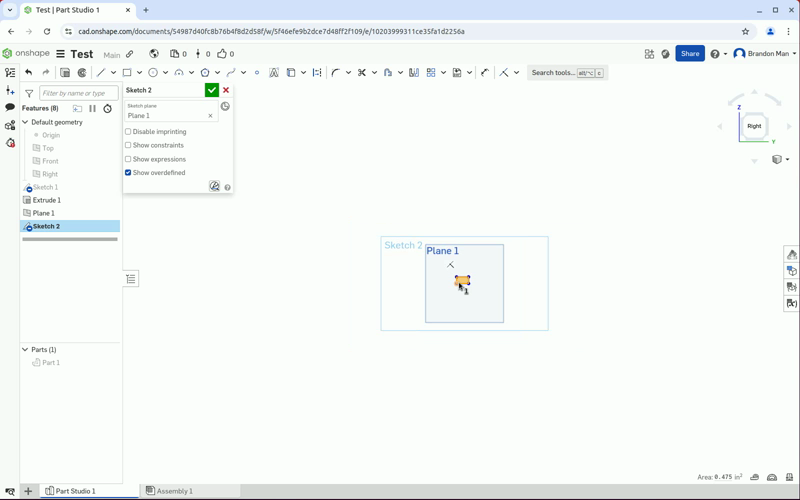
scroll(-6)
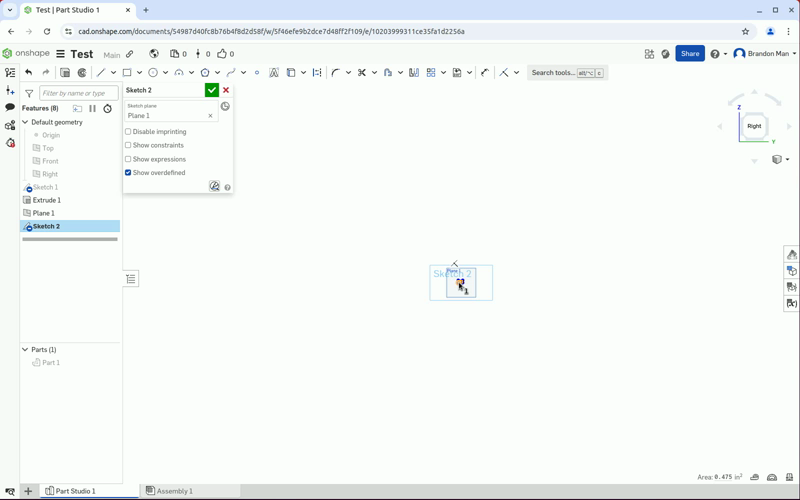
mouse_move(73, 352)
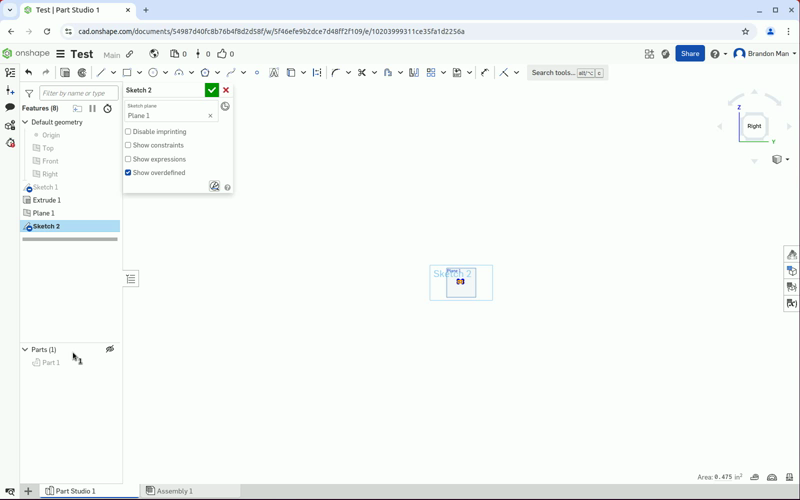
key(shift+y)
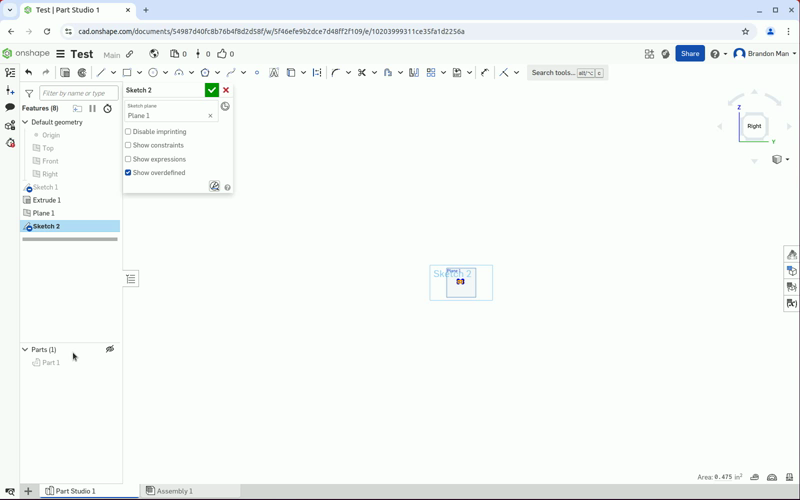
key(shift+e)
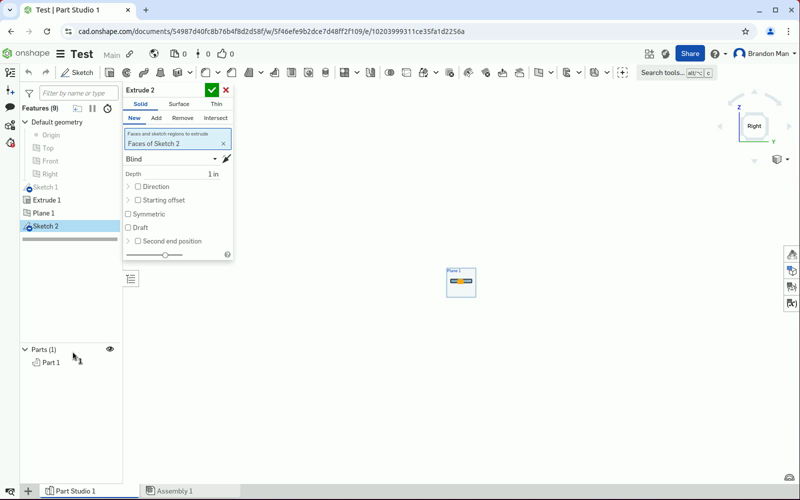
mouse_move(143, 106)
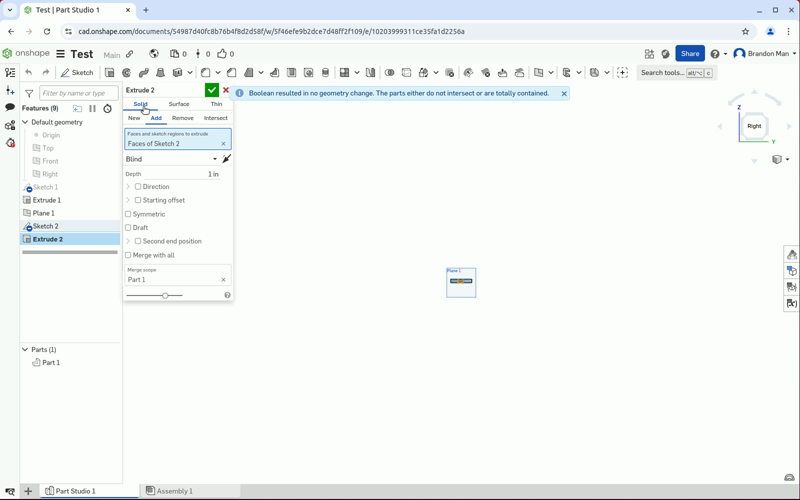
click(143, 106)
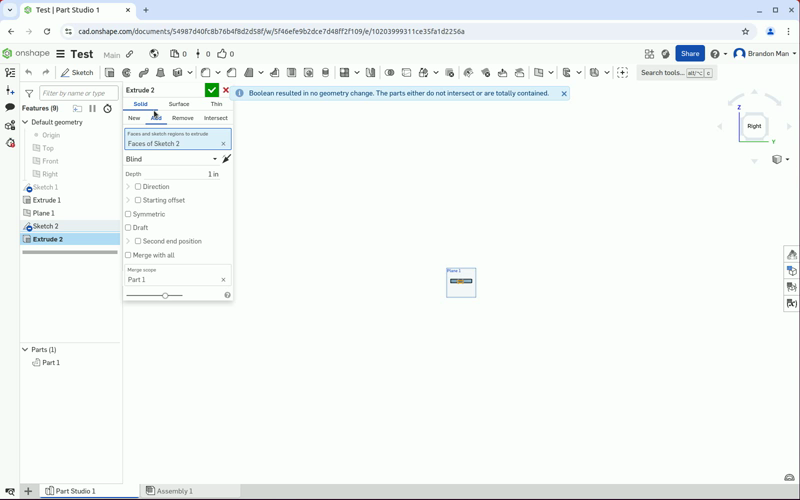
mouse_move(186, 120)
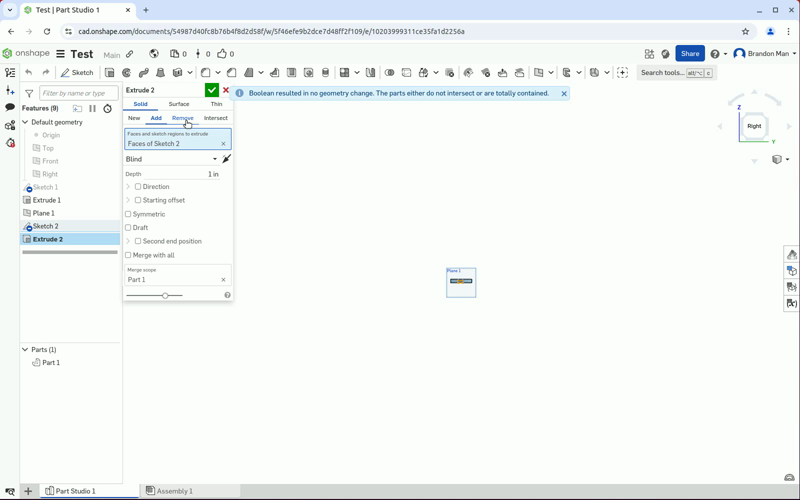
click(186, 120)
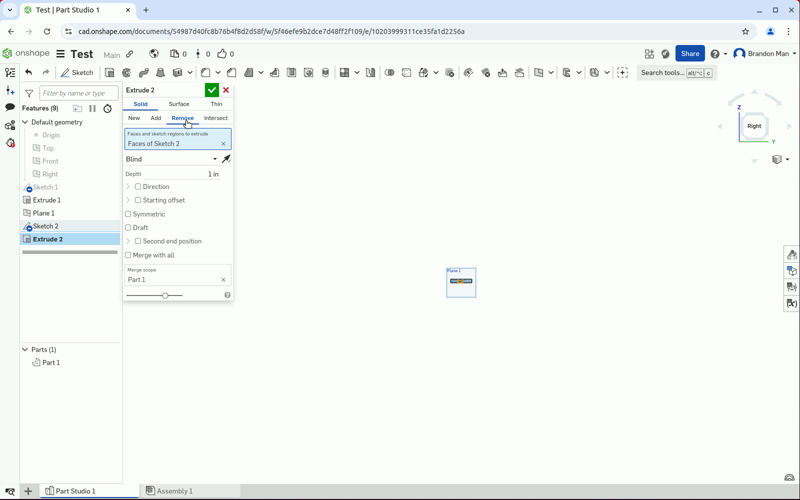
key(tab, 4)
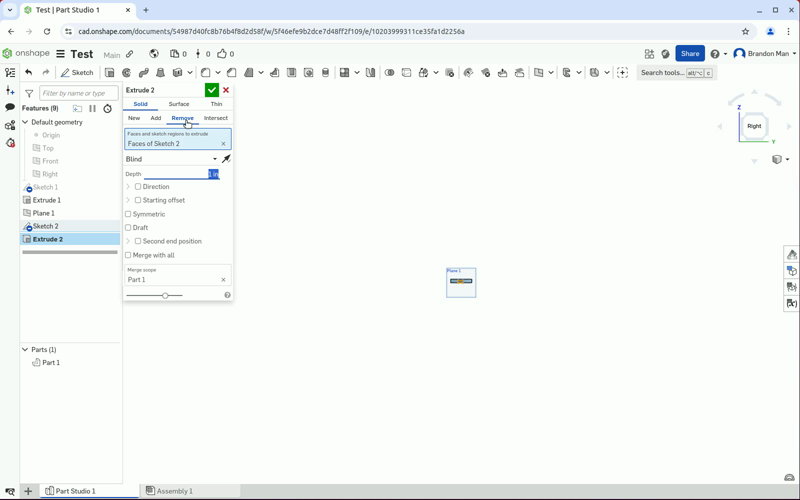
text(0.963)
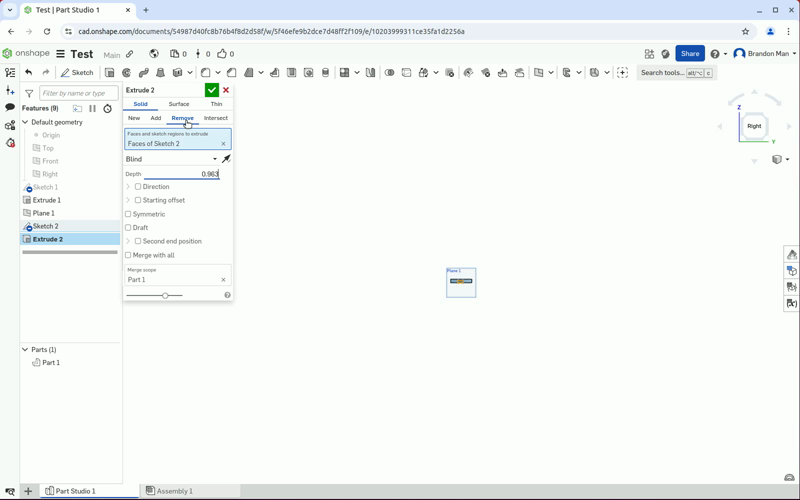
key(tab, 6)
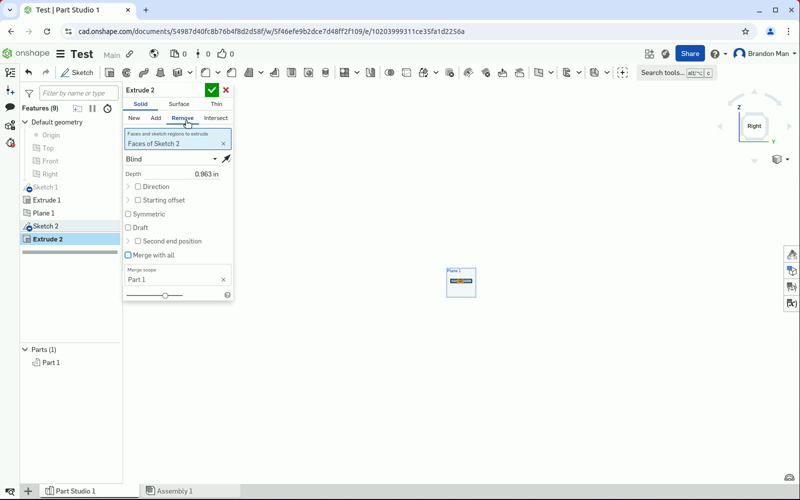
key(space)
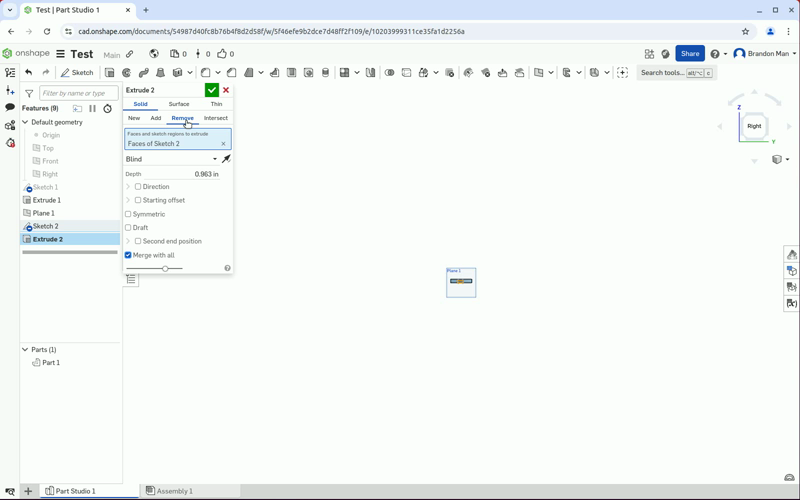
key(enter)
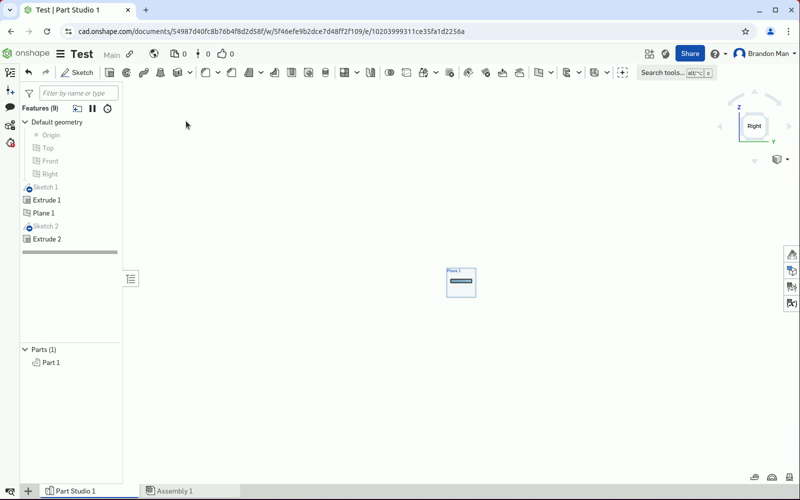
key(shift+h)
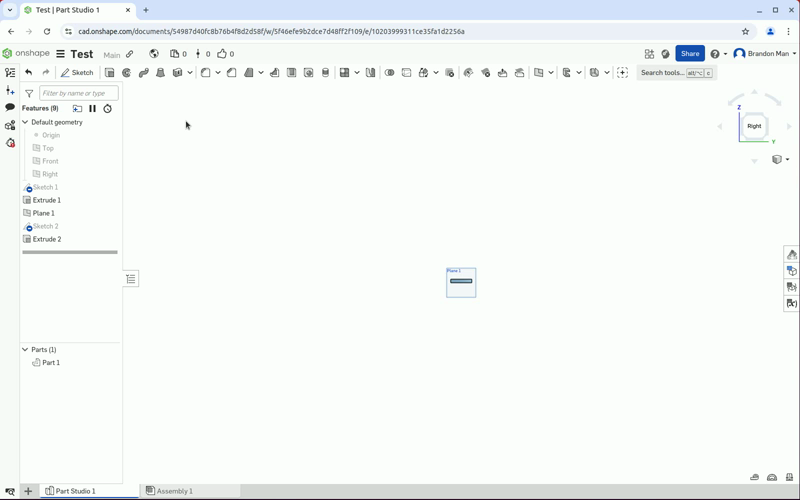
key(shift+h)
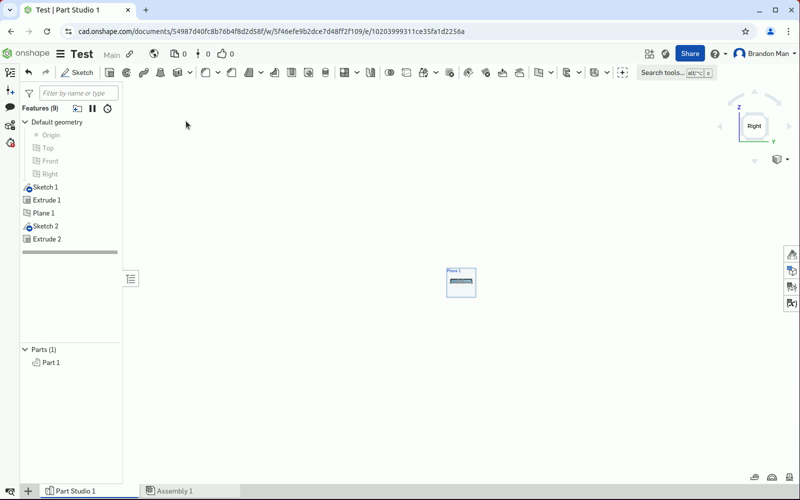
key(shift+7)
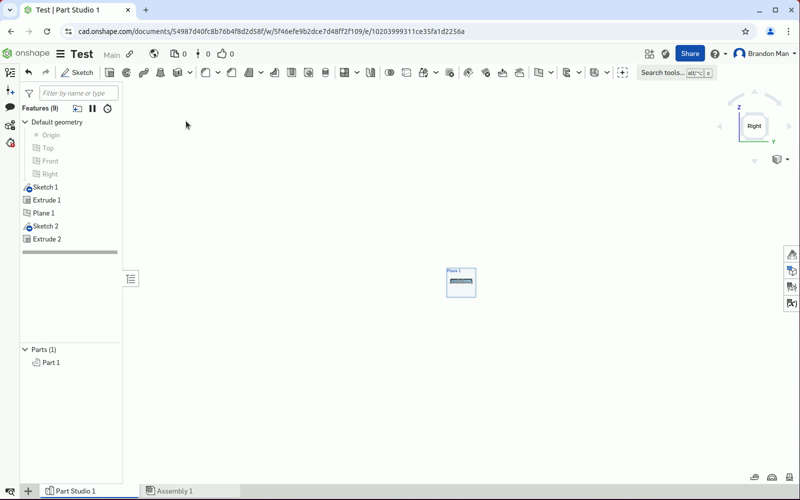
key(right, 2)
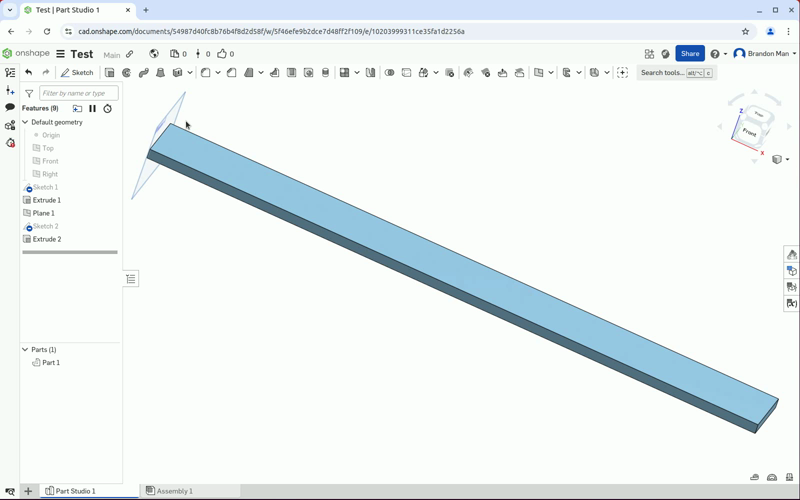
key(down, 2)
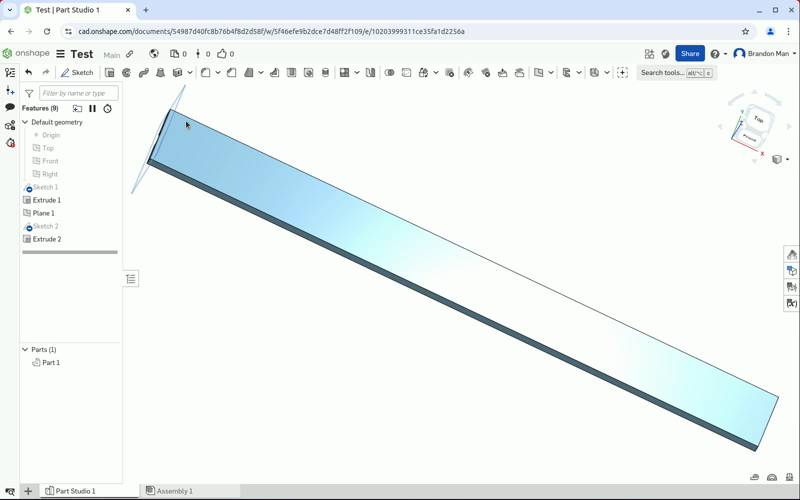
key(up, 2)
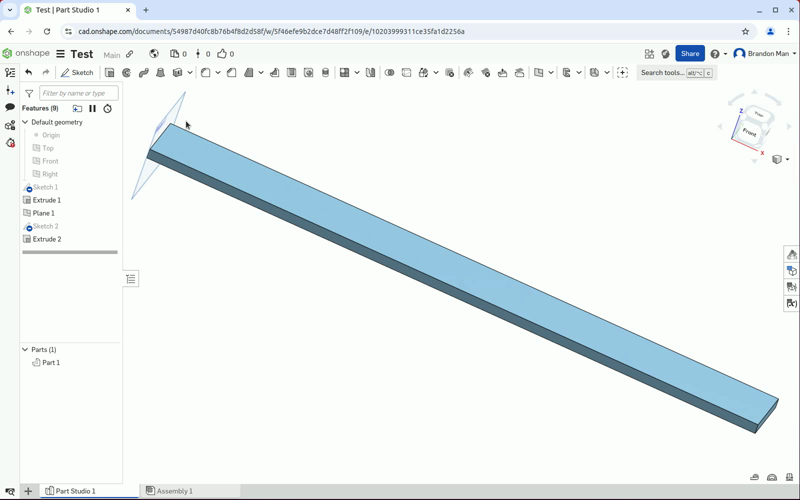
key(left, 2)
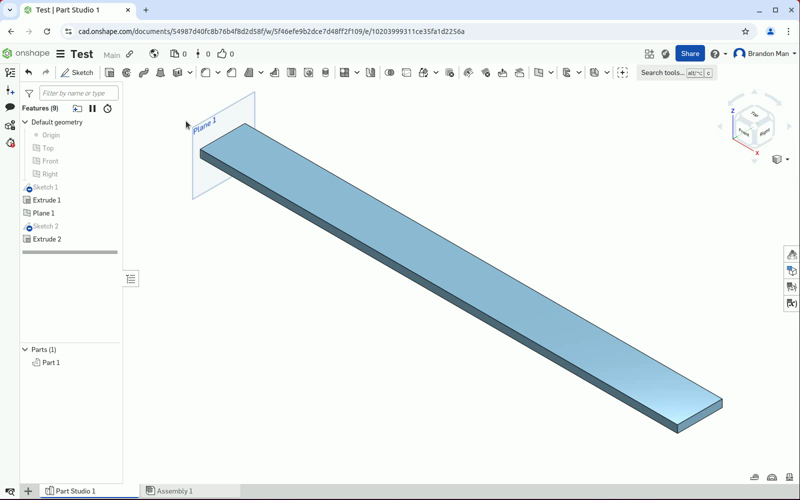
mouse_move(73, 189)
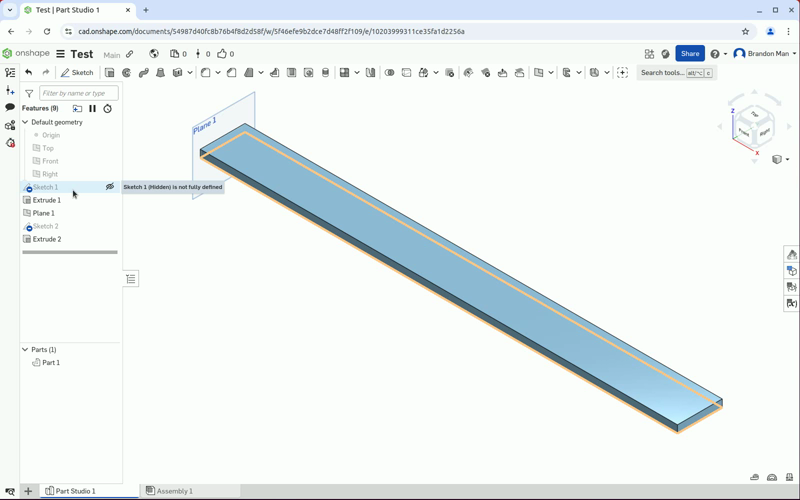
click(73, 189)